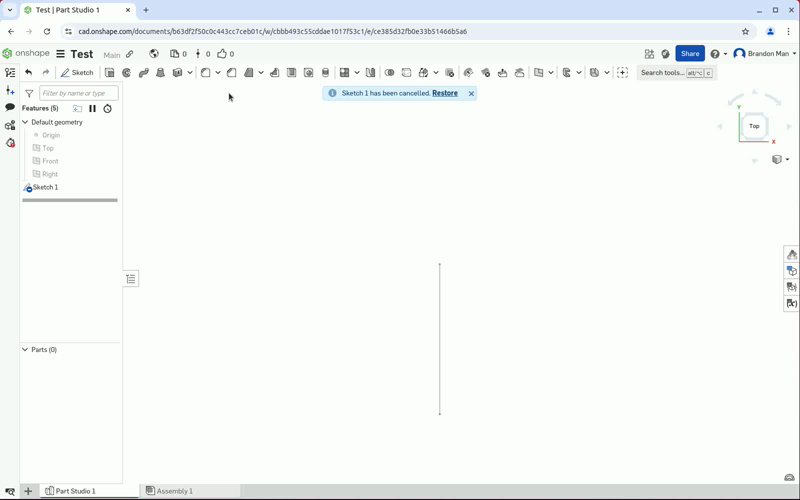
key(shift+h)
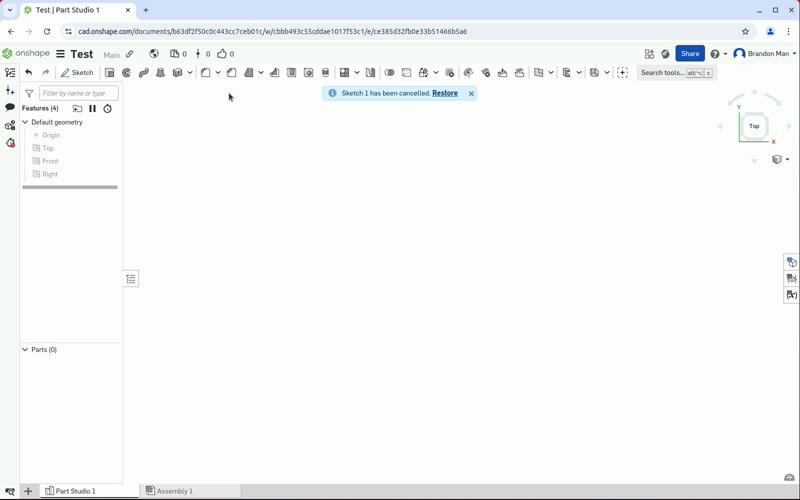
mouse_move(73, 352)
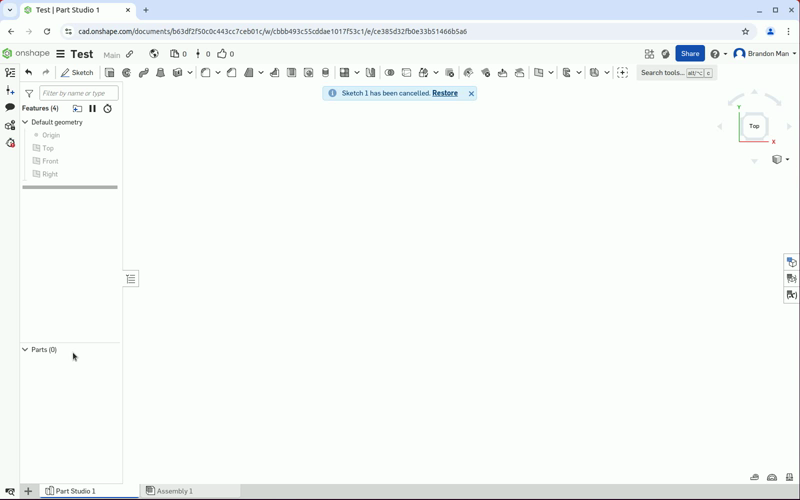
key(y)
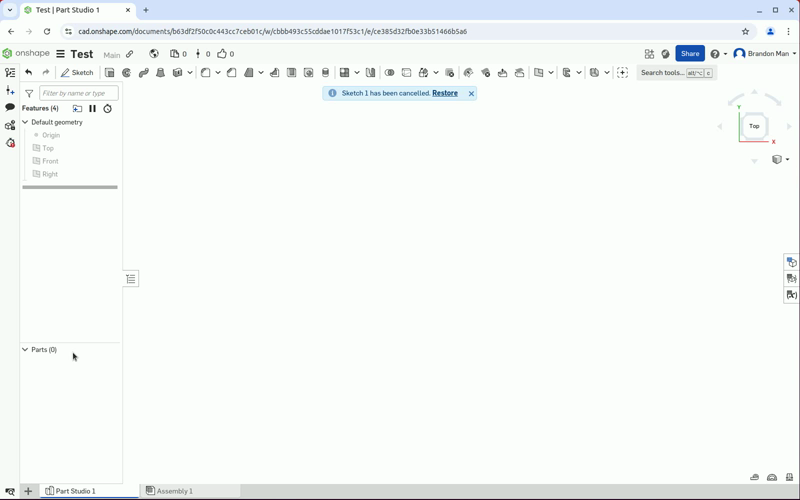
key(shift+p)
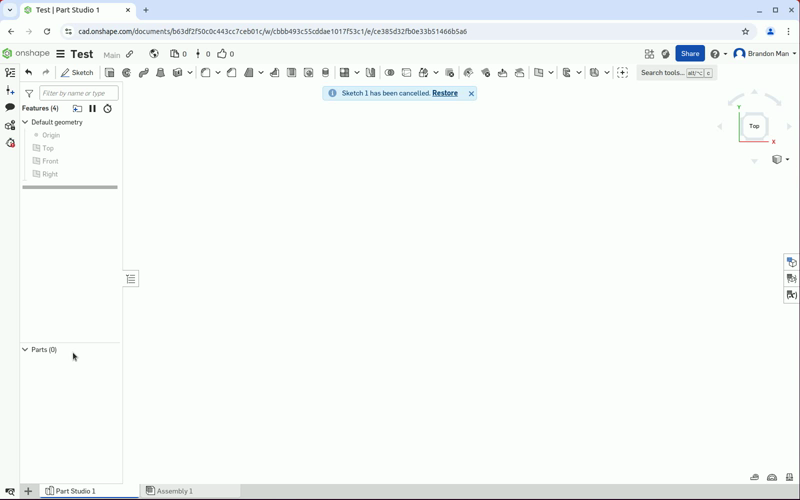
key(space)
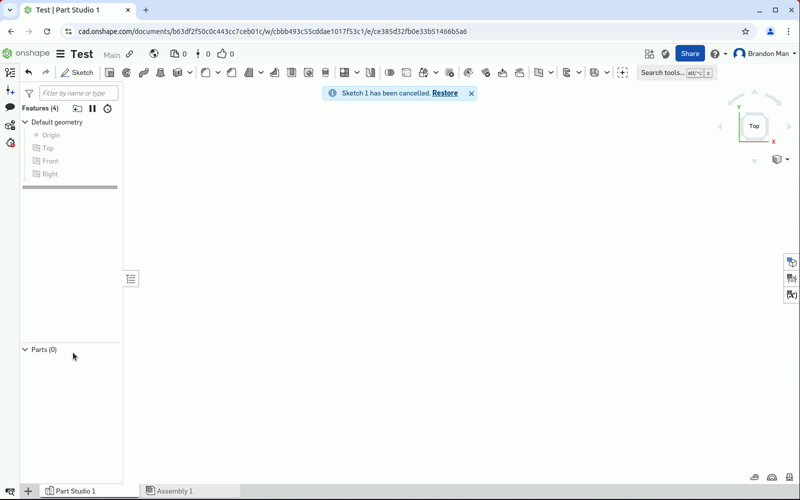
key_down(shift)
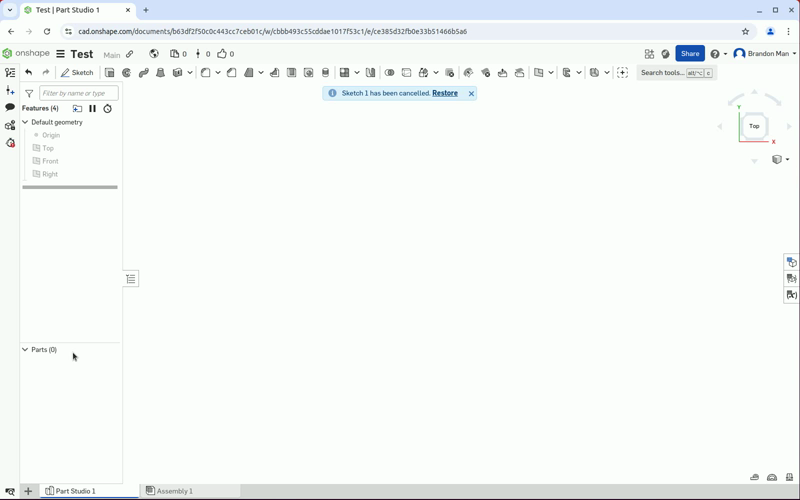
key(up)
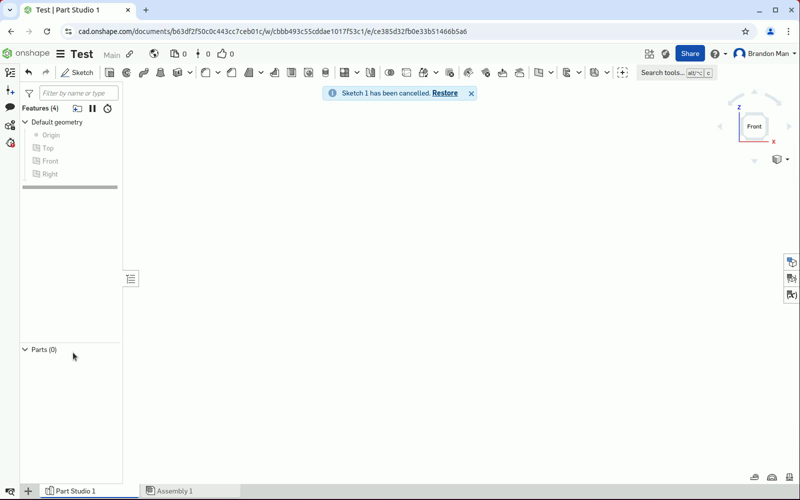
key_up(shift)
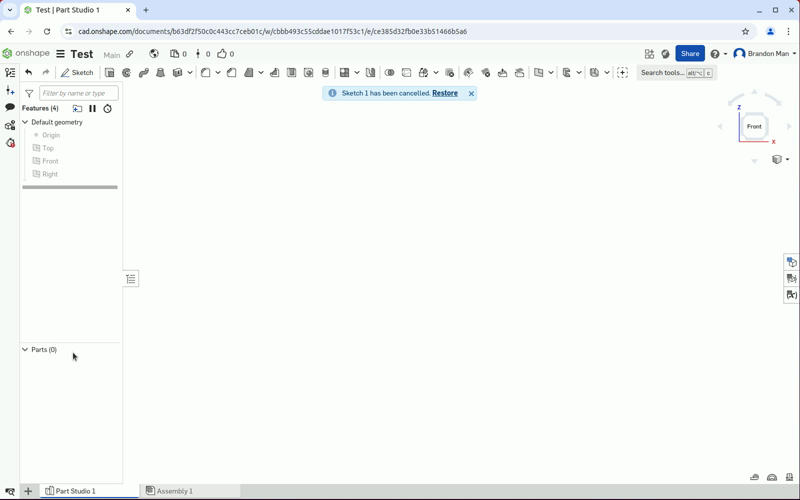
mouse_move(73, 352)
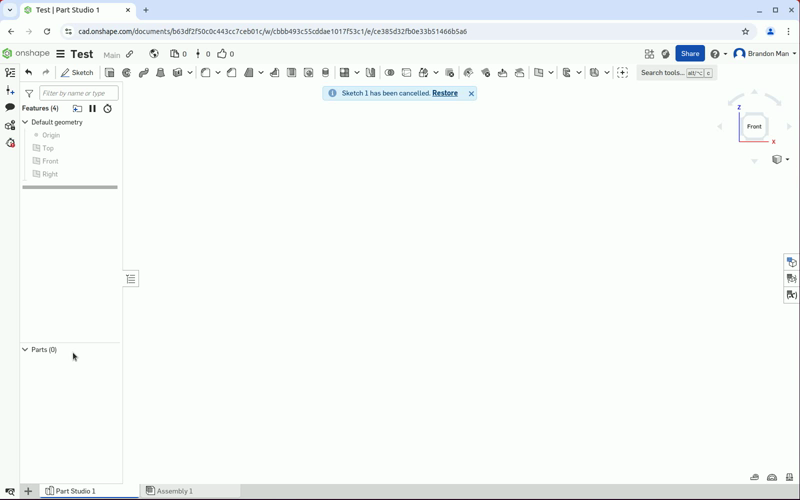
key(shift+y)
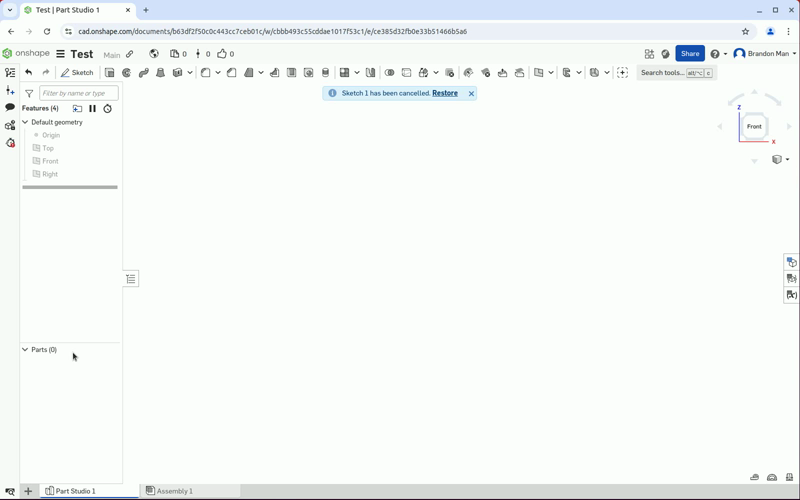
key(shift+s)
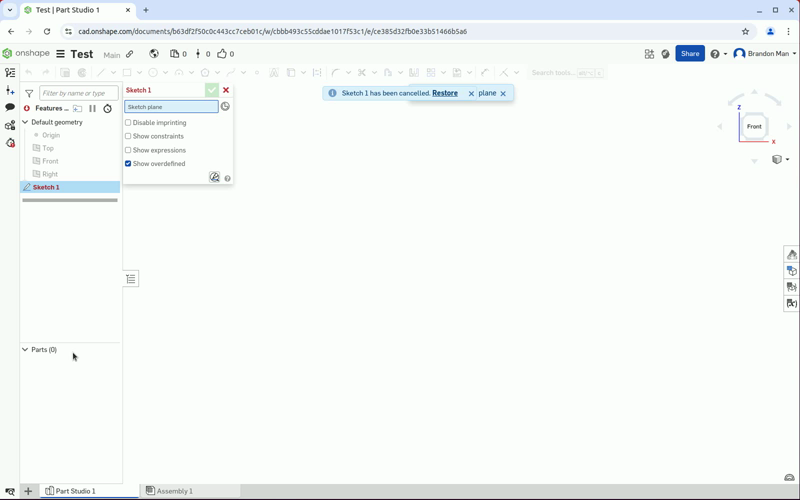
mouse_move(73, 163)
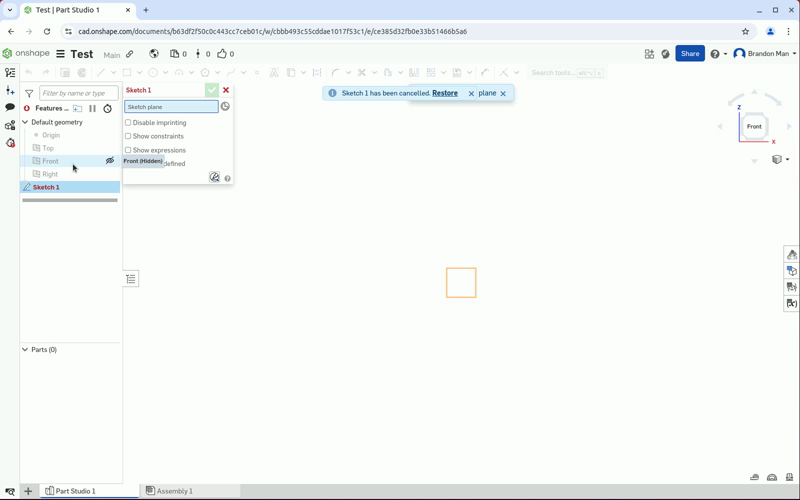
click(73, 163)
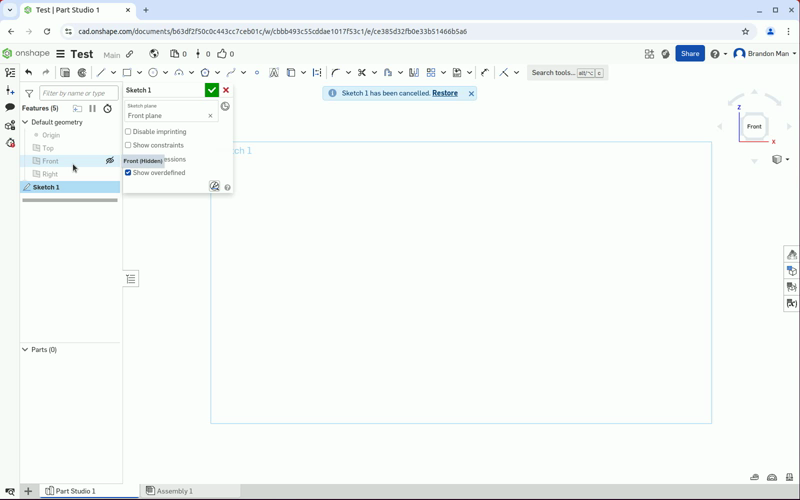
mouse_move(73, 352)
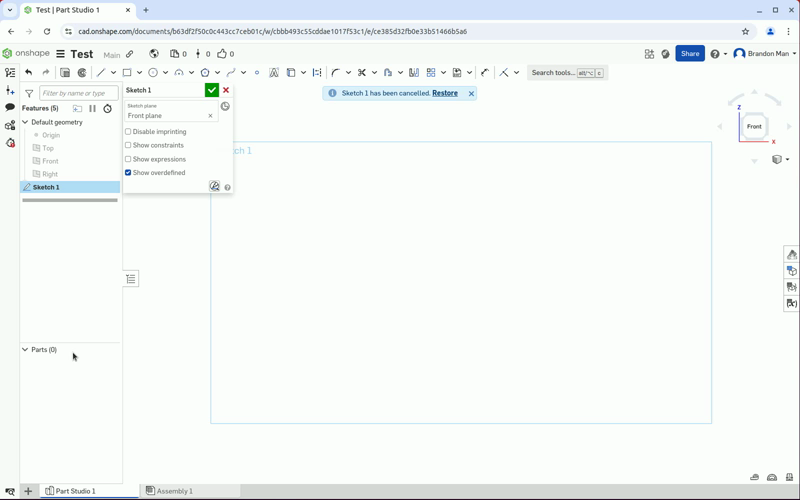
key(y)
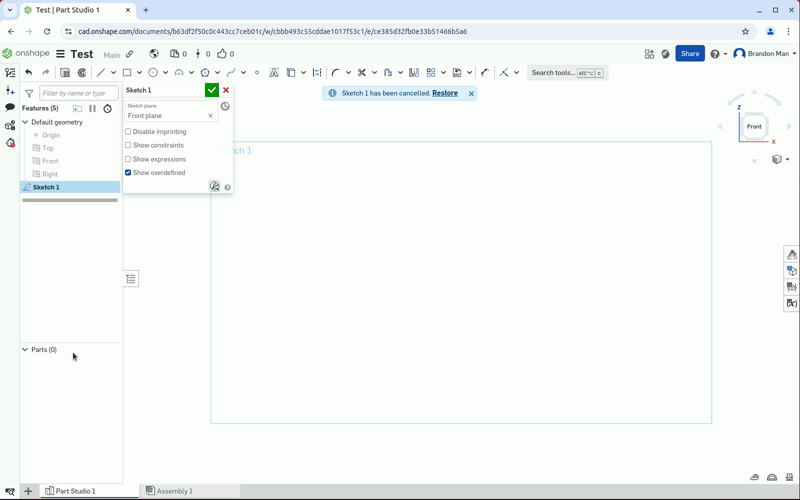
key(c)
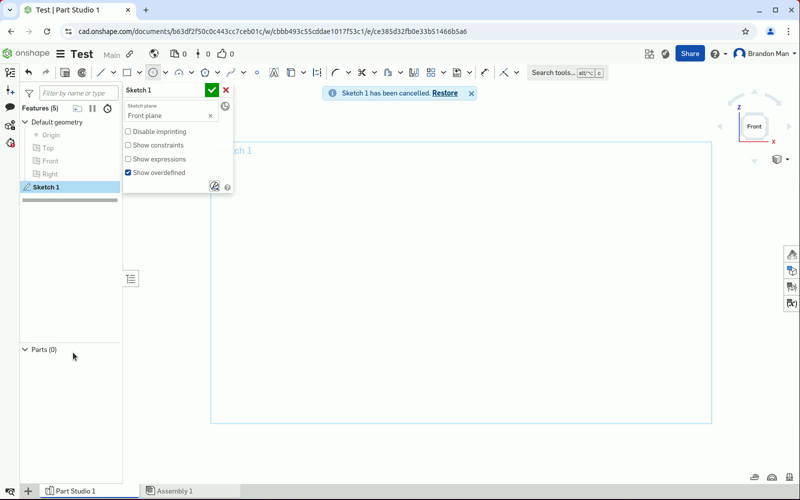
key_down(shift)
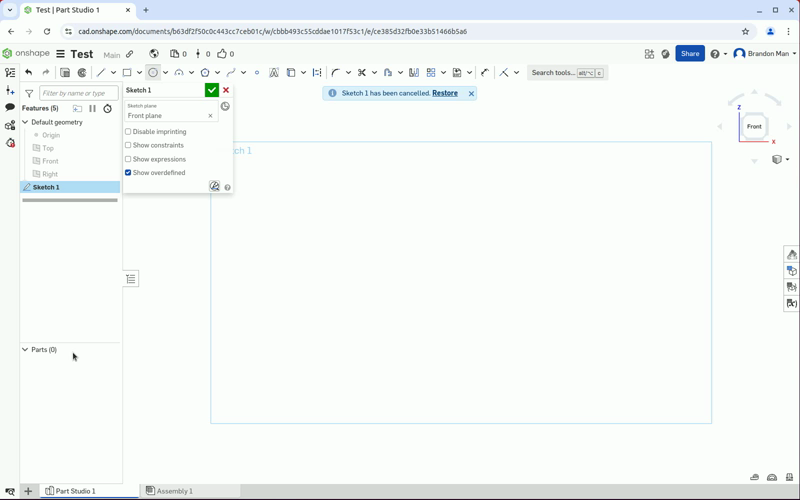
mouse_move(461, 282)
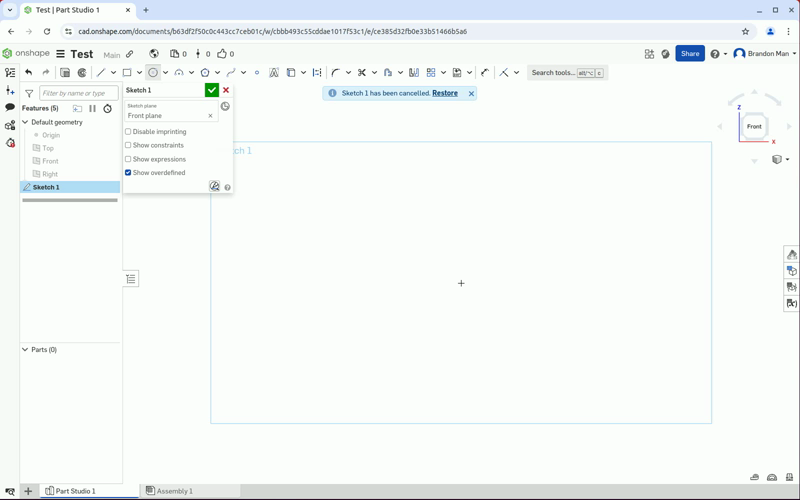
click(461, 282)
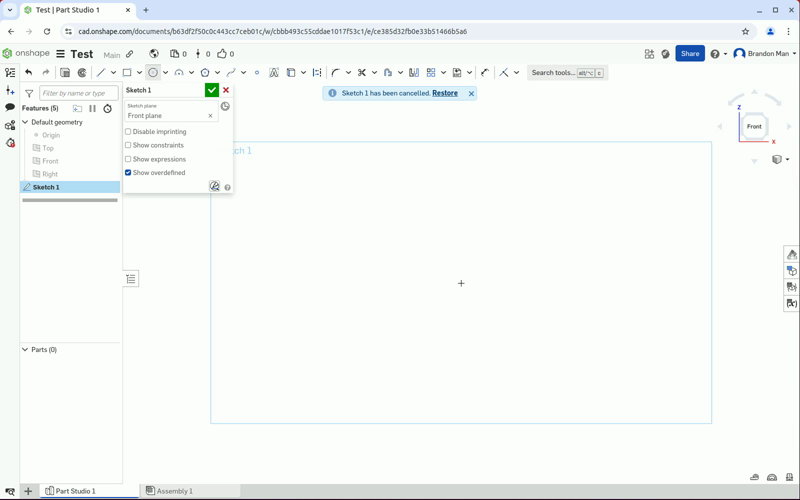
key_up(shift)
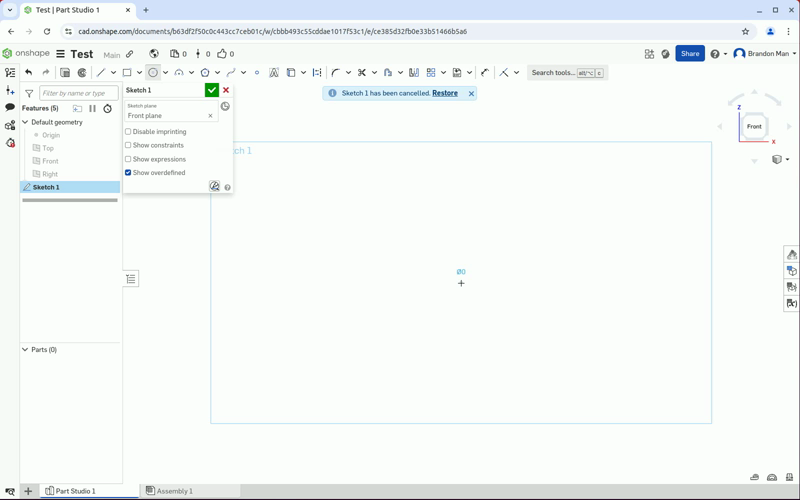
mouse_move(530, 282)
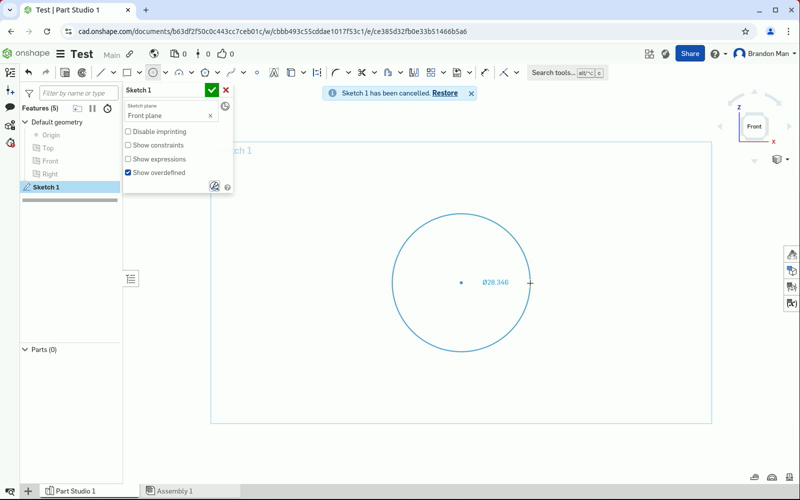
click(530, 282)
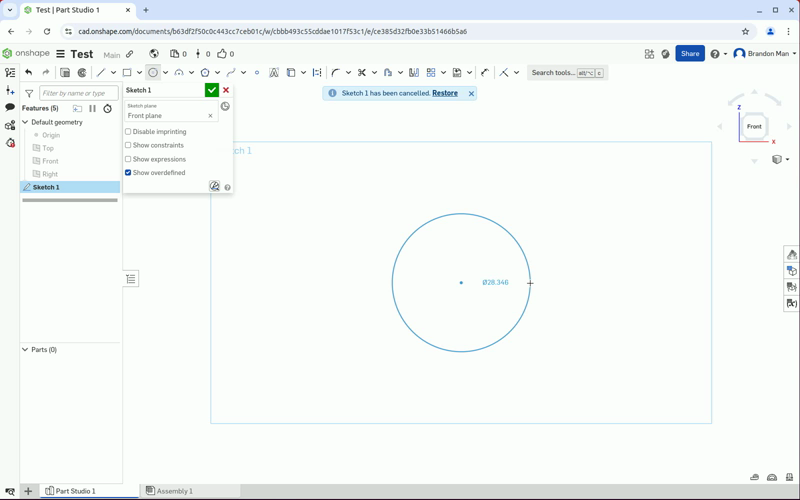
key(esc)
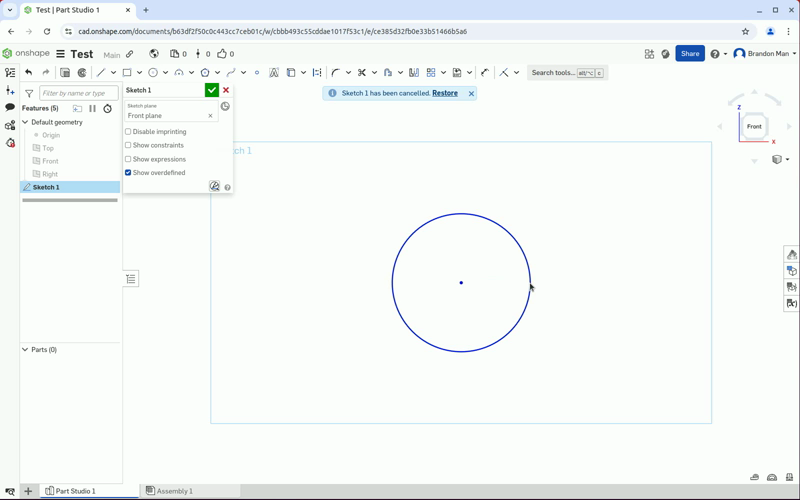
key(c)
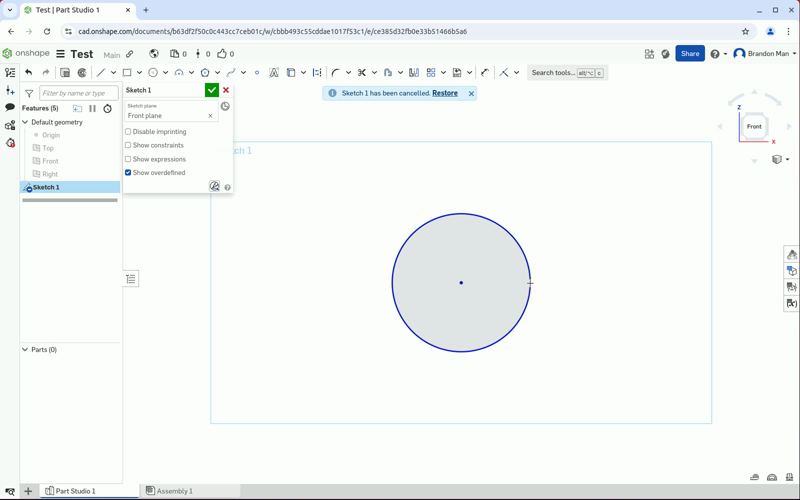
key_down(shift)
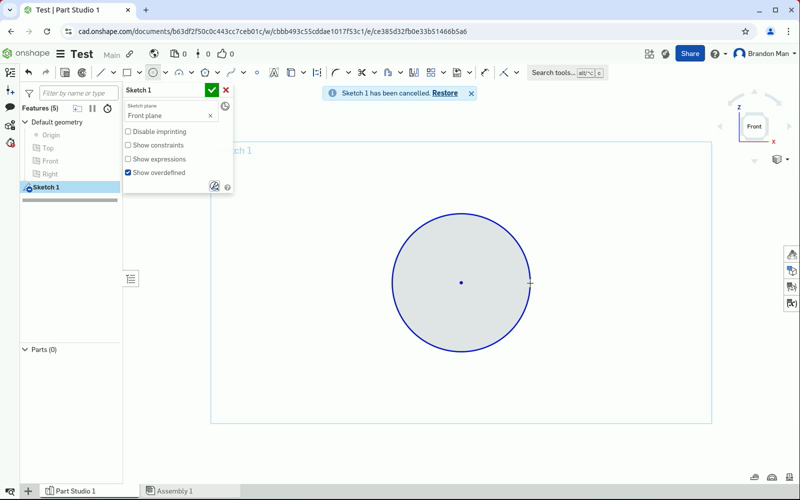
mouse_move(461, 282)
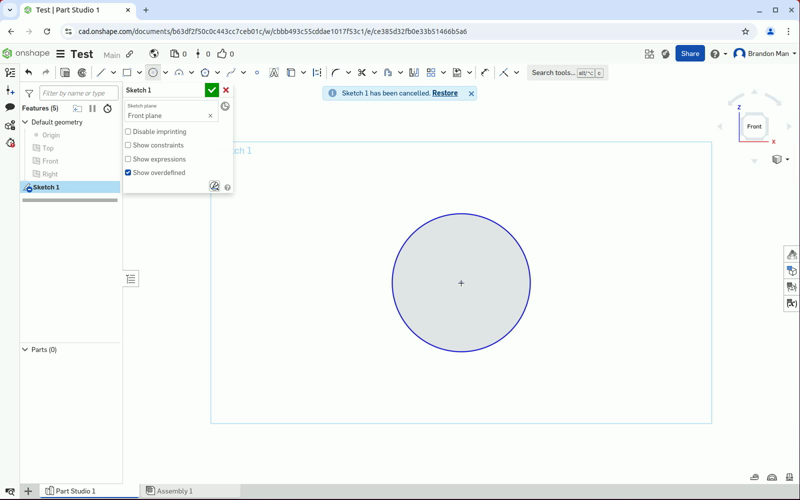
click(461, 282)
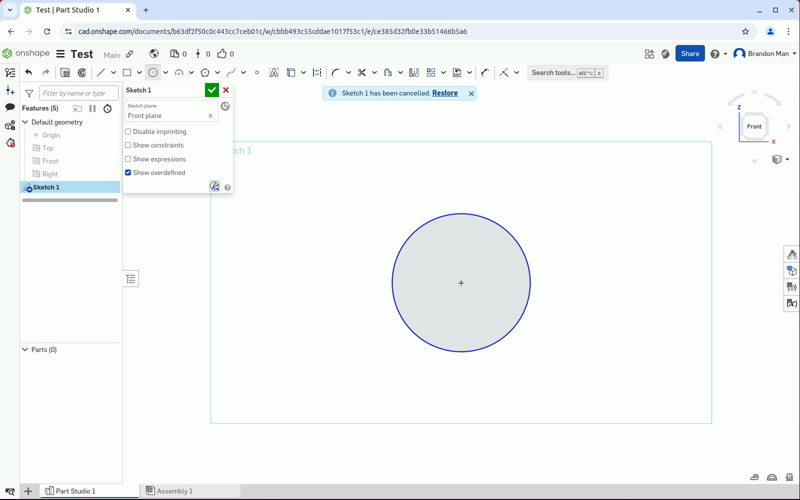
key_up(shift)
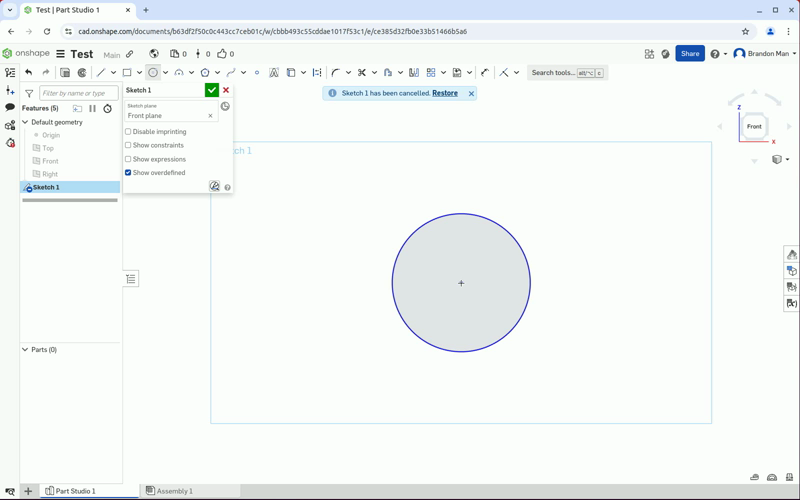
mouse_move(510, 282)
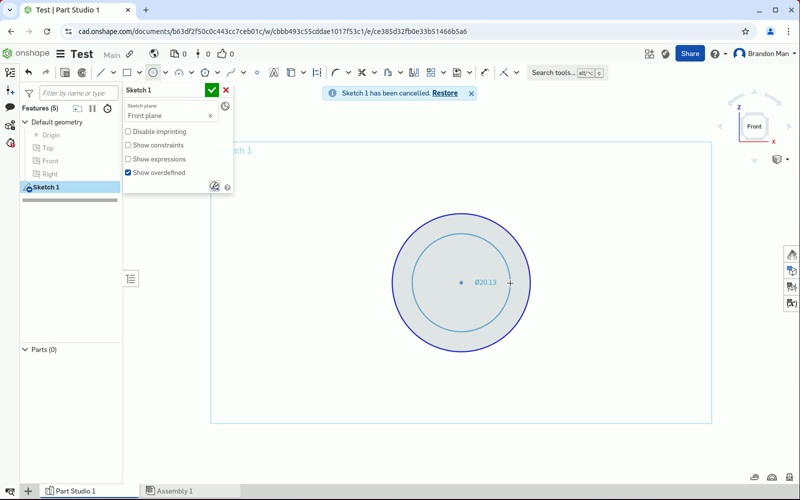
click(510, 282)
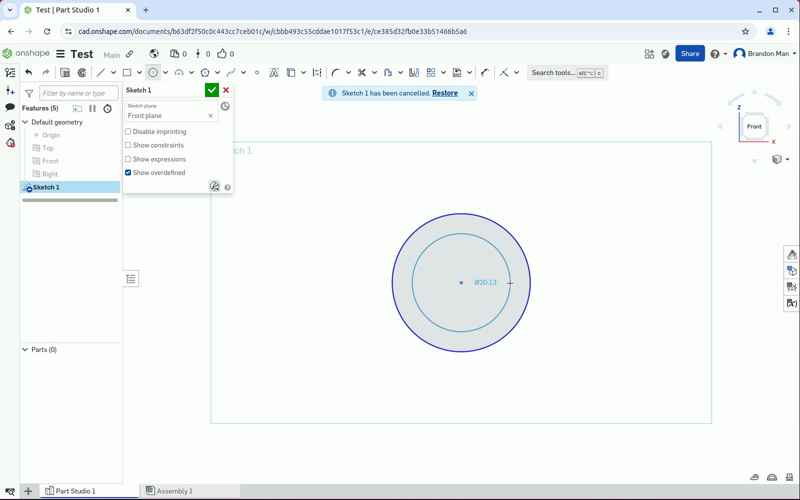
key(esc)
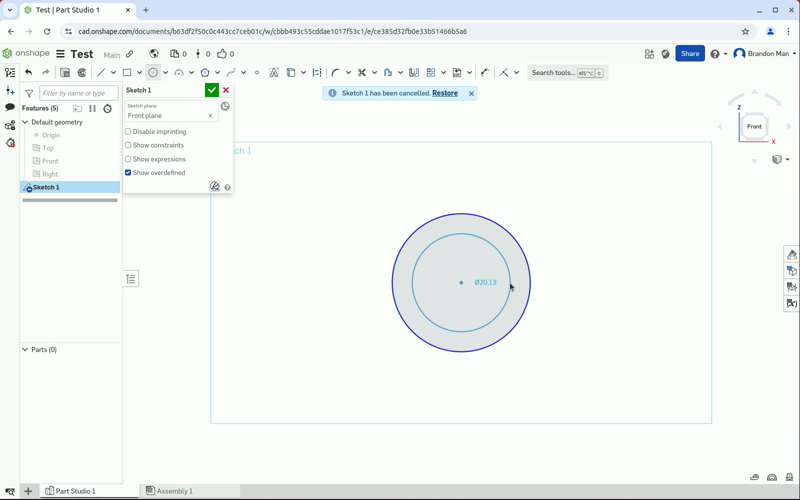
mouse_move(508, 249)
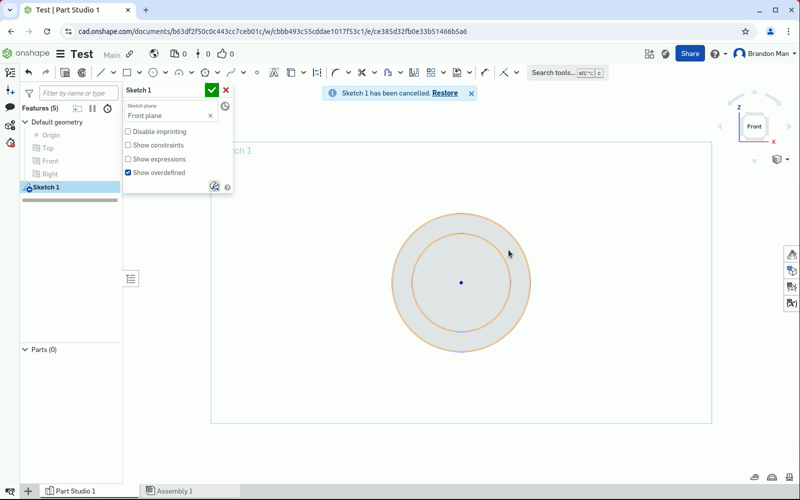
click(508, 249)
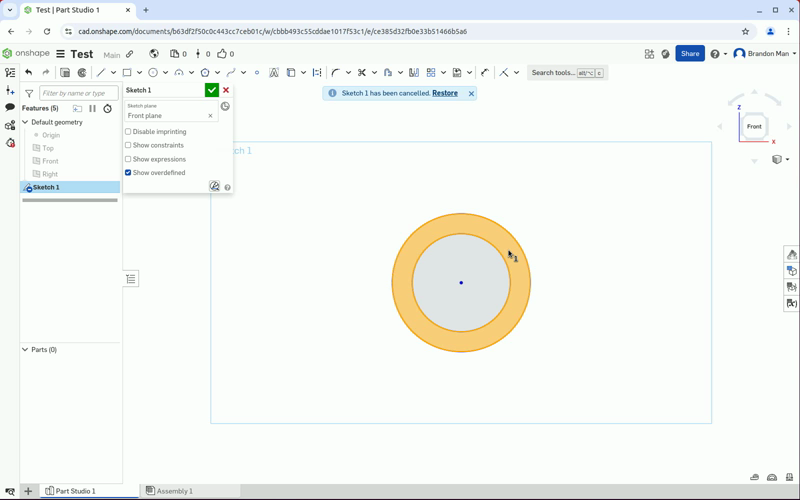
mouse_move(73, 352)
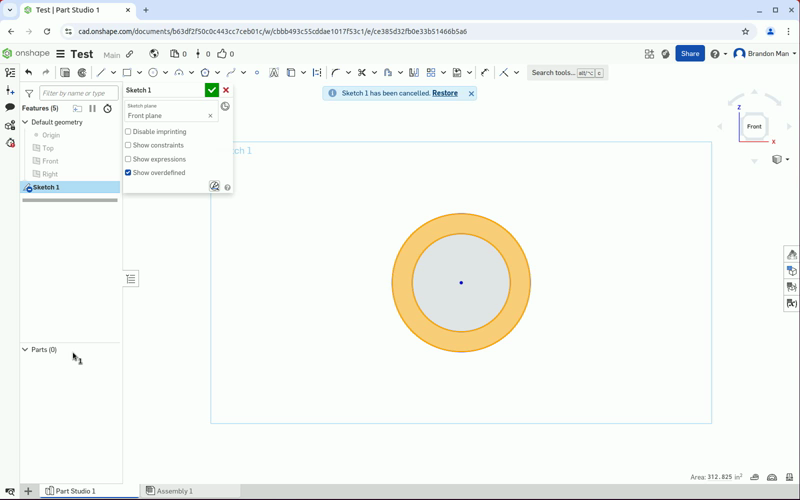
key(shift+y)
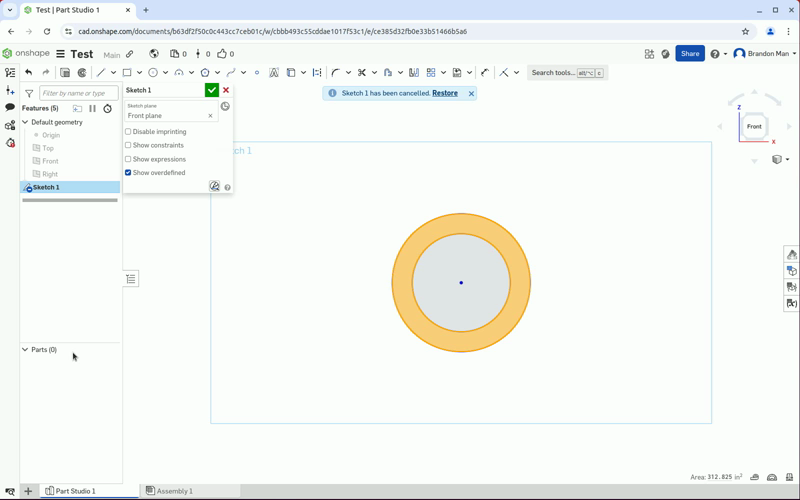
key(shift+e)
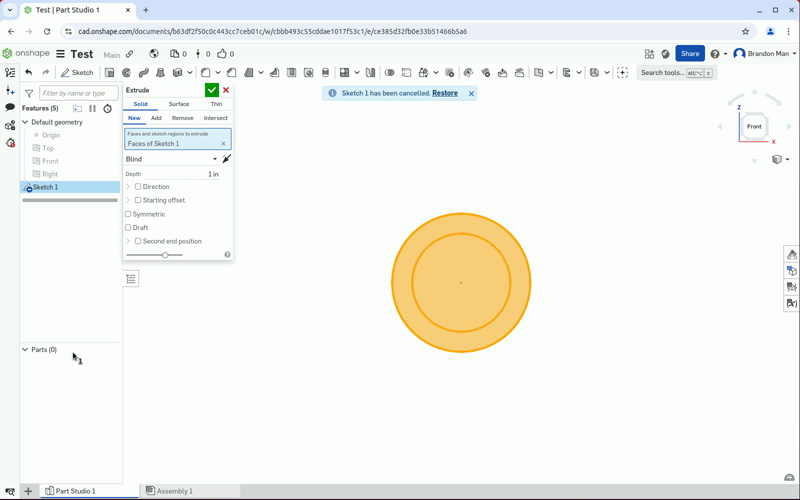
mouse_move(143, 106)
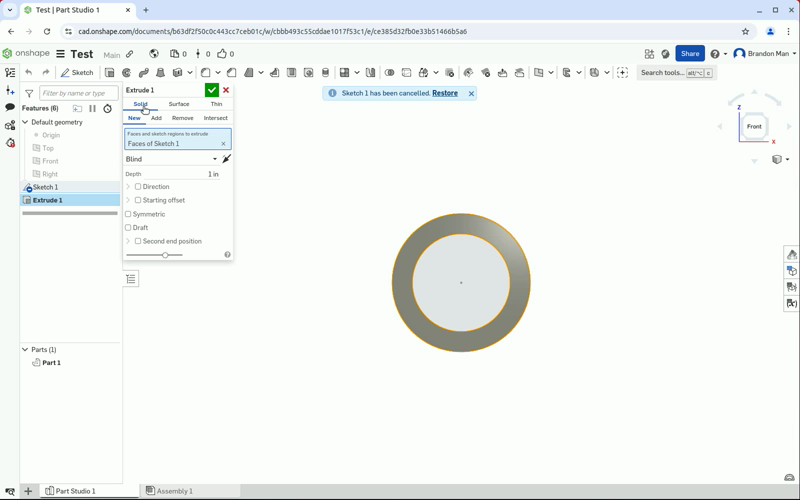
click(143, 106)
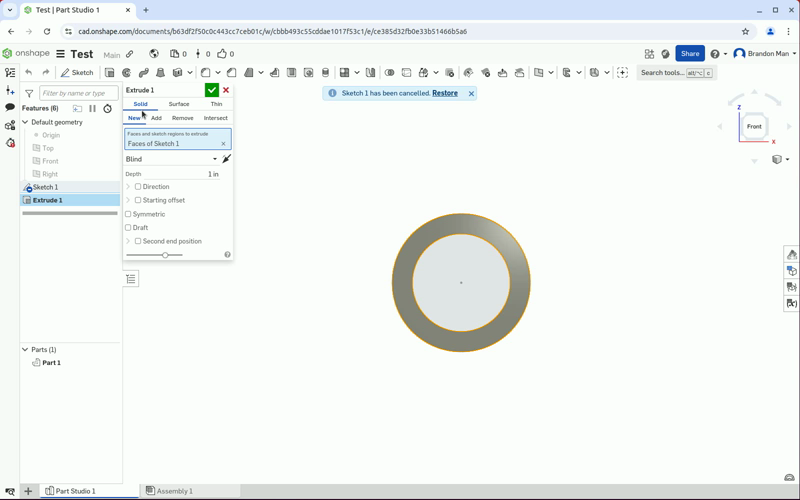
mouse_move(137, 120)
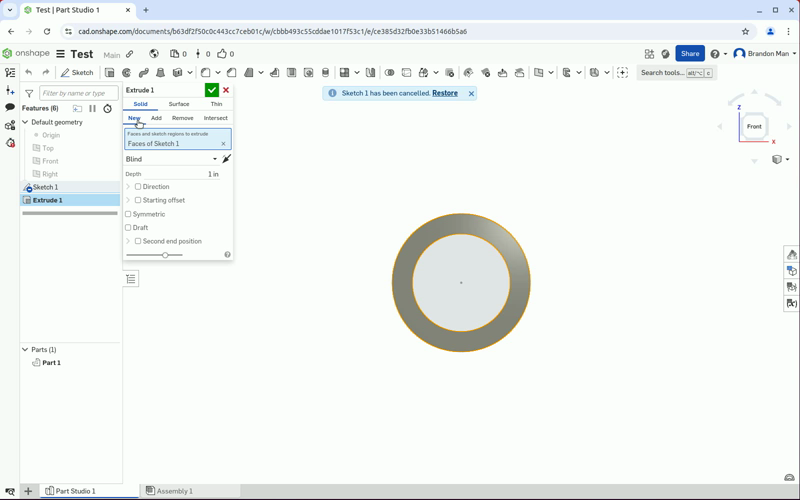
click(137, 120)
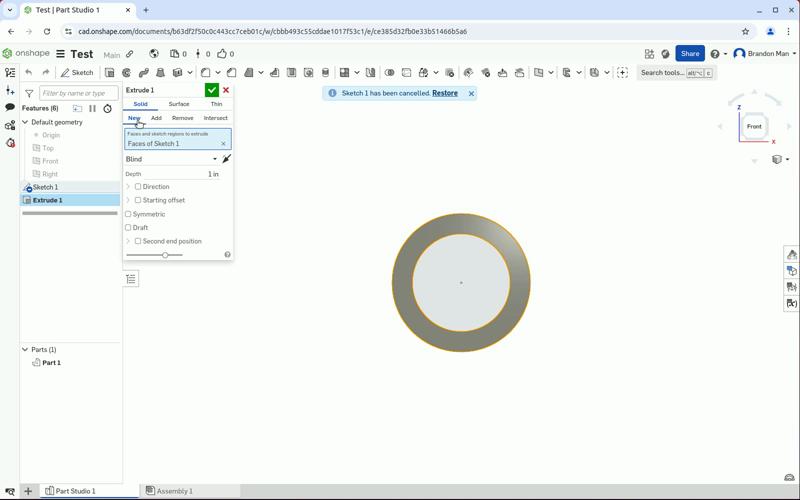
key(tab, 4)
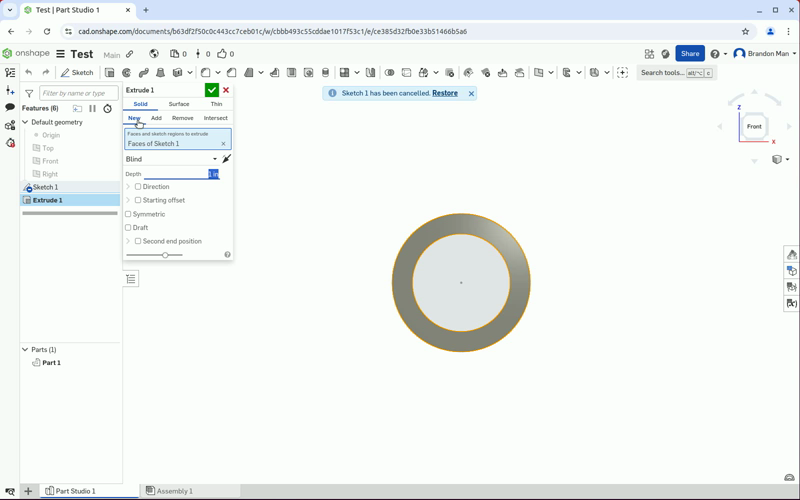
text(7.943)
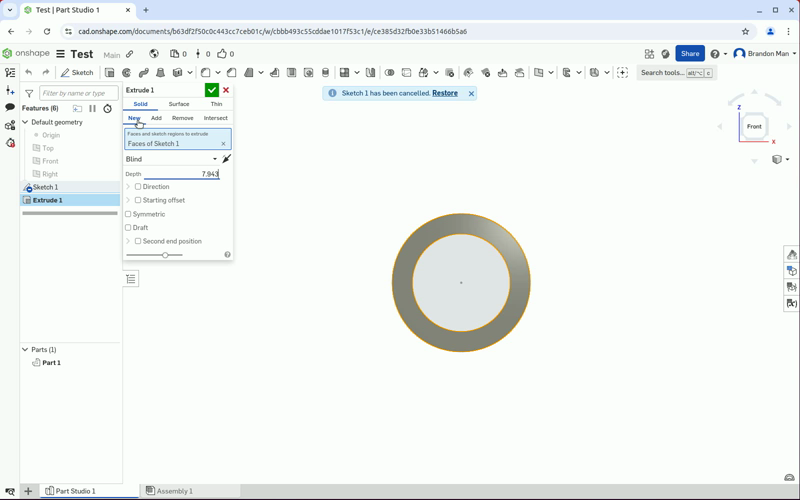
key(enter)
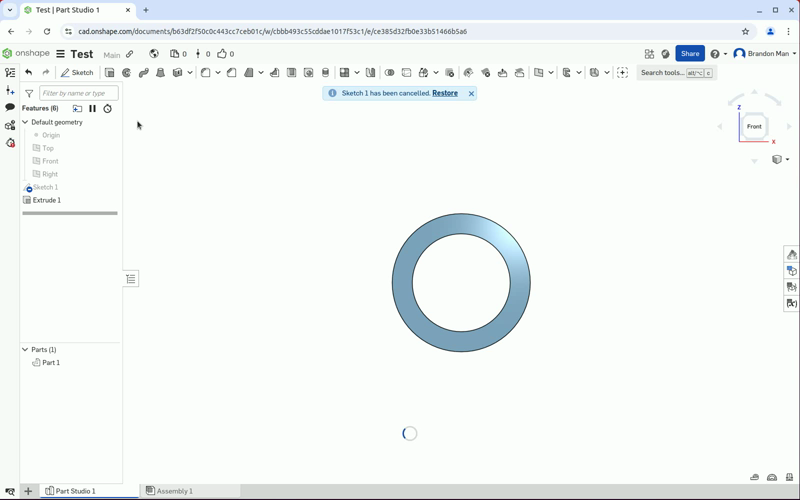
key(shift+h)
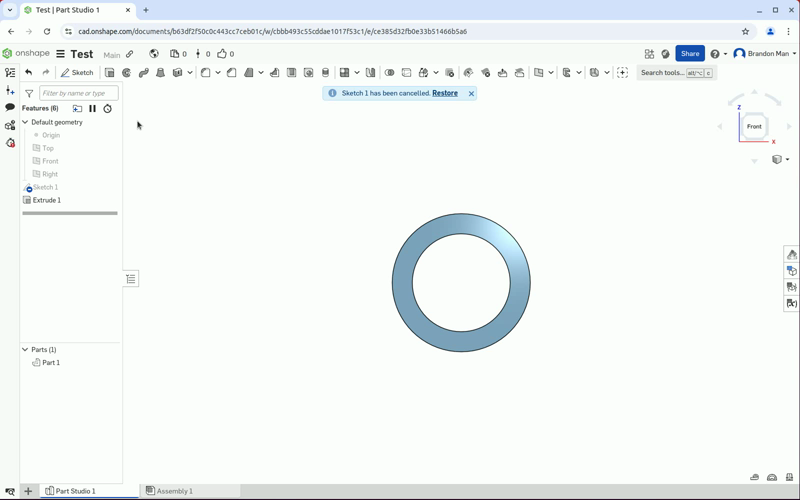
key(shift+h)
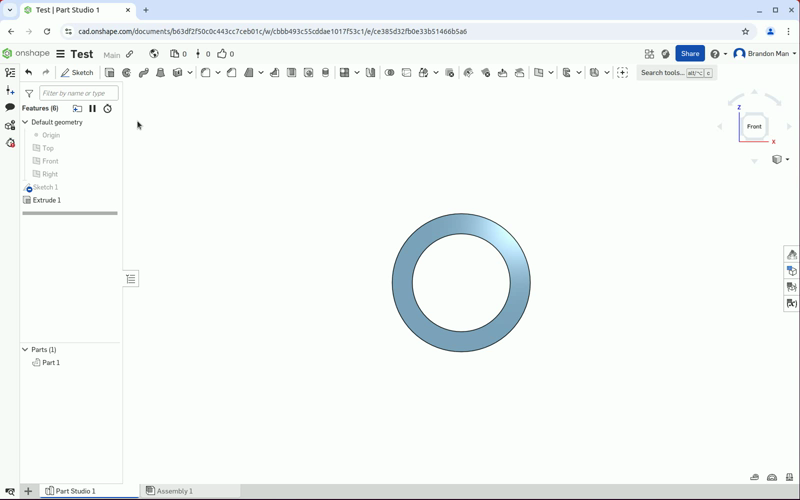
mouse_move(73, 189)
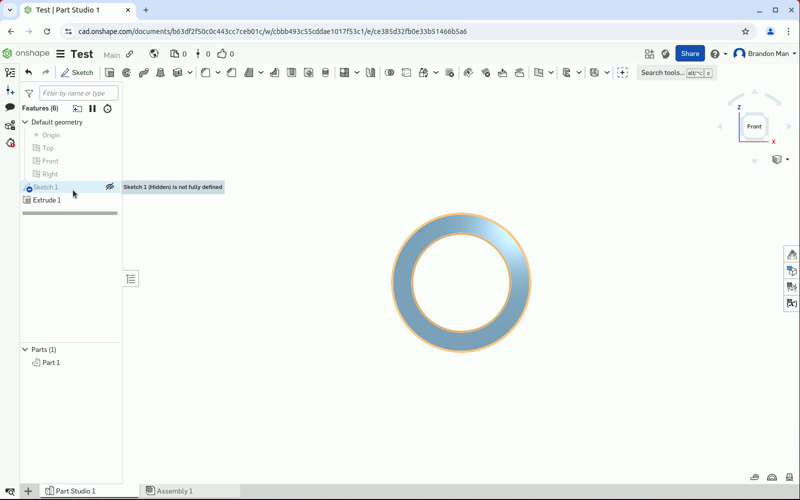
click(73, 189)
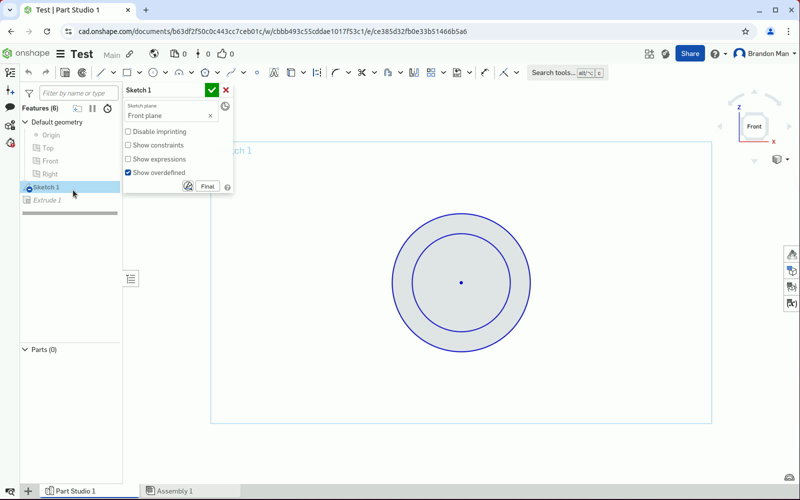
mouse_move(229, 92)
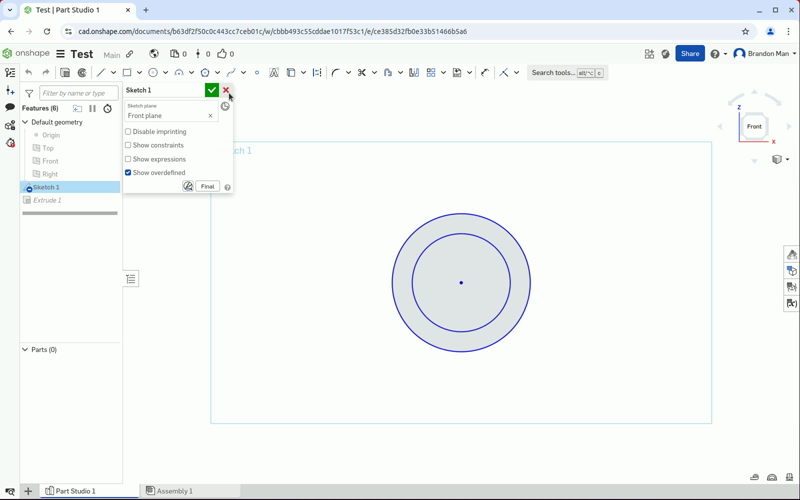
click(229, 92)
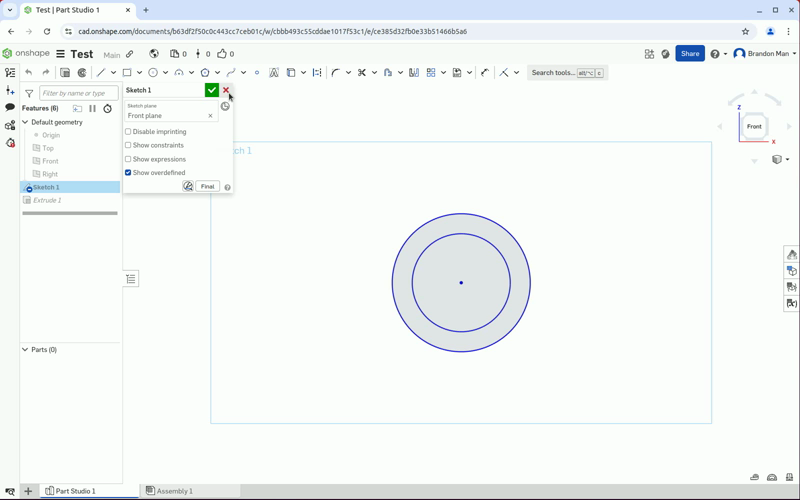
key(shift+s)
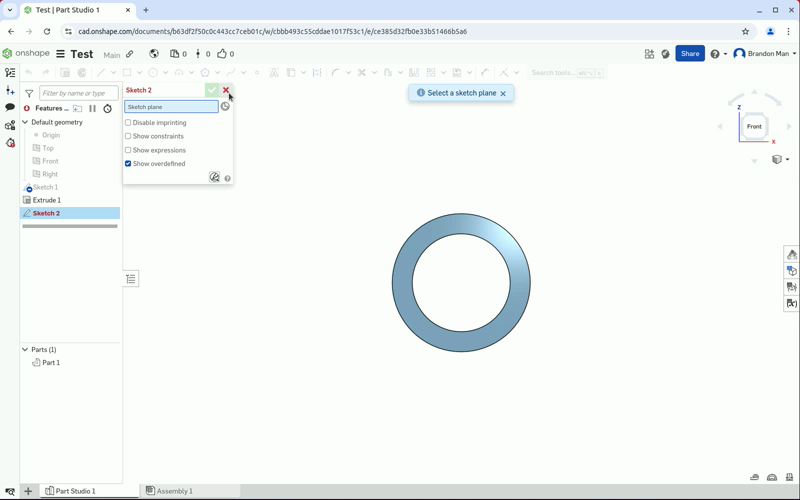
mouse_move(73, 163)
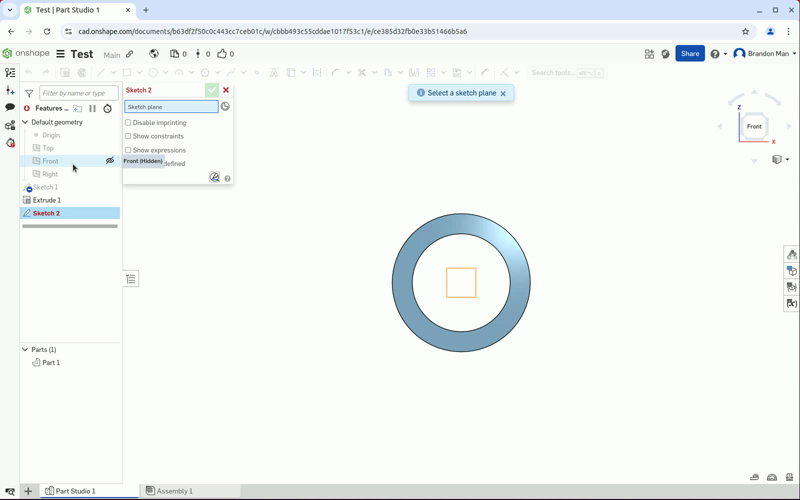
click(73, 163)
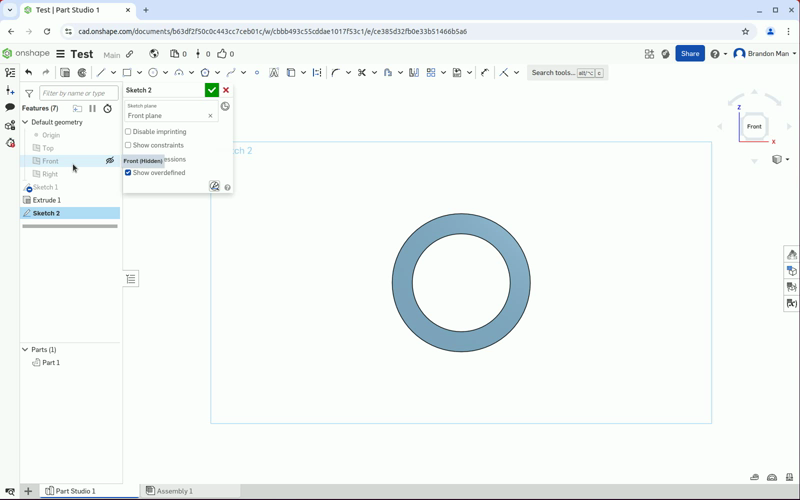
mouse_move(73, 352)
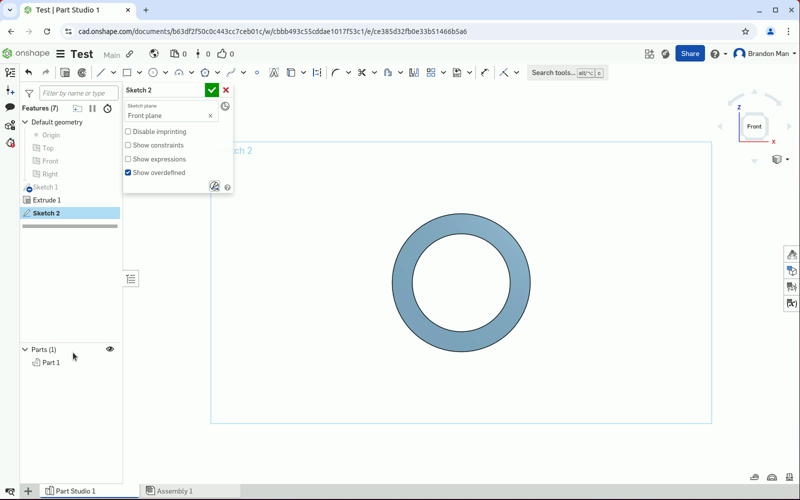
key(y)
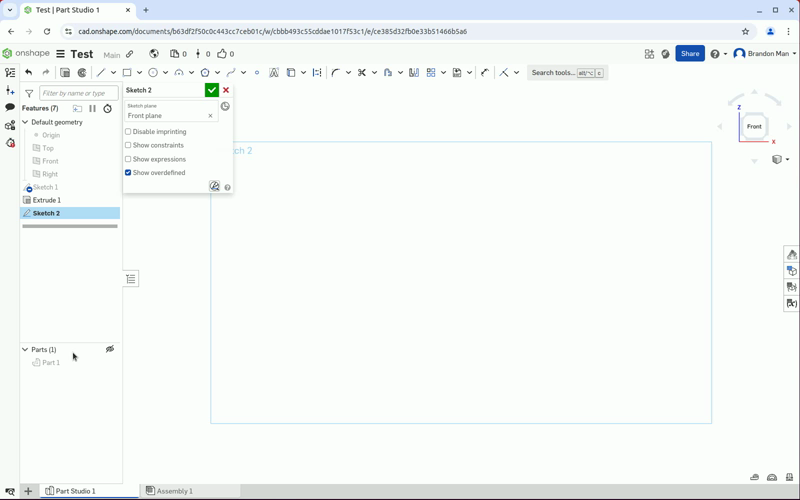
key(a)
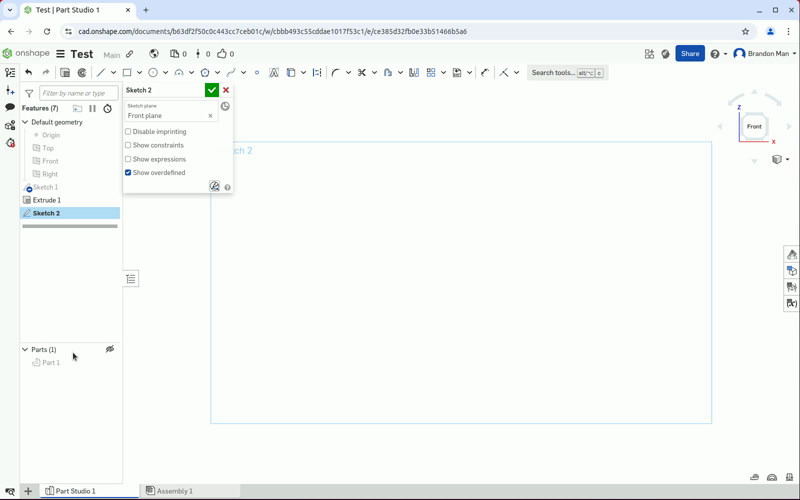
key_down(shift)
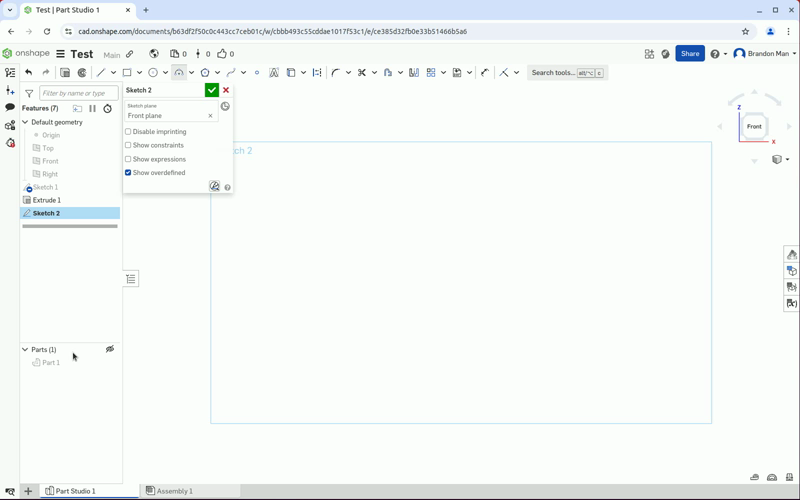
mouse_move(384, 336)
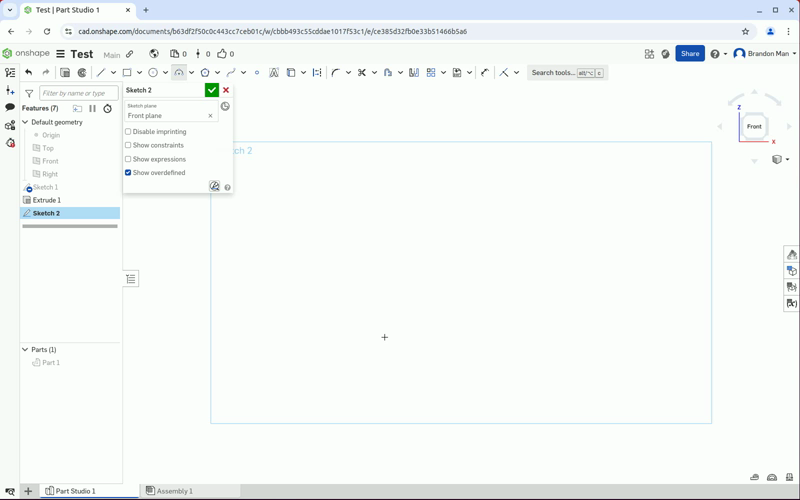
click(384, 336)
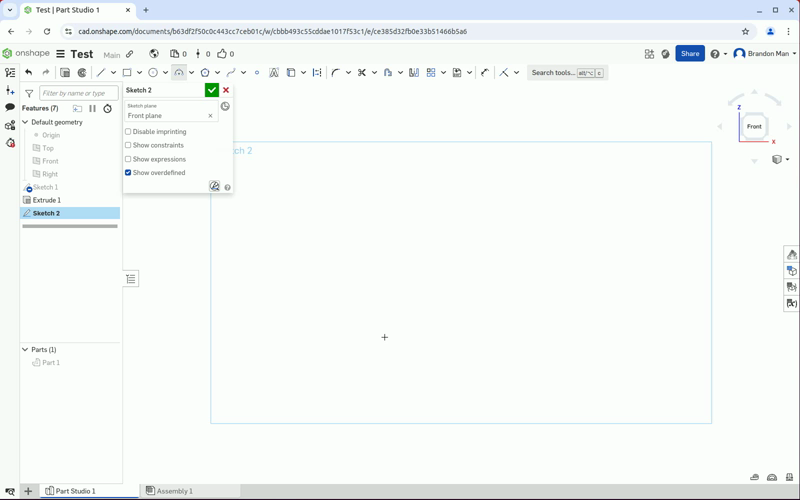
key_up(shift)
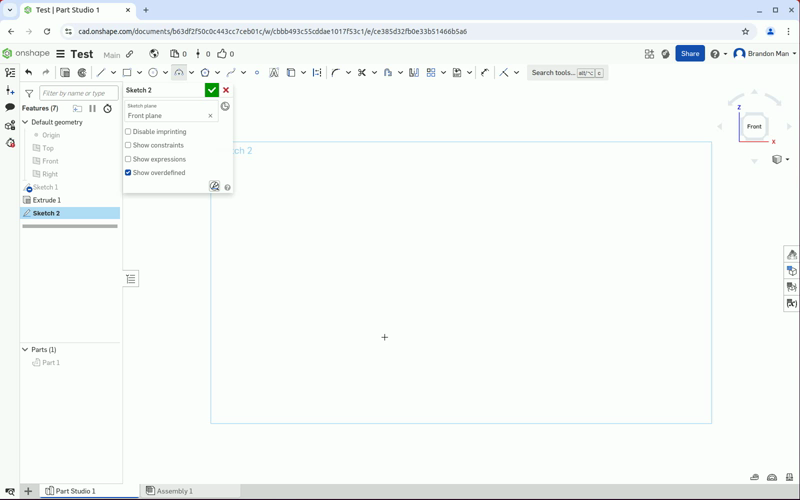
key_down(shift)
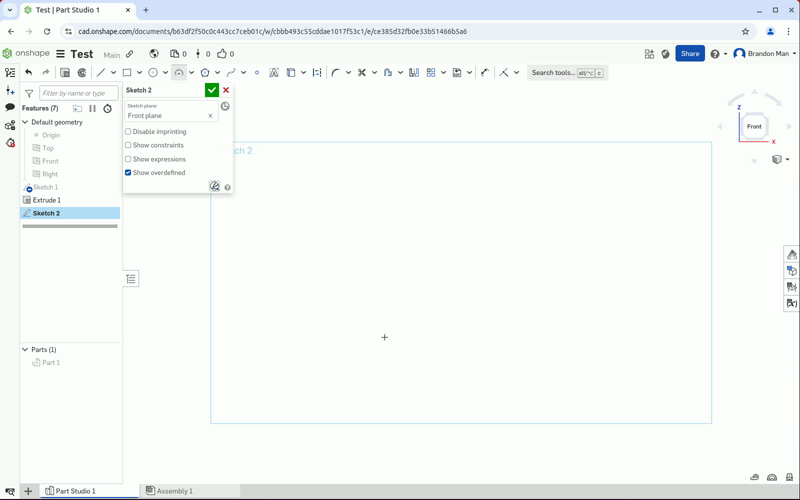
mouse_move(441, 191)
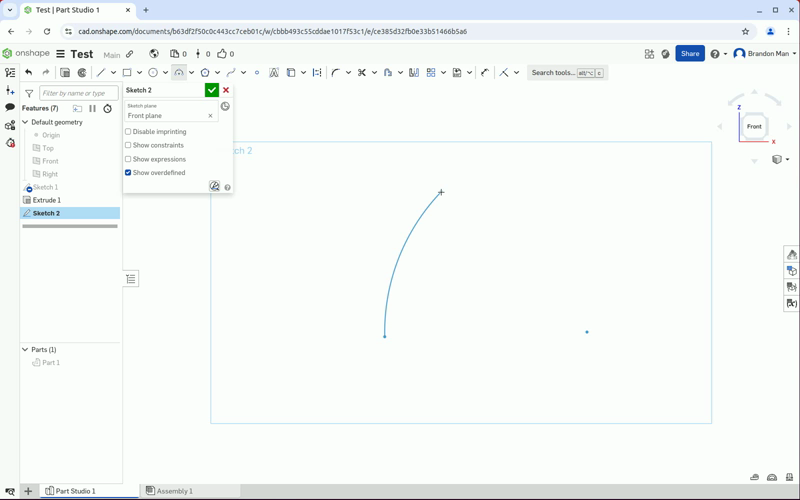
click(441, 191)
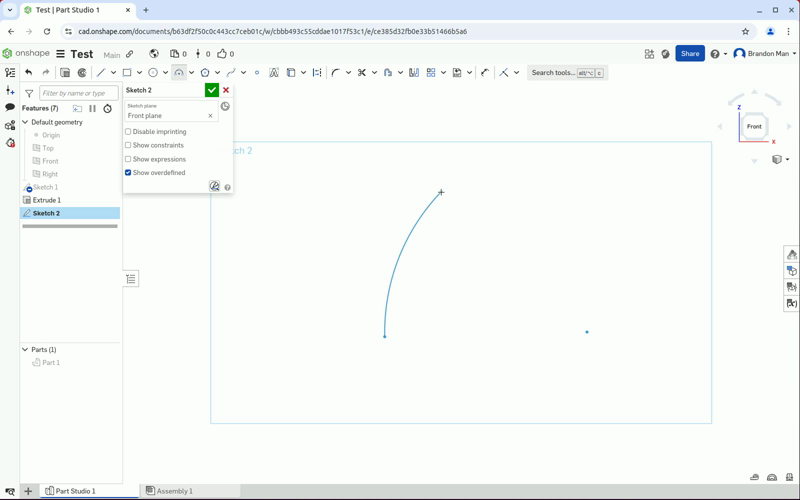
mouse_move(373, 248)
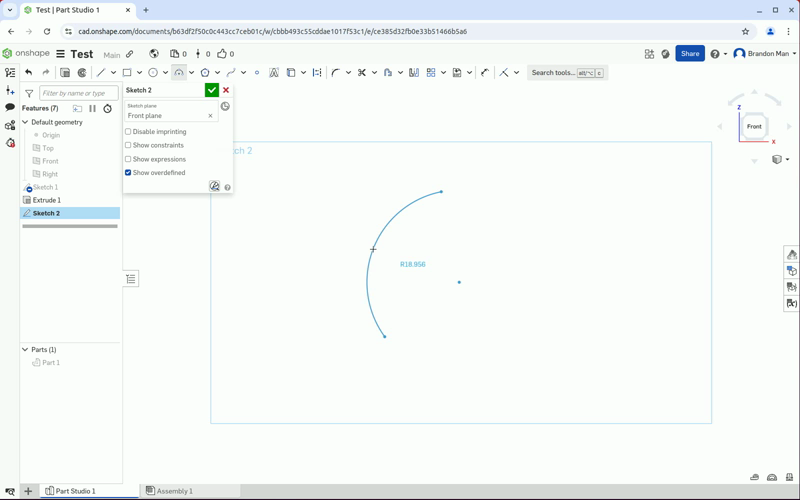
click(373, 248)
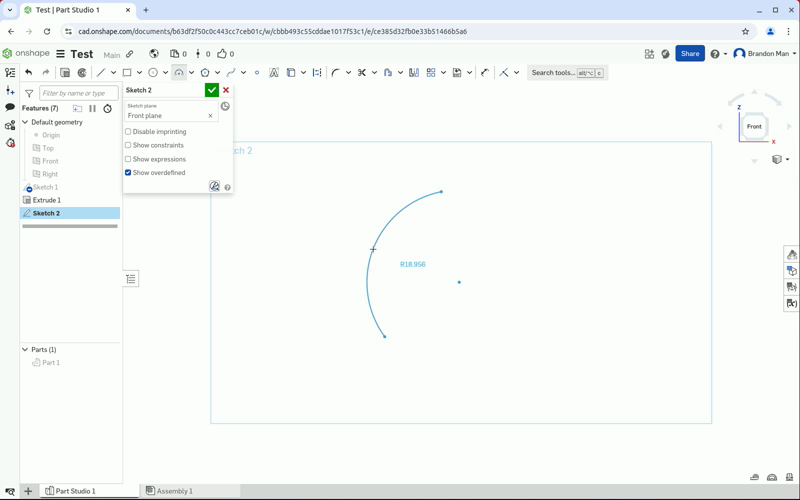
key_up(shift)
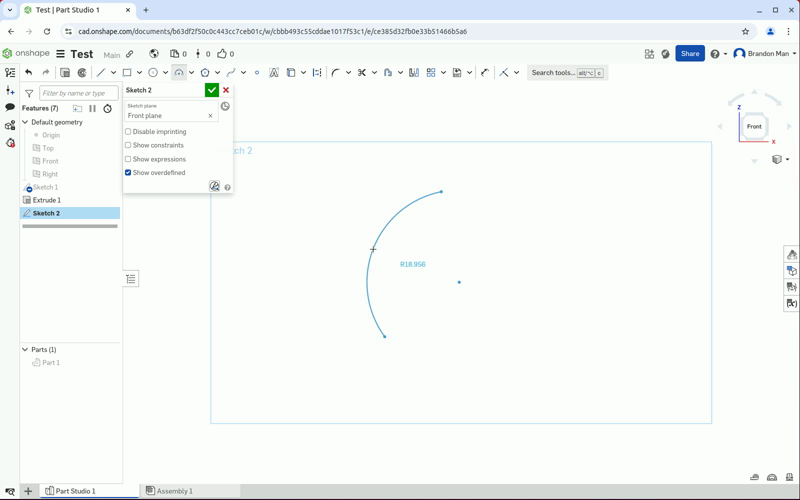
mouse_move(441, 191)
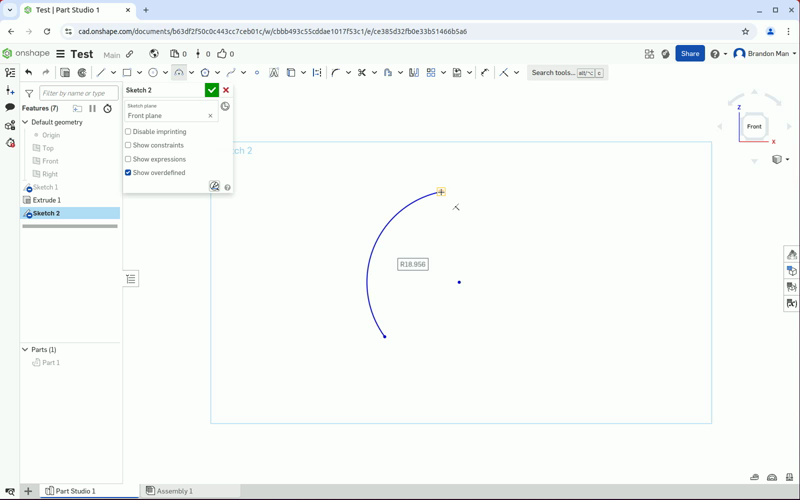
click(441, 191)
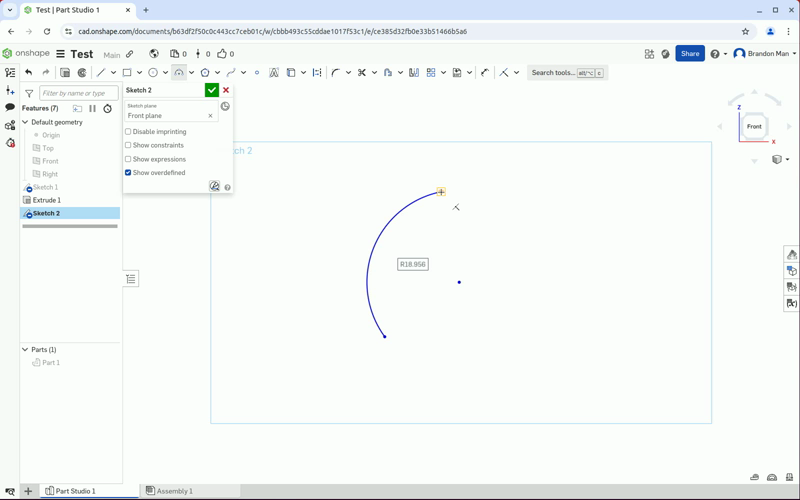
key_down(shift)
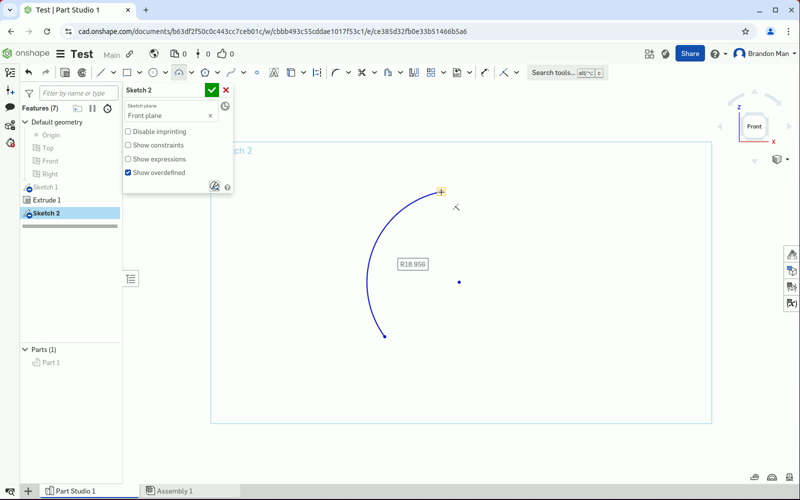
mouse_move(480, 191)
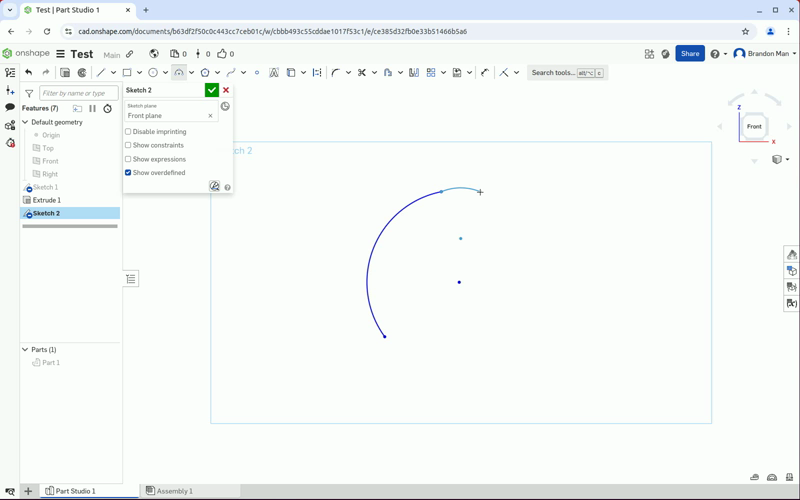
click(480, 191)
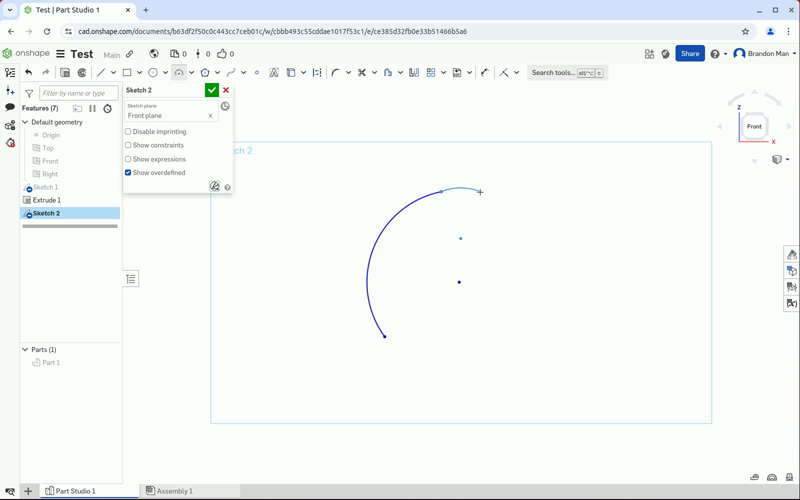
mouse_move(460, 169)
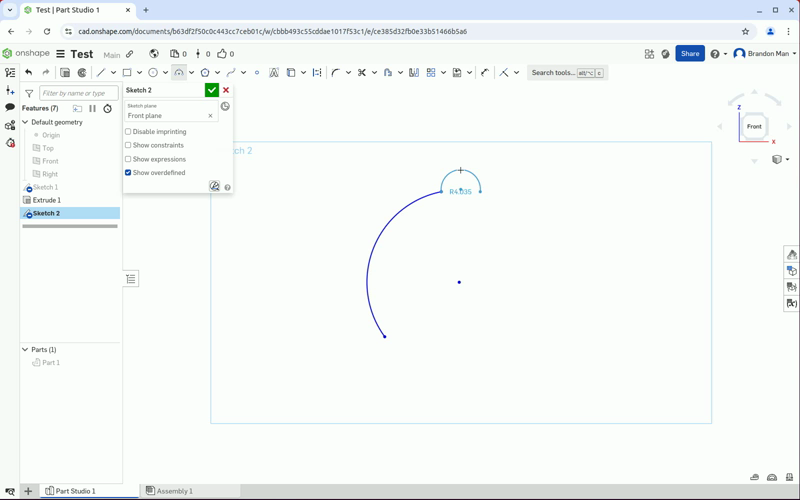
click(460, 169)
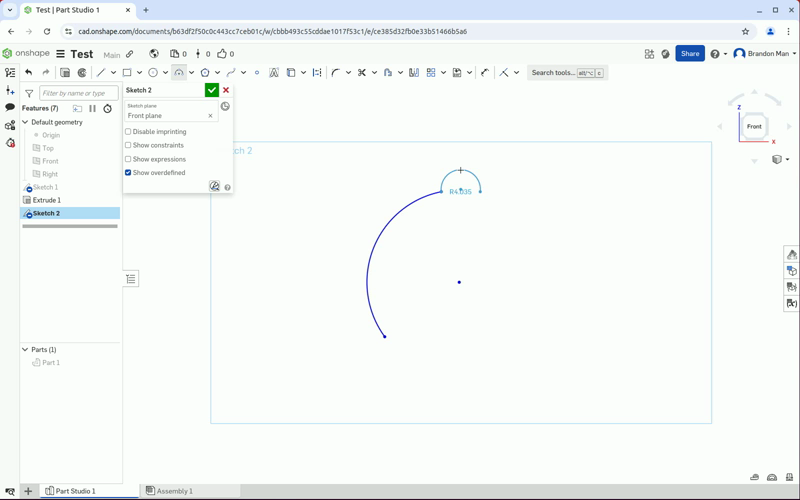
key_up(shift)
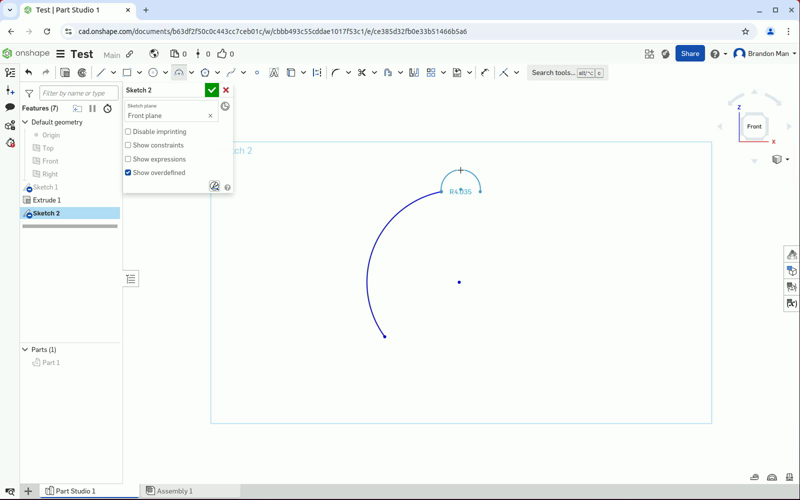
mouse_move(480, 191)
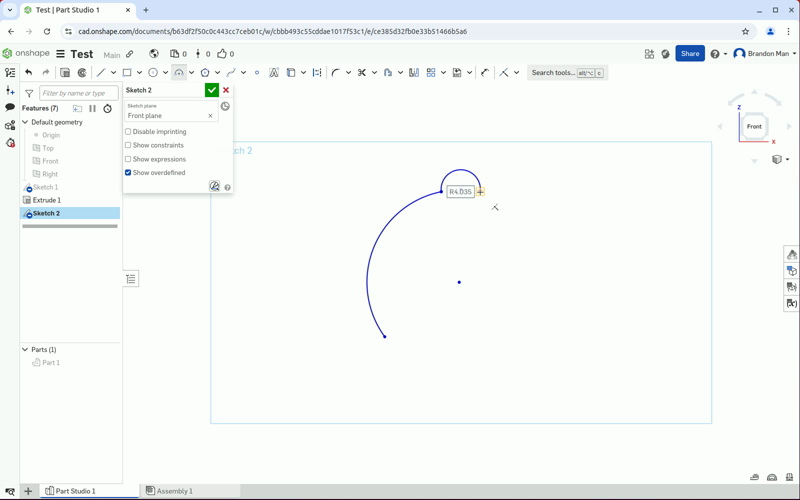
click(480, 191)
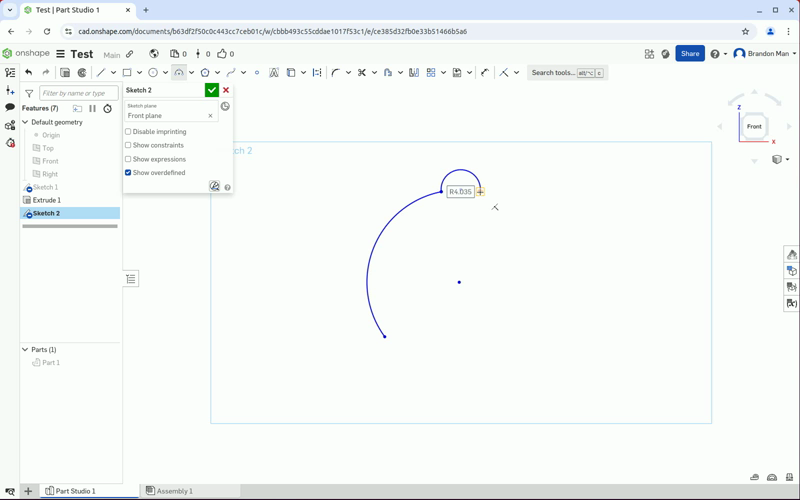
key_down(shift)
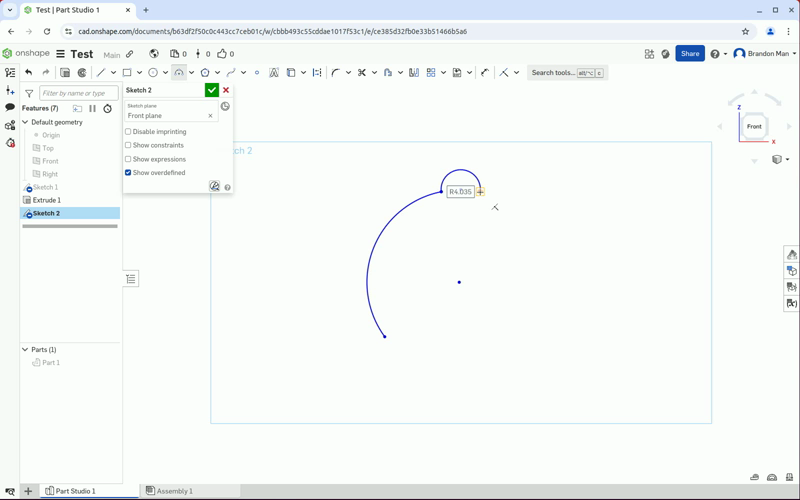
mouse_move(535, 336)
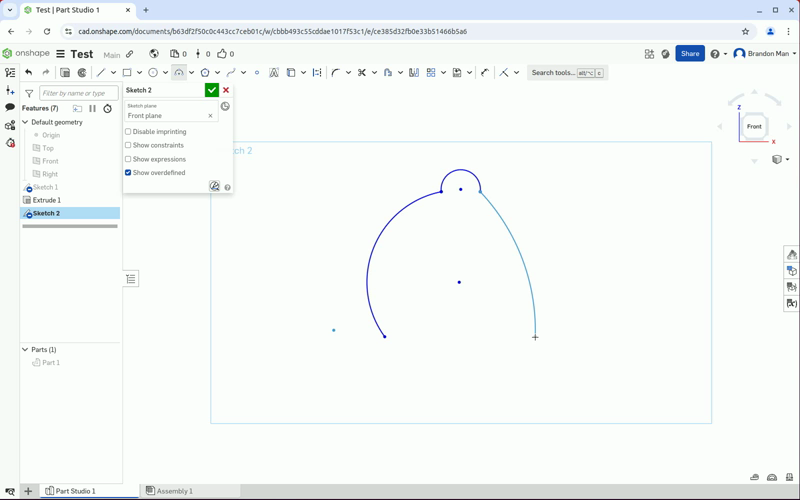
click(535, 336)
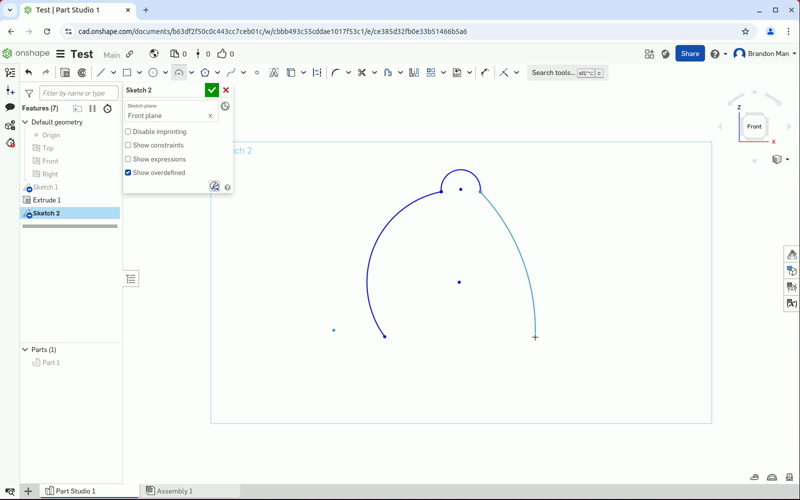
mouse_move(546, 249)
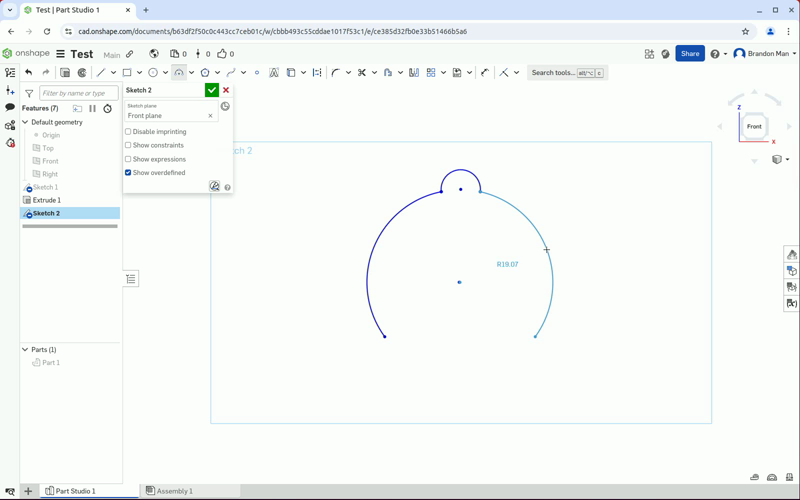
click(546, 249)
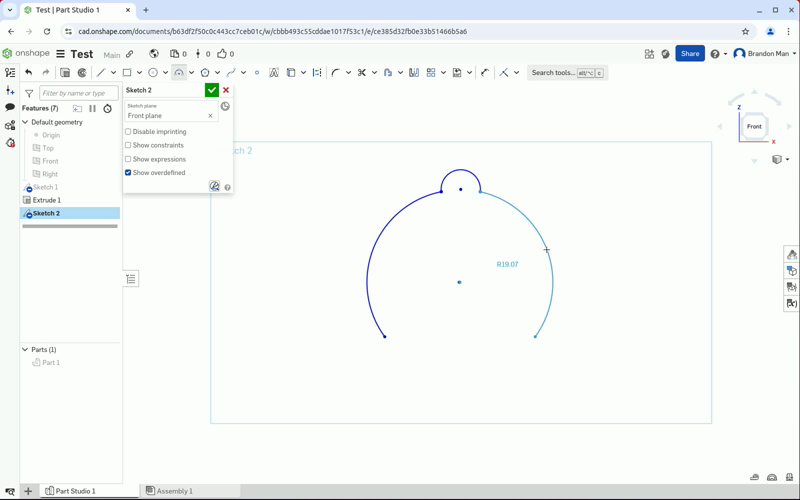
key_up(shift)
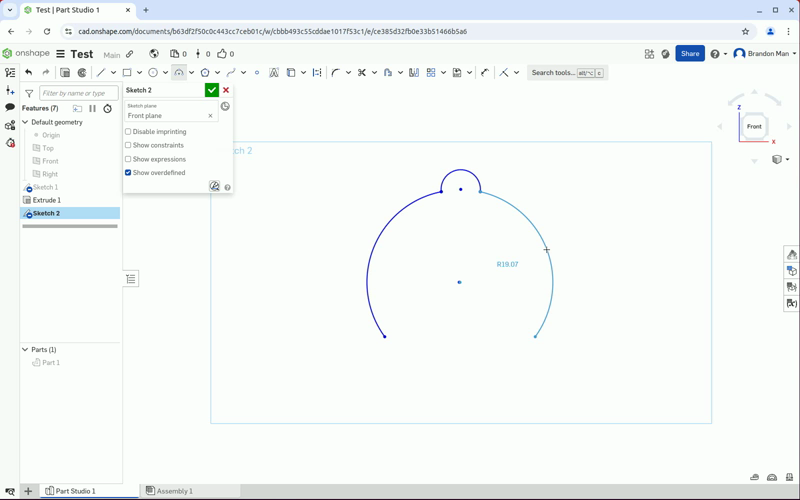
mouse_move(535, 336)
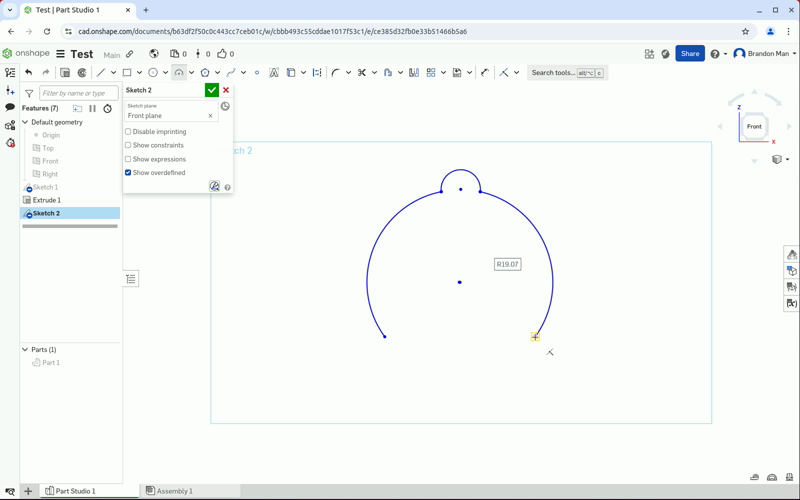
click(535, 336)
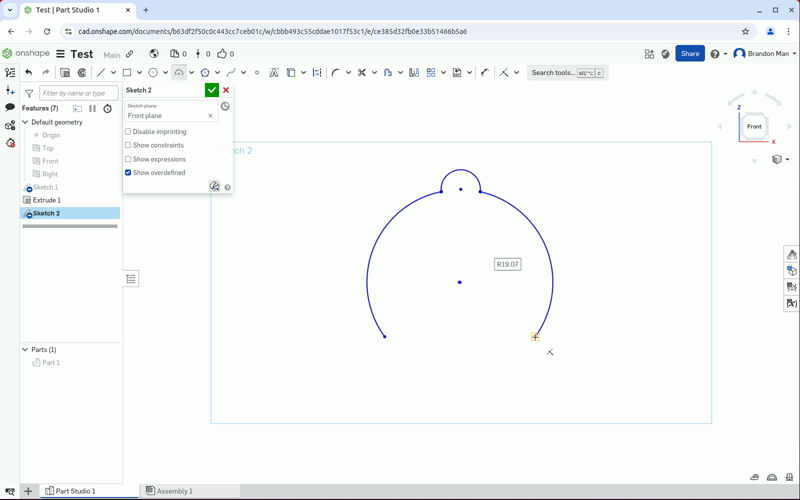
key_down(shift)
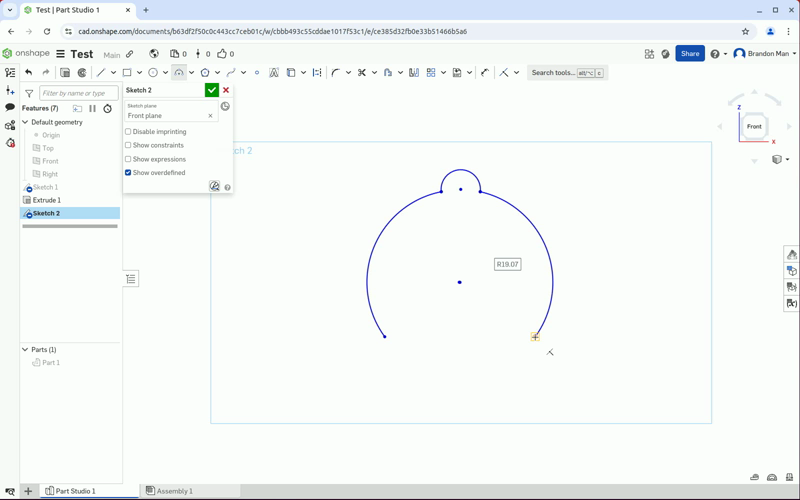
mouse_move(506, 363)
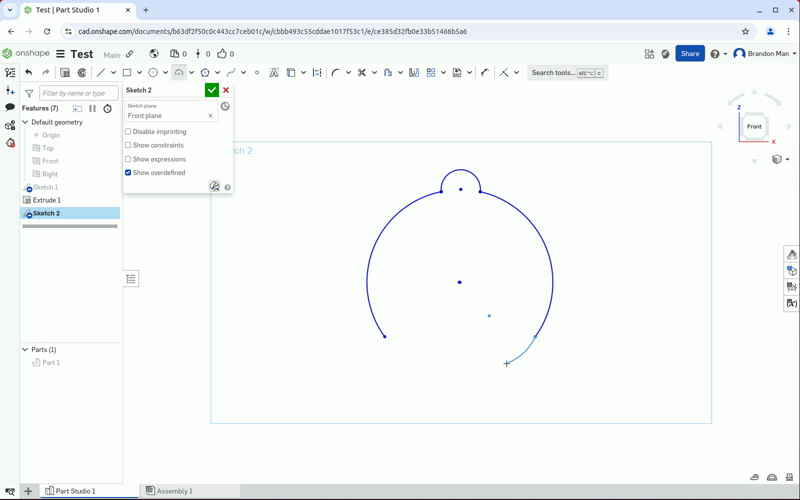
click(506, 363)
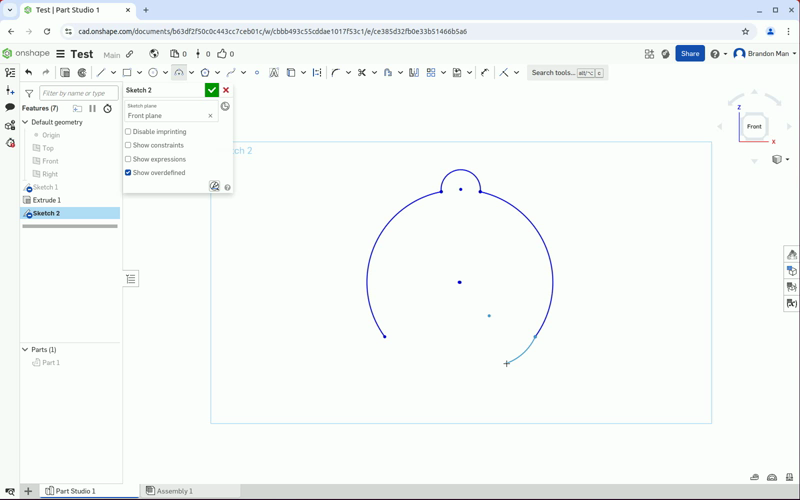
mouse_move(535, 365)
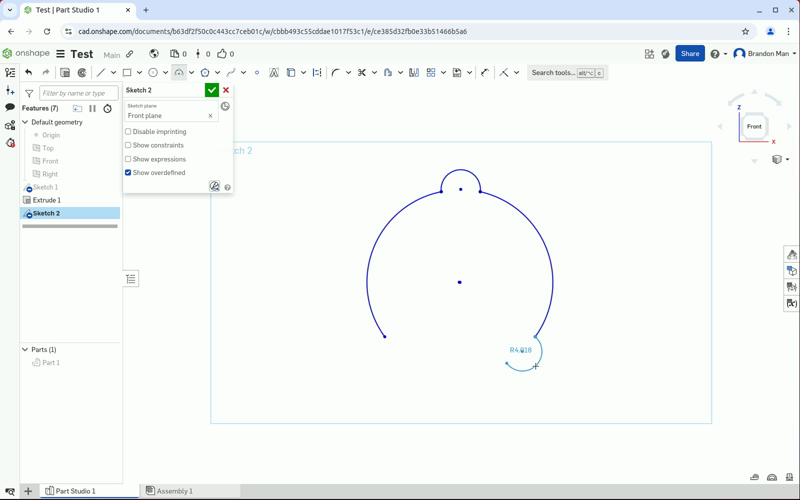
click(535, 365)
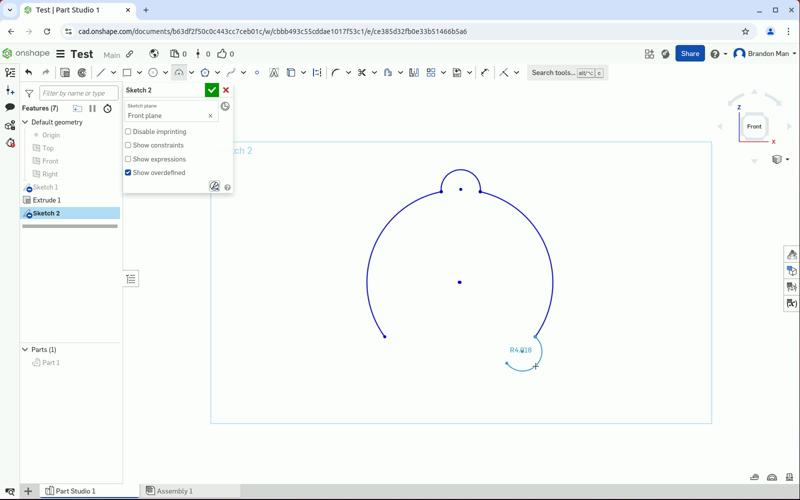
key_up(shift)
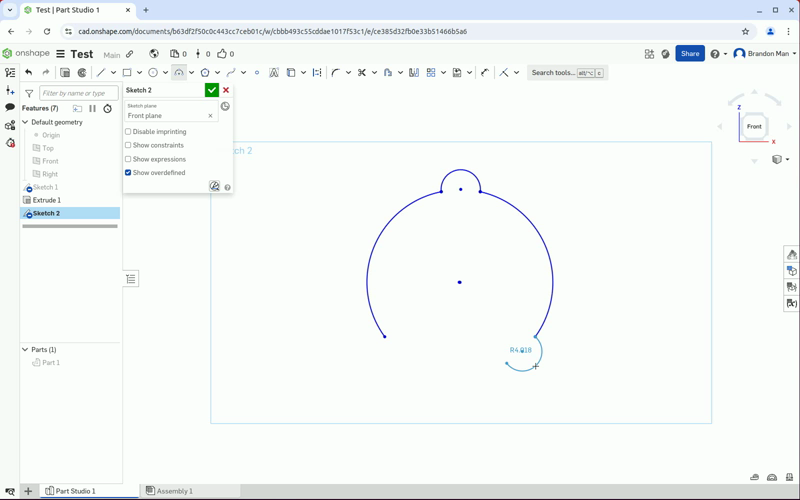
mouse_move(506, 363)
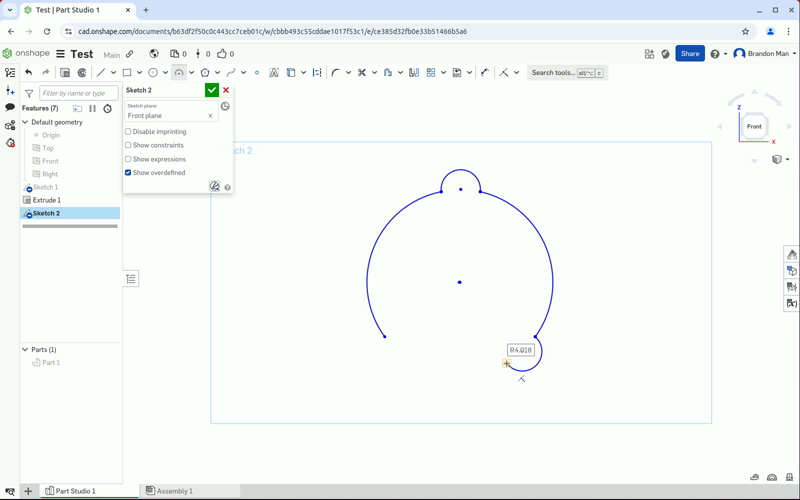
click(506, 363)
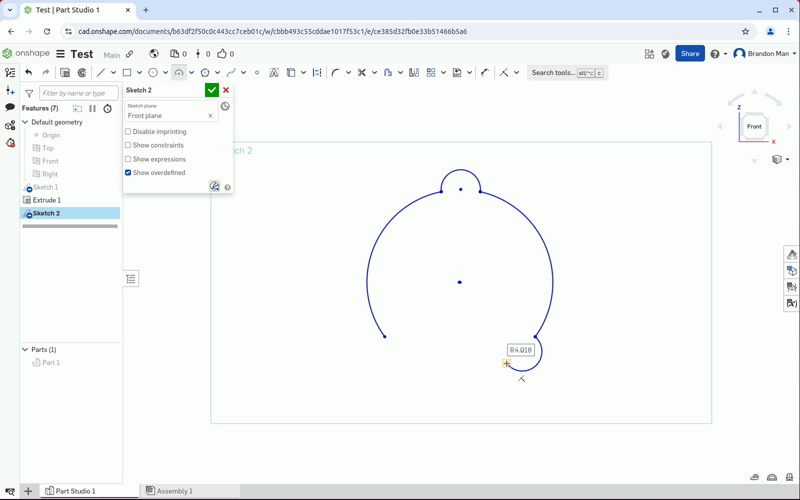
key_down(shift)
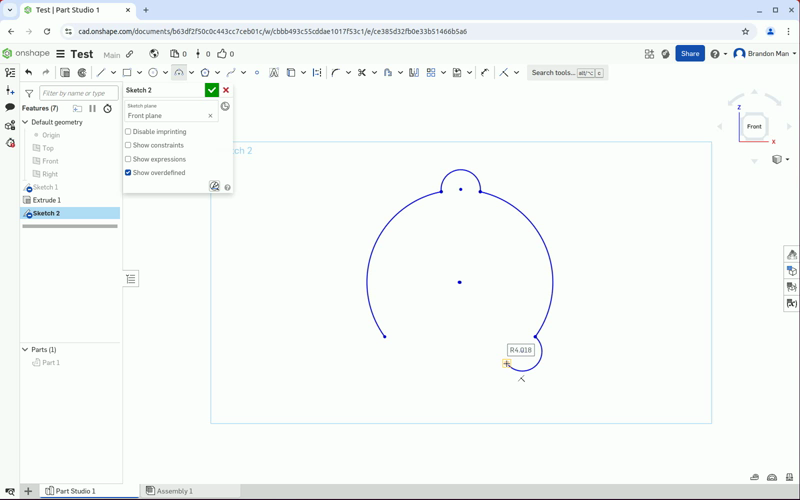
mouse_move(412, 363)
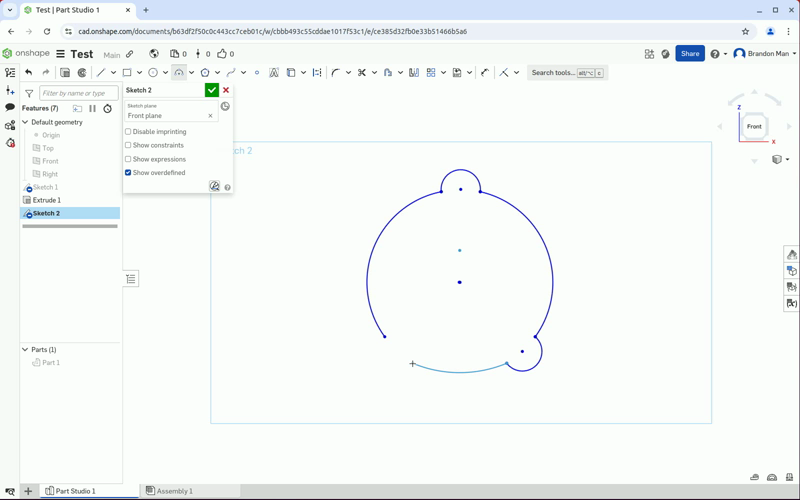
click(412, 363)
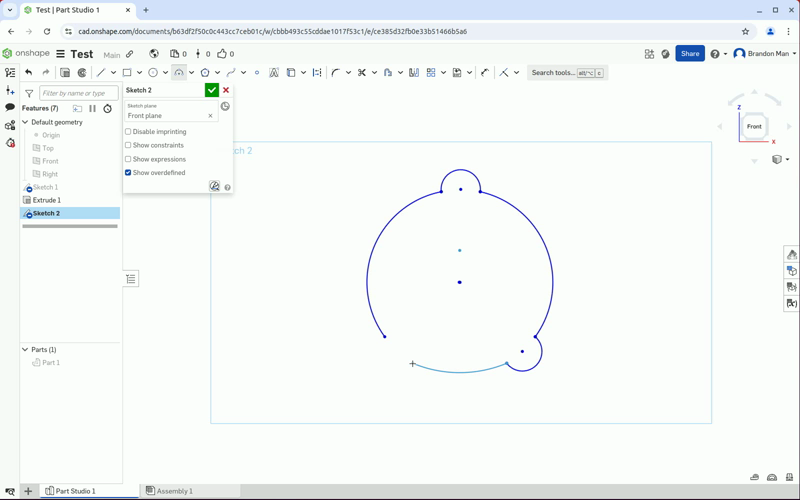
mouse_move(459, 375)
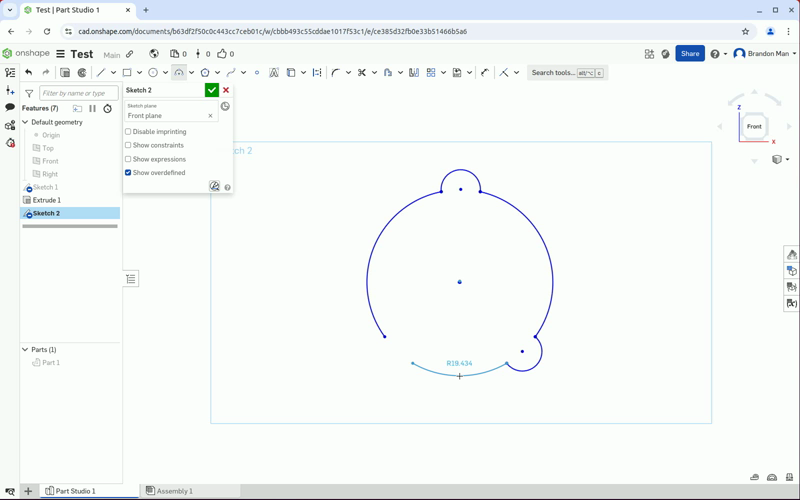
click(459, 375)
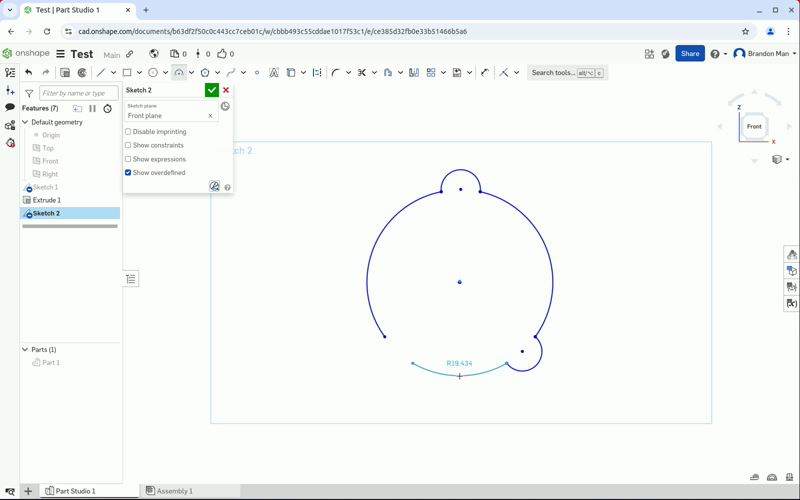
key_up(shift)
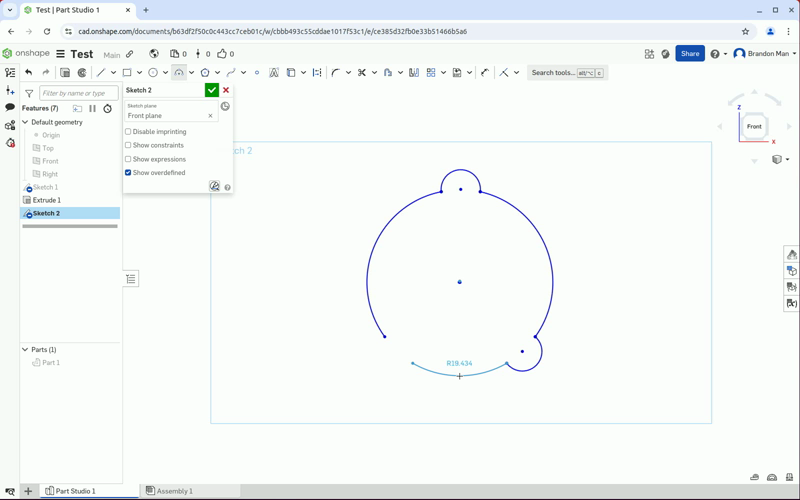
mouse_move(412, 363)
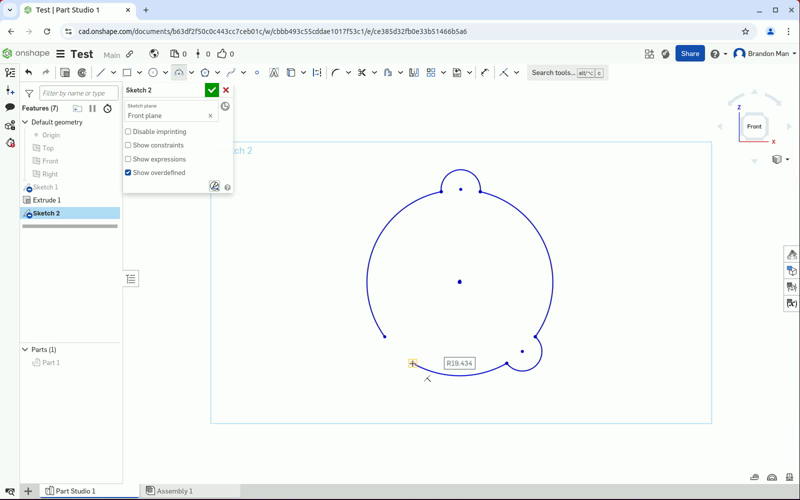
click(412, 363)
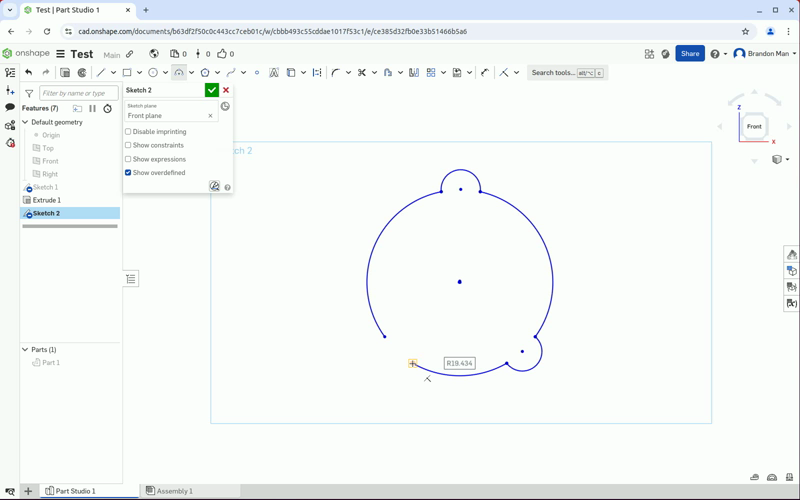
mouse_move(384, 336)
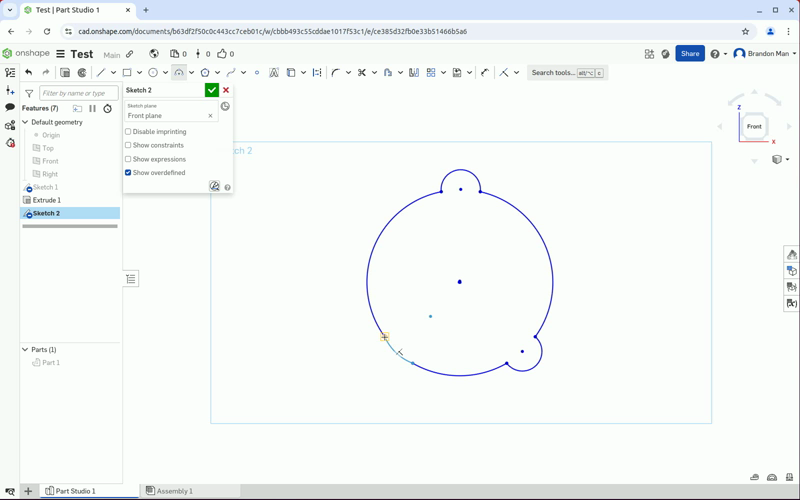
click(384, 336)
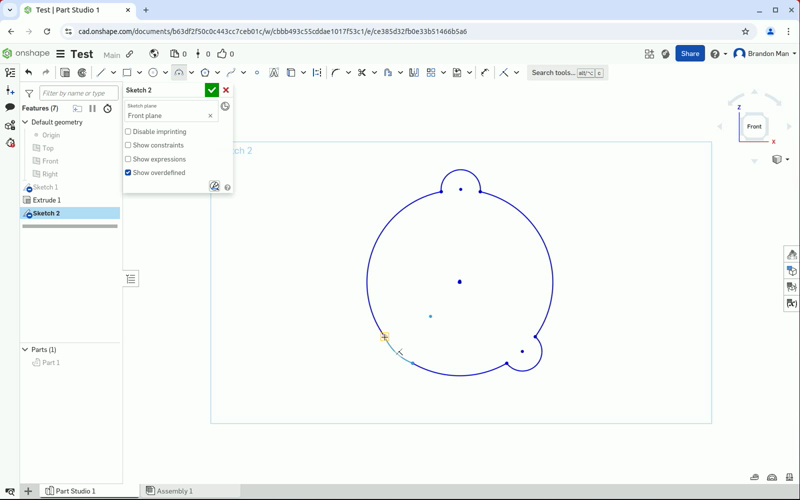
key_down(shift)
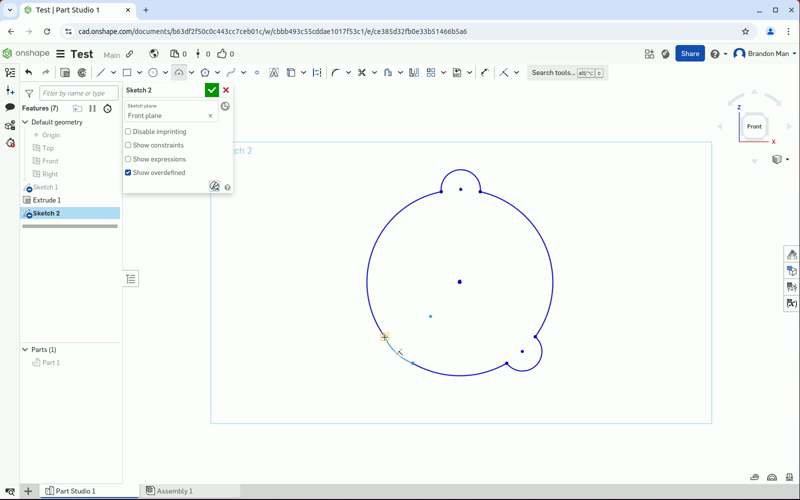
mouse_move(383, 365)
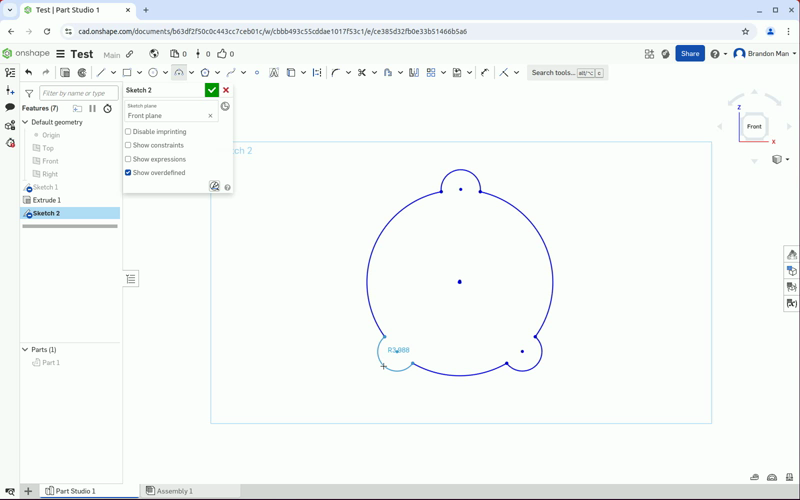
click(383, 365)
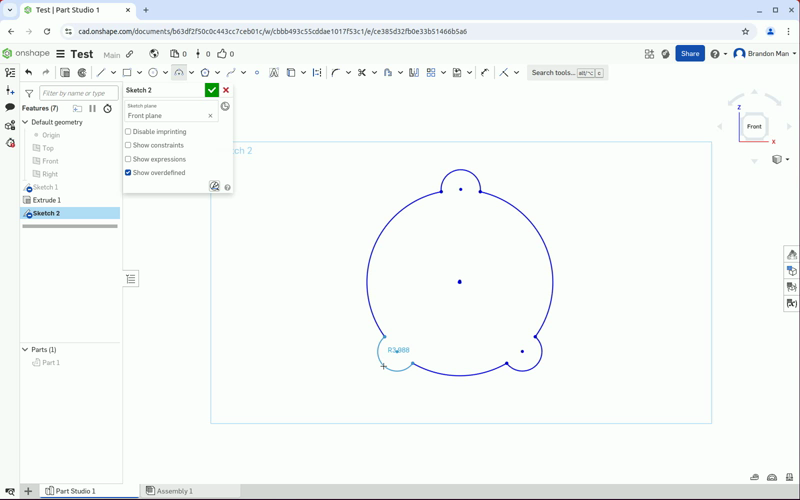
key_up(shift)
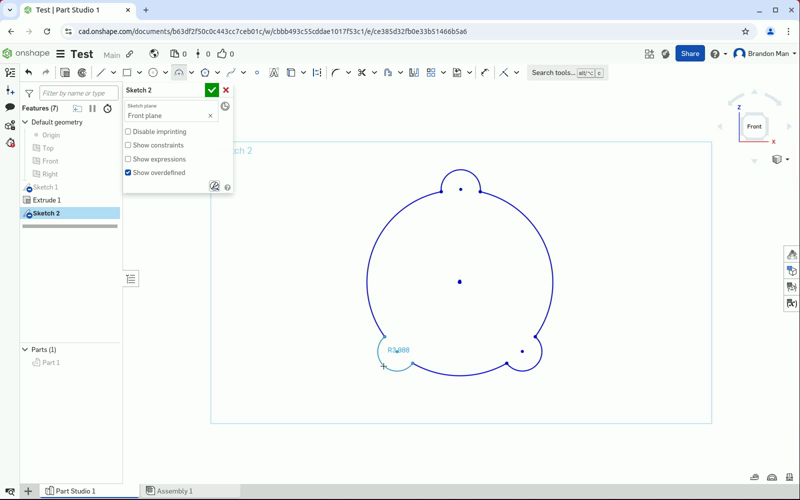
key(esc)
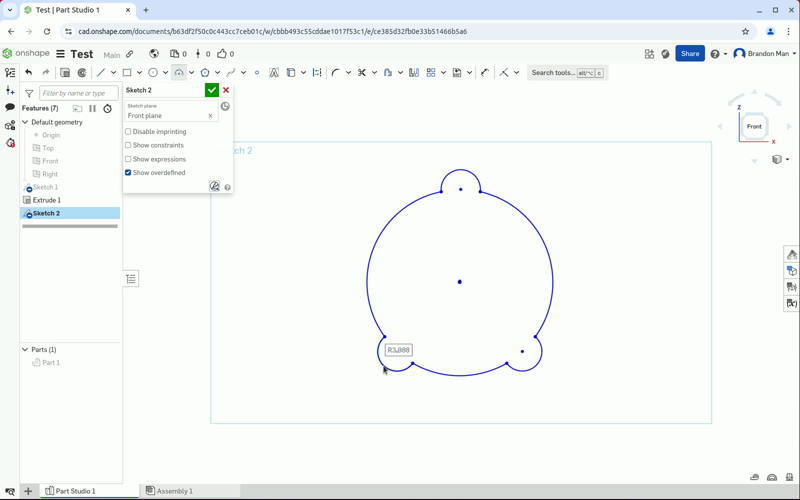
key(c)
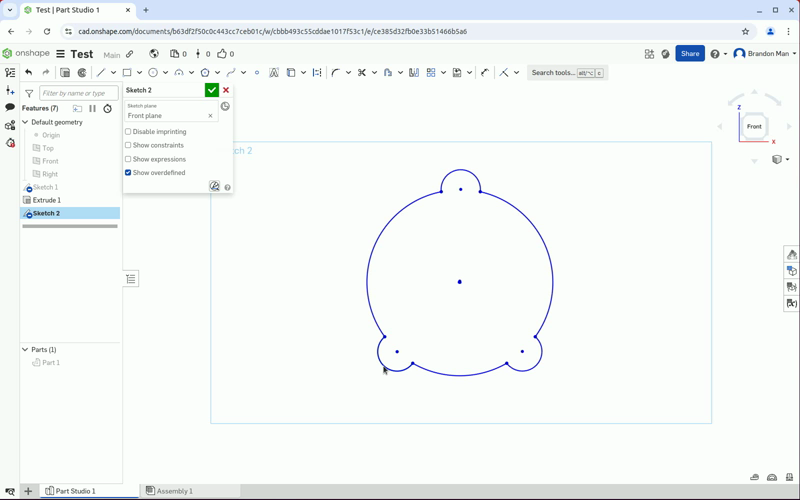
key_down(shift)
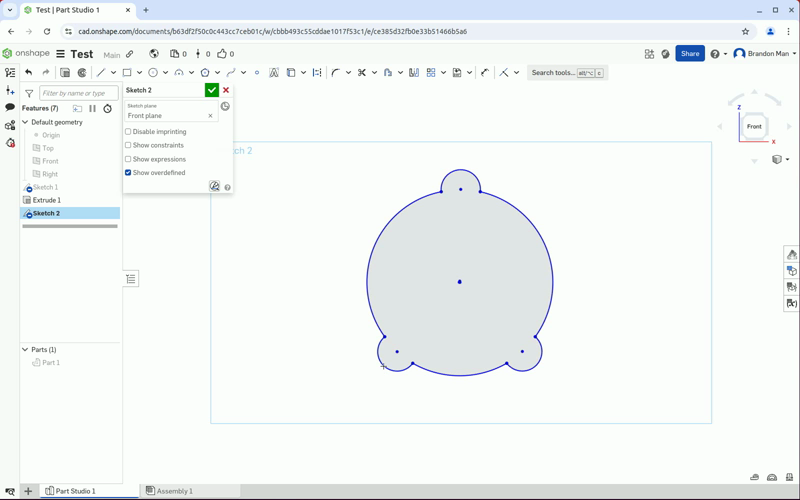
mouse_move(396, 351)
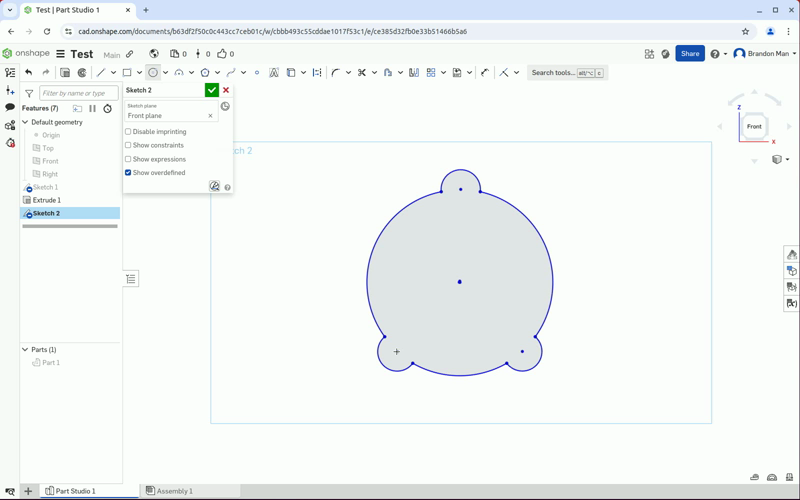
scroll(6)
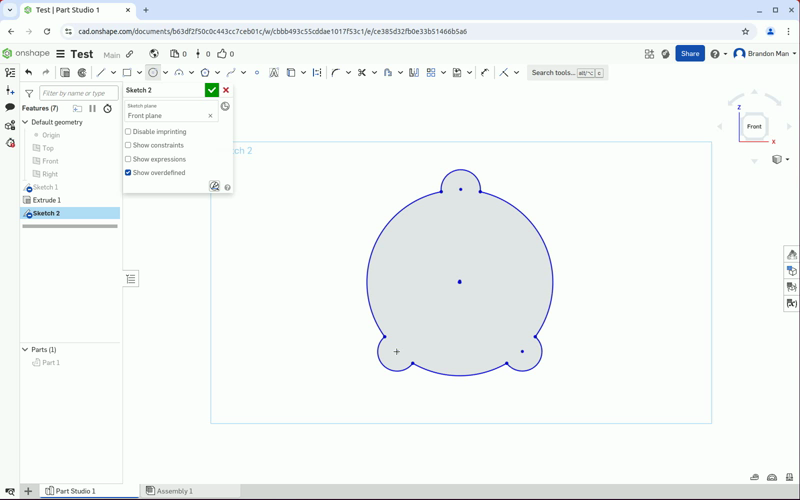
scroll(6)
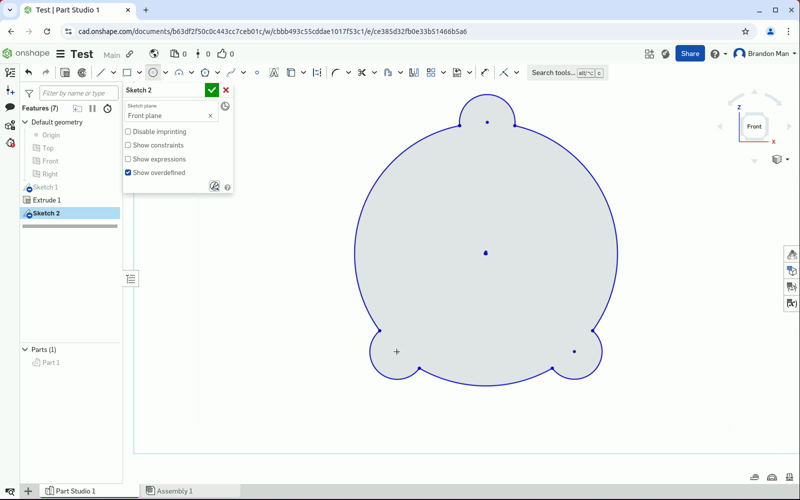
scroll(6)
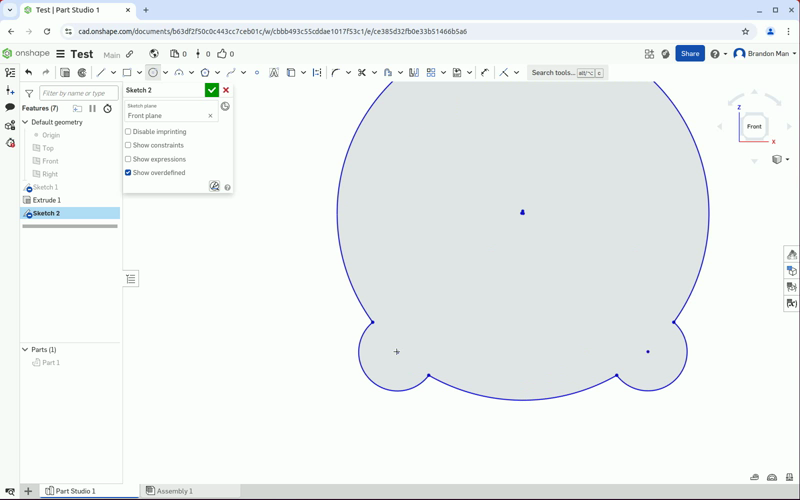
scroll(6)
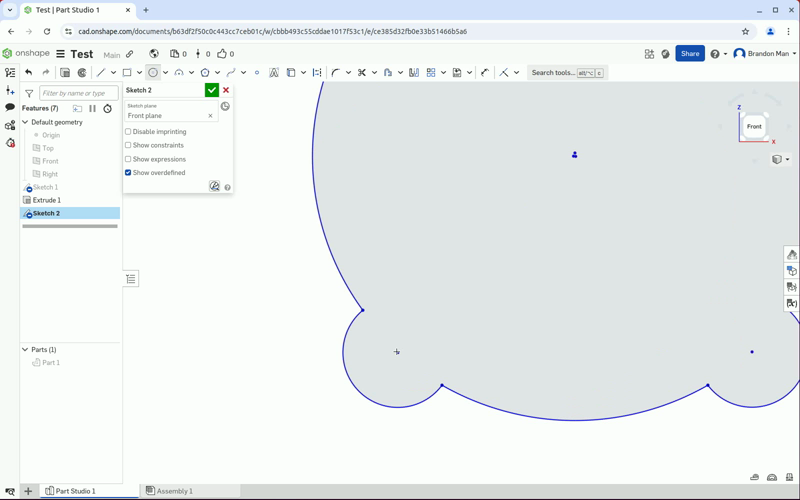
scroll(6)
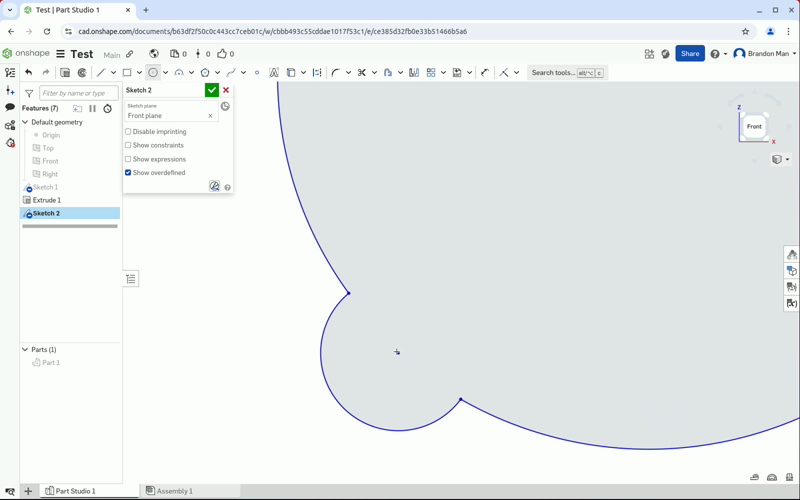
scroll(6)
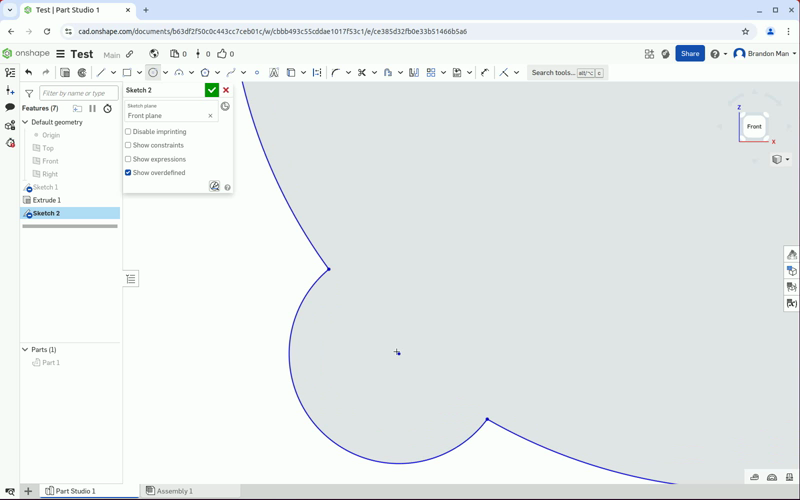
scroll(6)
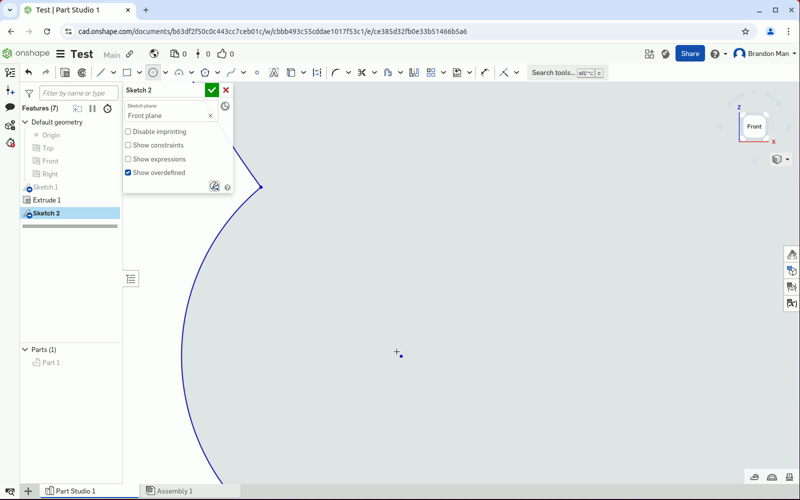
click(396, 351)
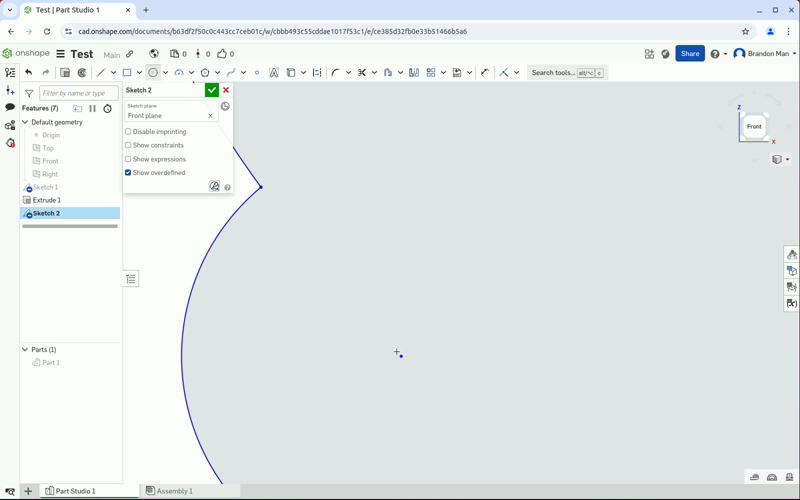
scroll(-6)
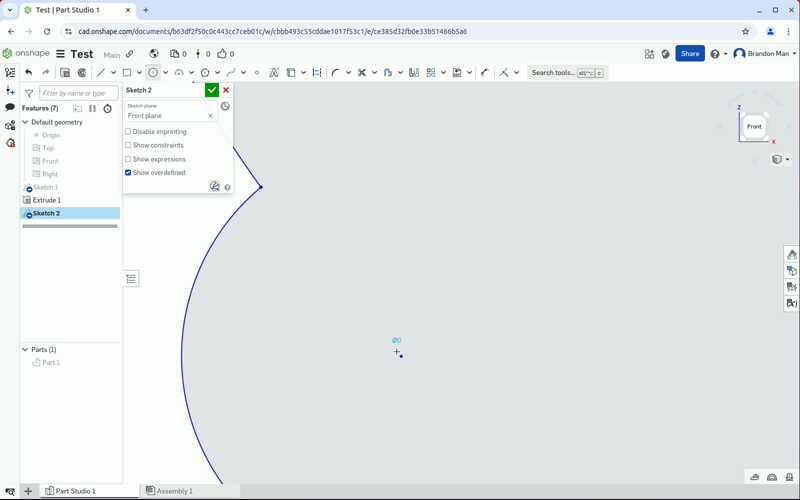
scroll(-6)
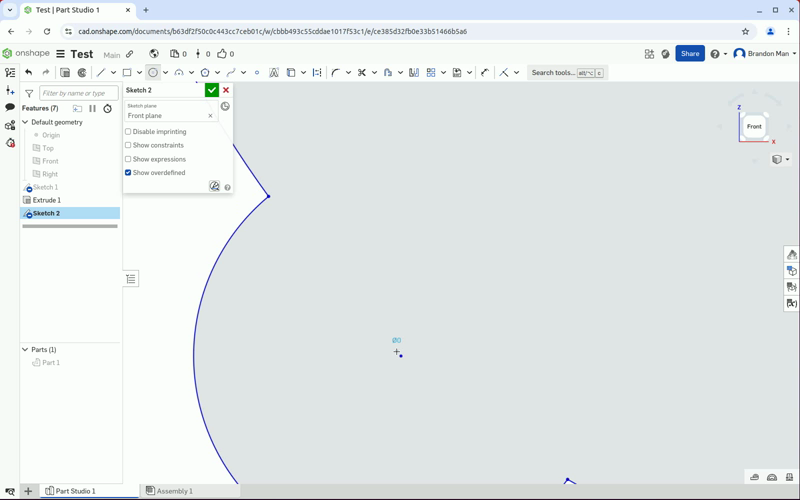
scroll(-6)
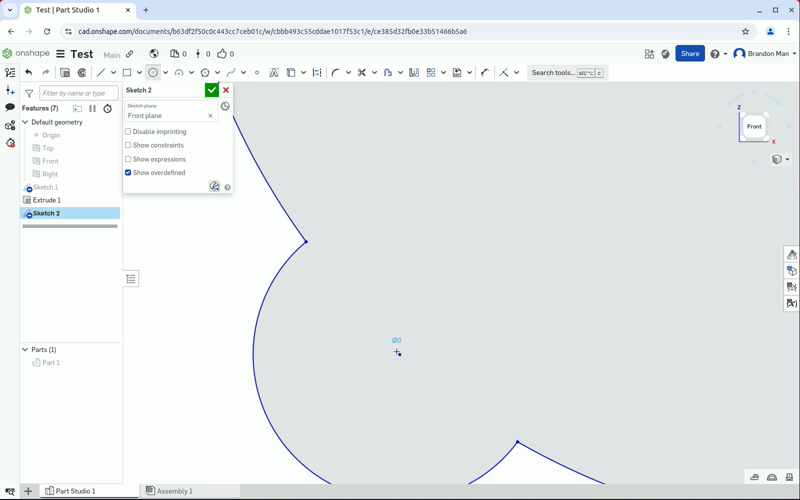
scroll(-6)
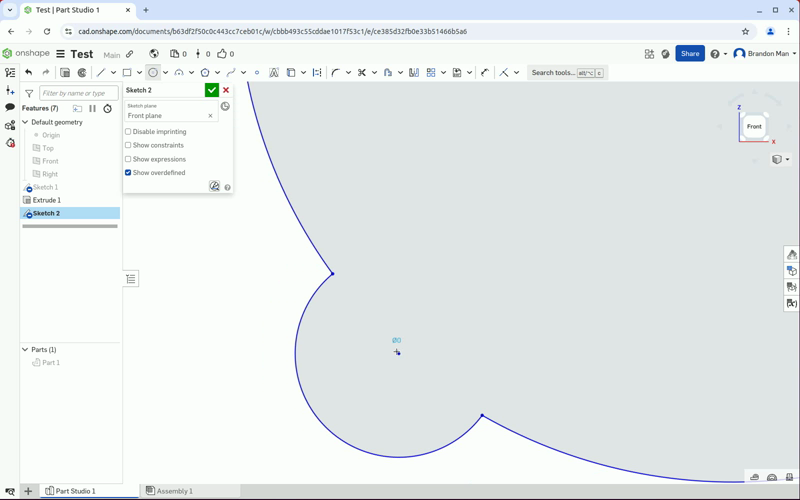
scroll(-6)
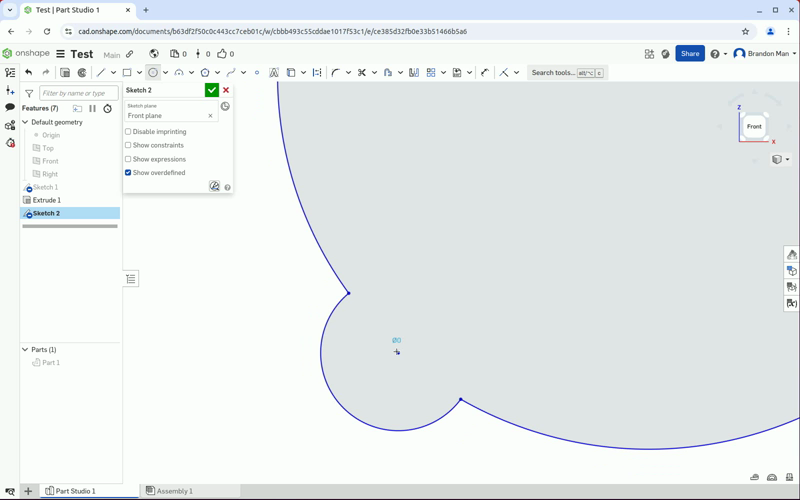
scroll(-6)
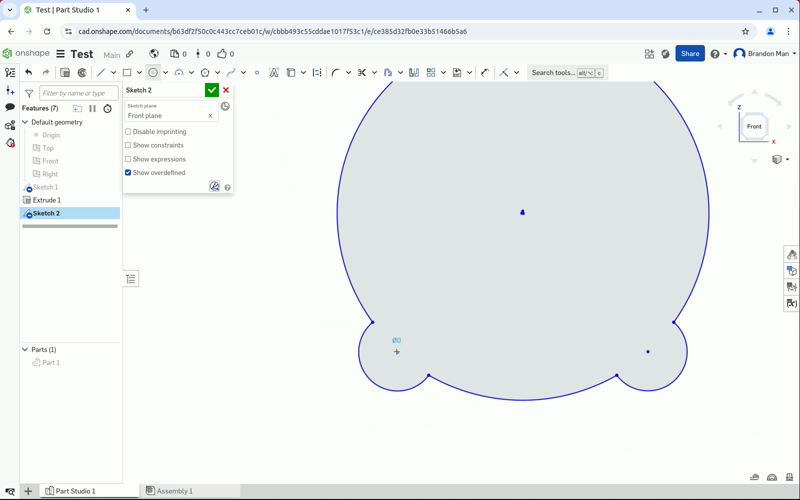
scroll(-6)
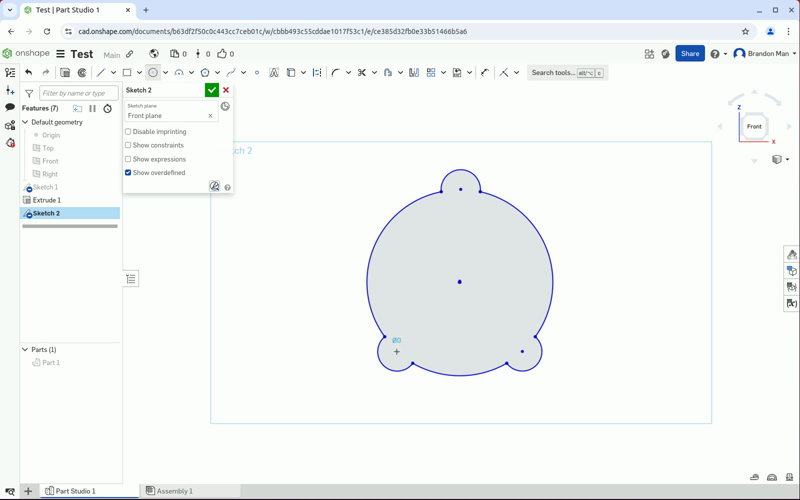
key_up(shift)
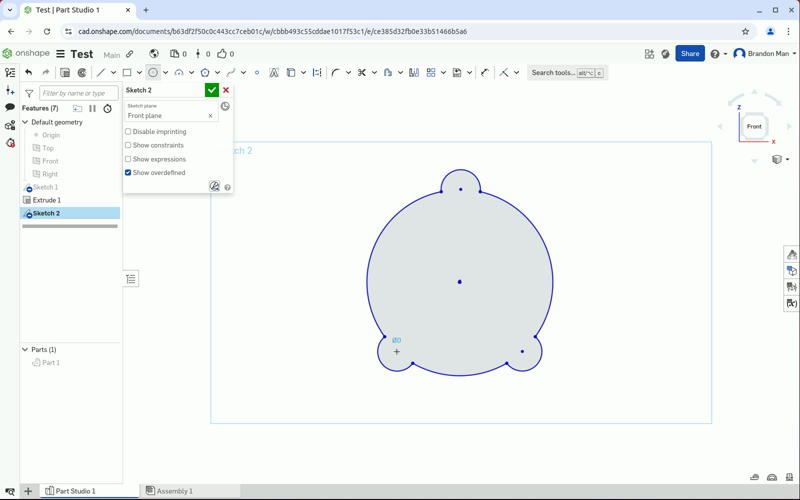
mouse_move(404, 351)
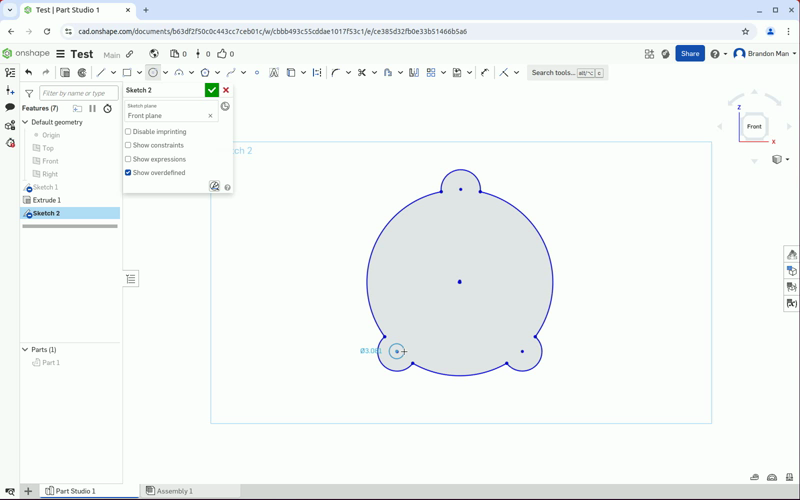
click(404, 351)
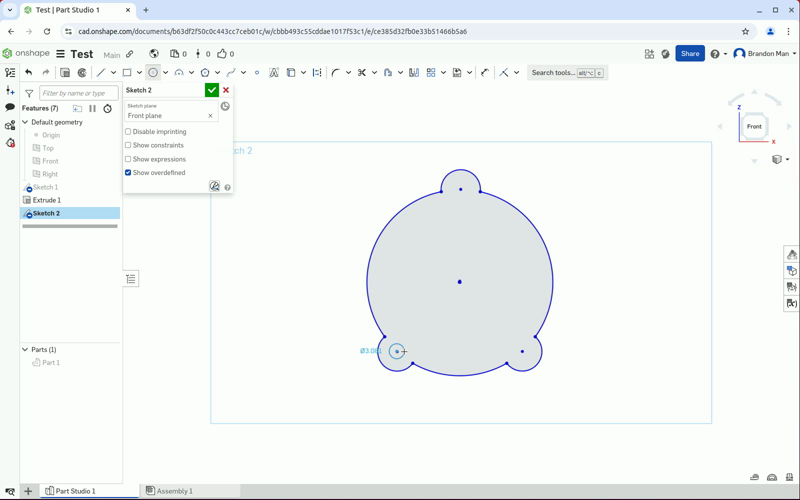
key(esc)
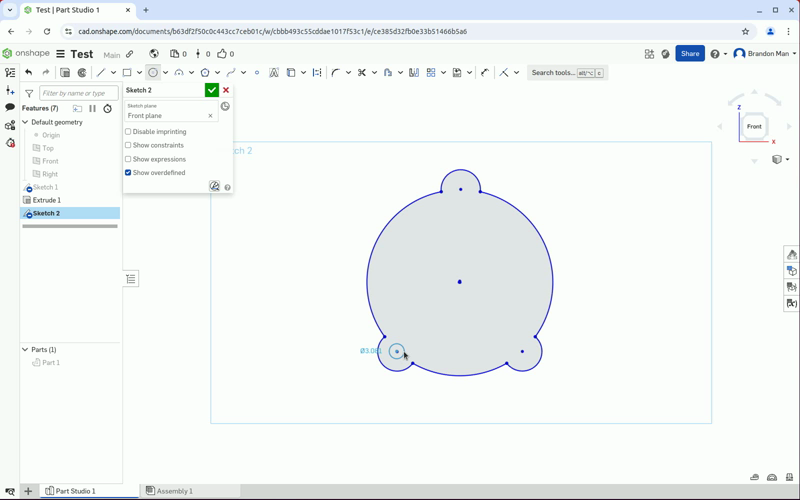
key(c)
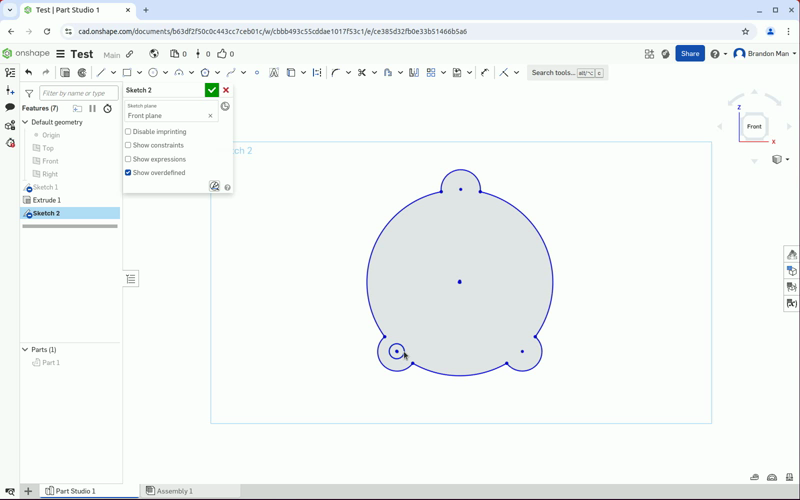
key_down(shift)
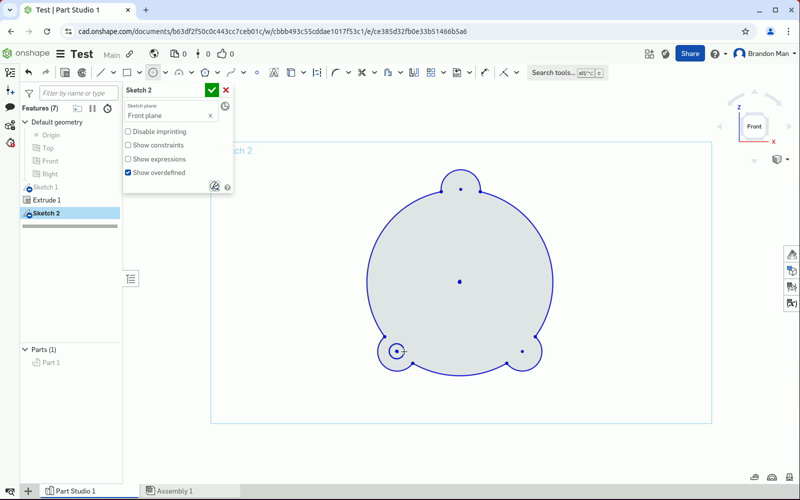
mouse_move(460, 283)
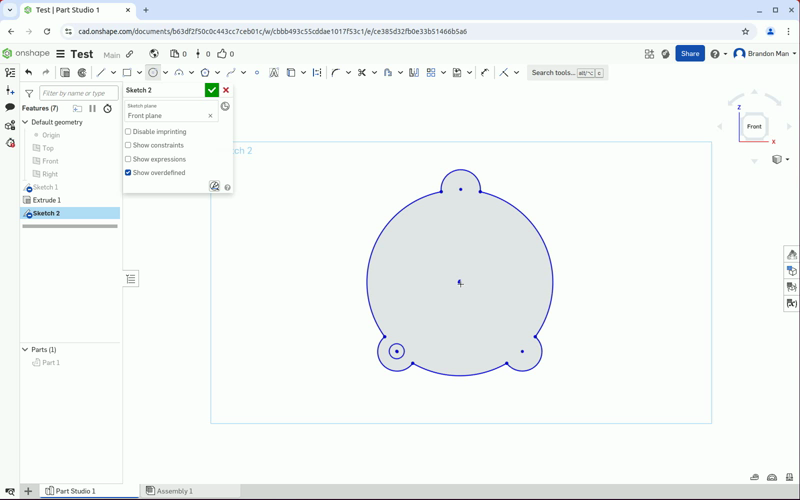
scroll(6)
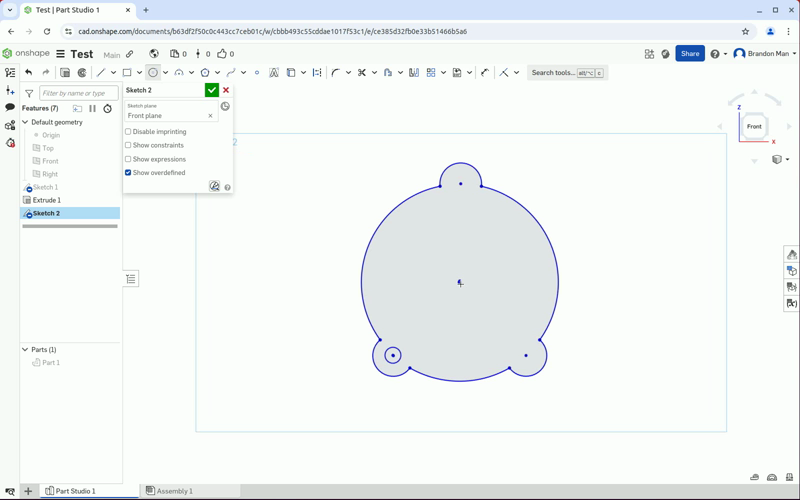
scroll(6)
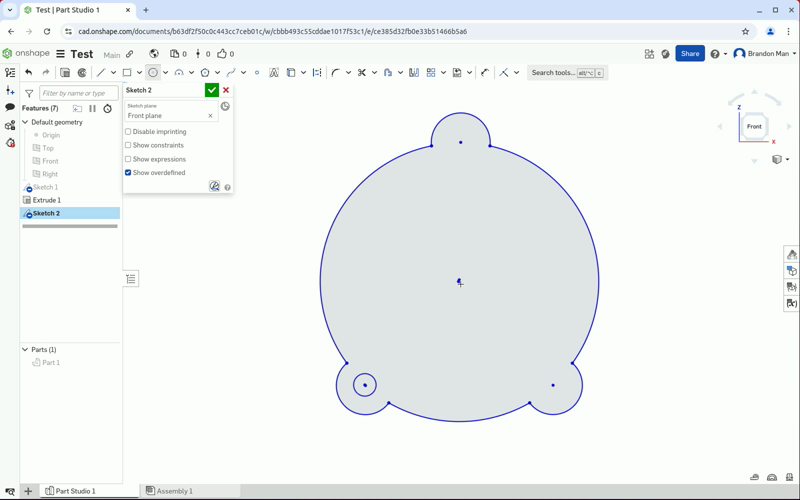
scroll(6)
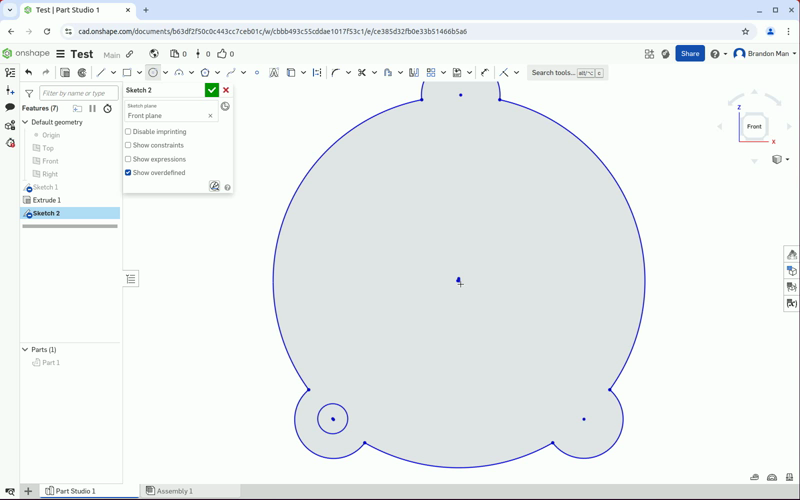
scroll(6)
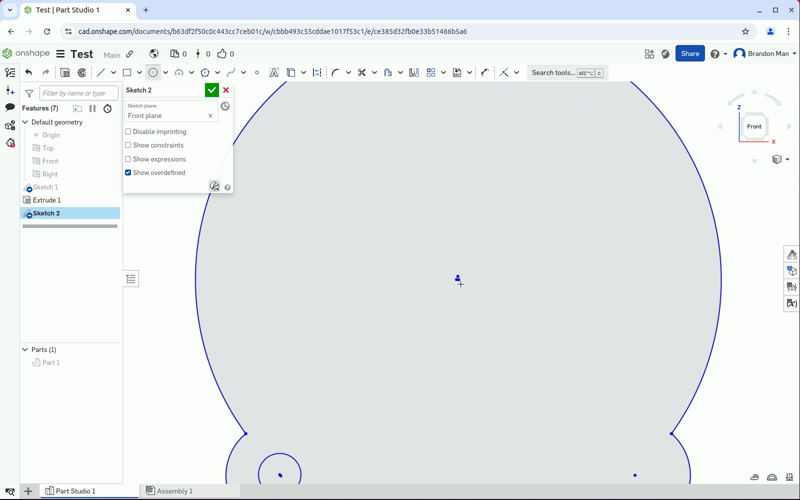
scroll(6)
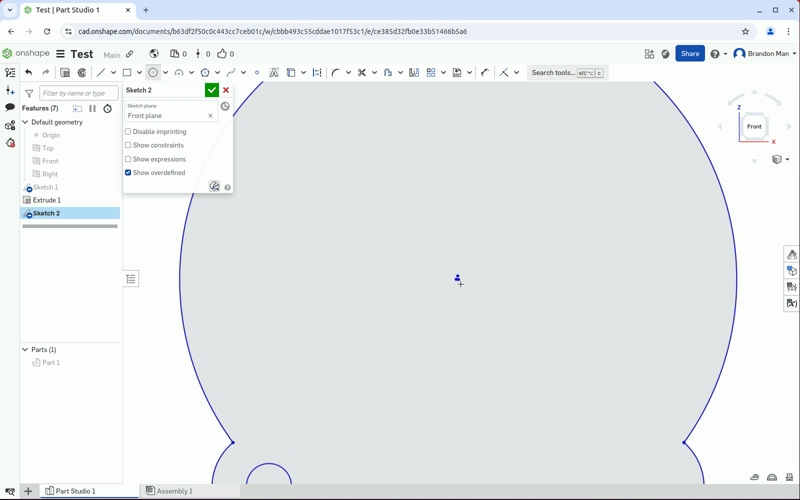
scroll(6)
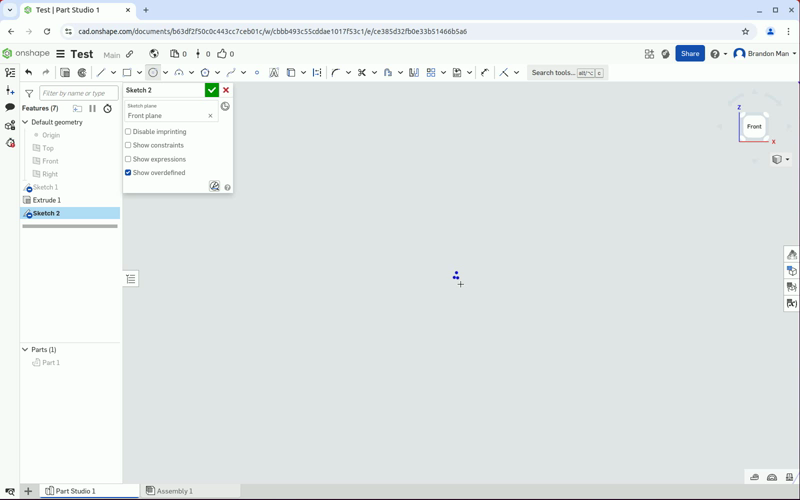
scroll(6)
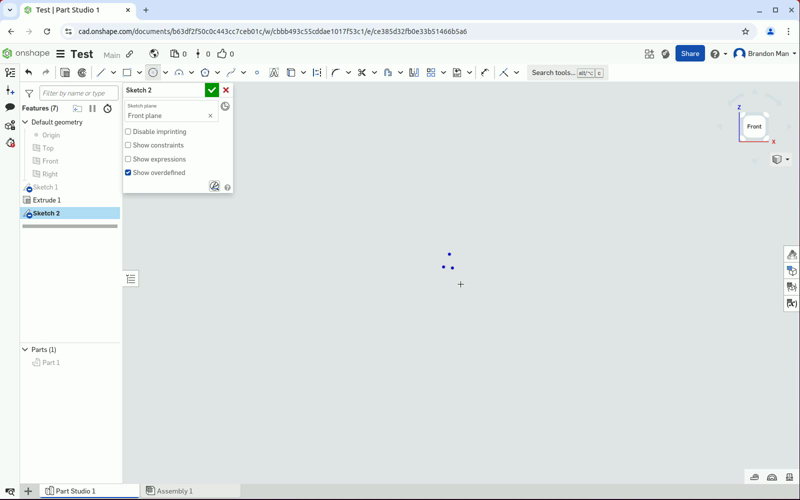
click(460, 283)
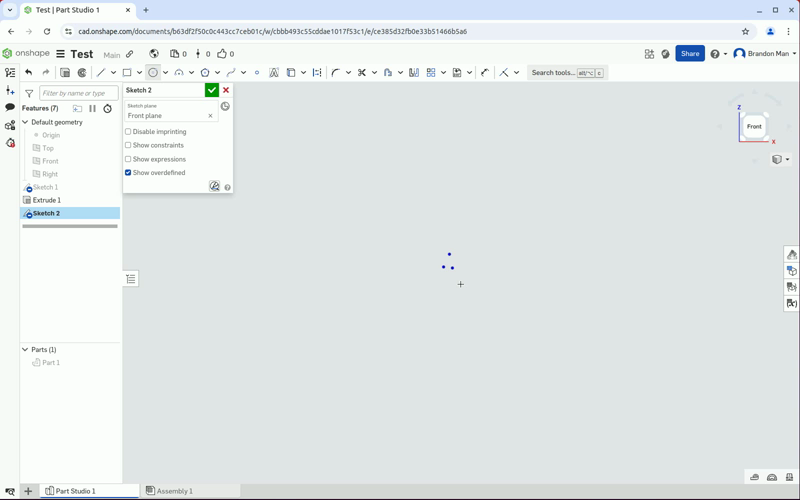
scroll(-6)
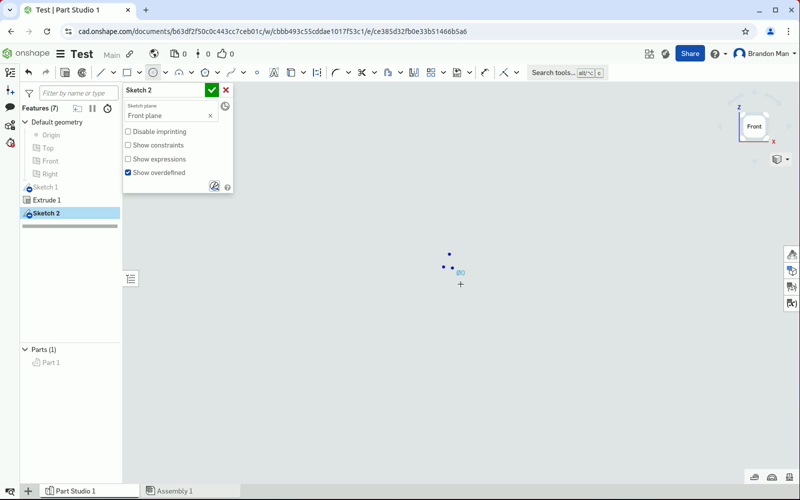
scroll(-6)
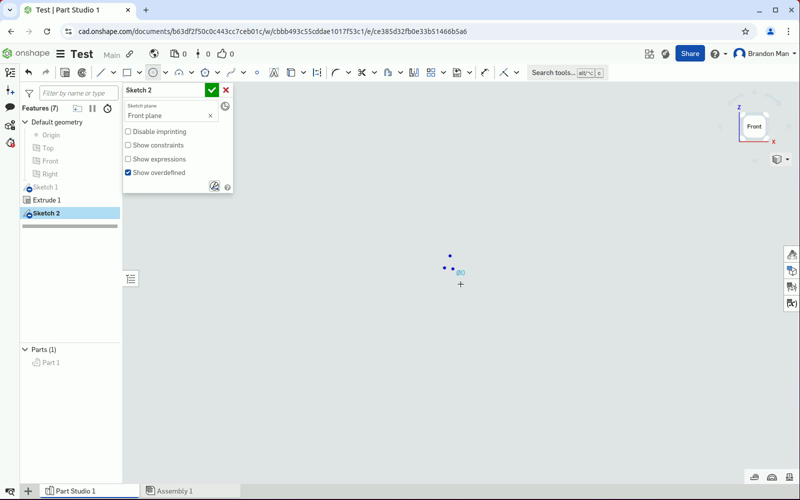
scroll(-6)
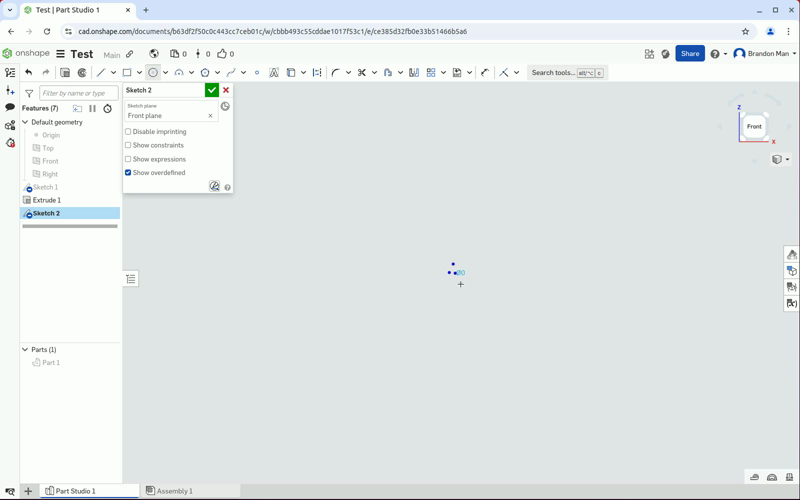
scroll(-6)
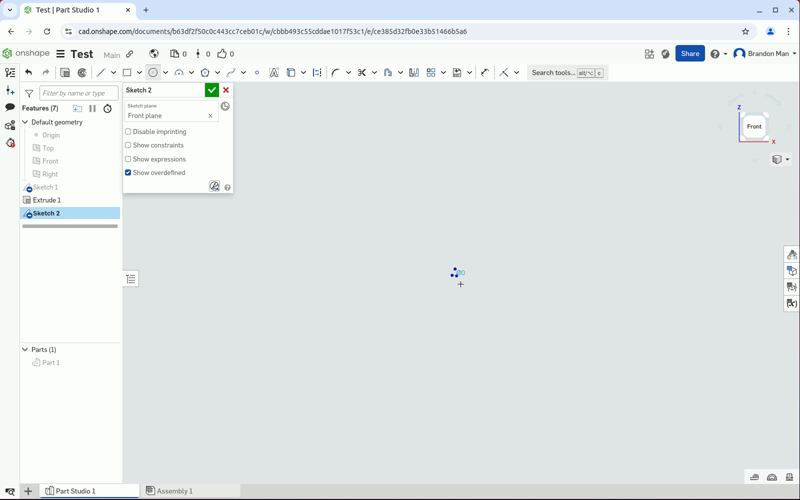
scroll(-6)
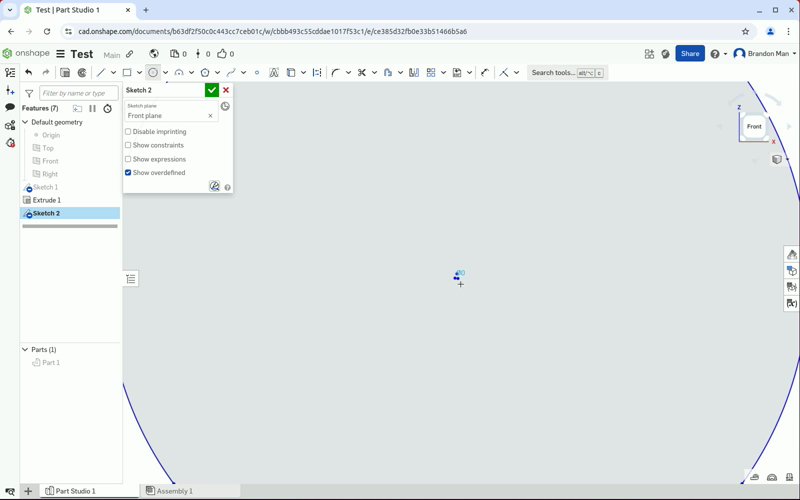
scroll(-6)
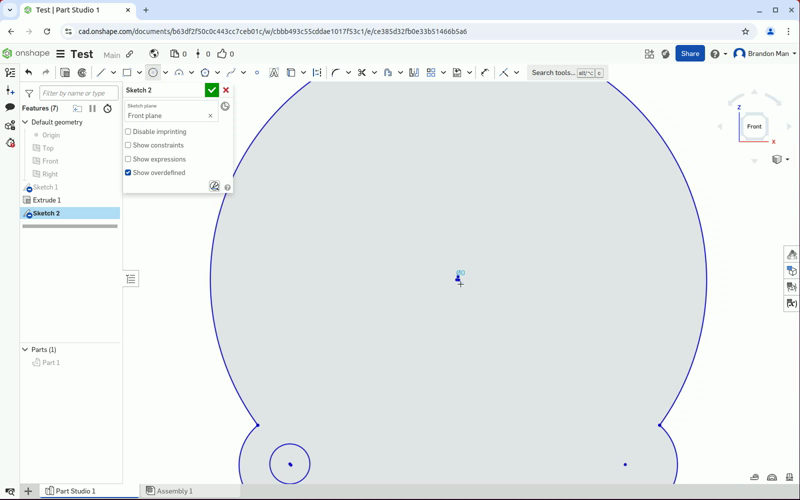
scroll(-6)
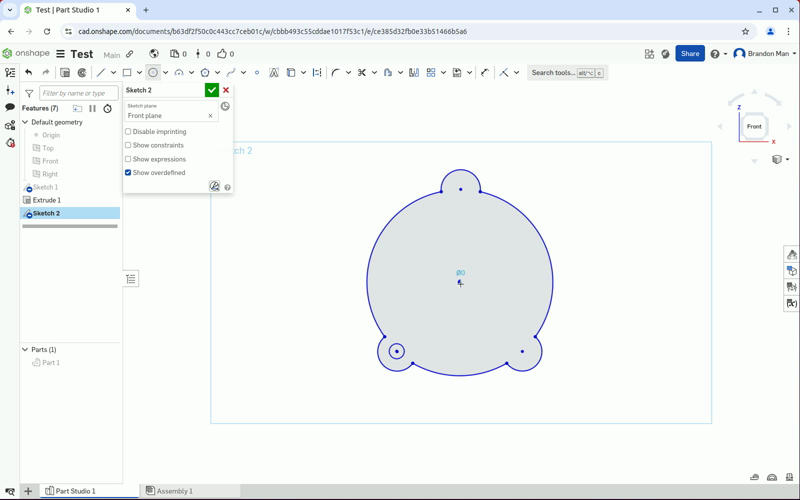
key_up(shift)
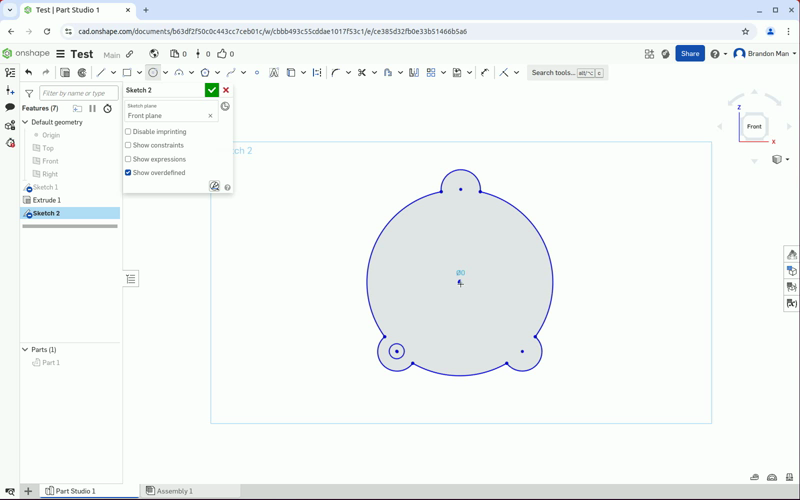
mouse_move(528, 283)
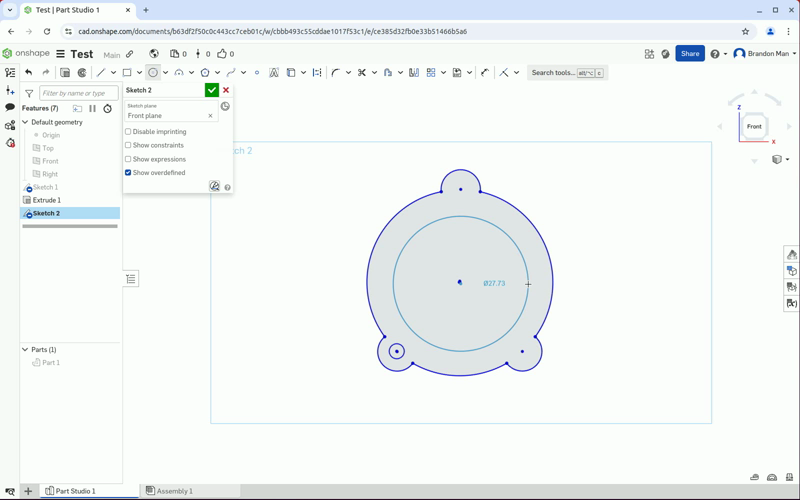
click(528, 283)
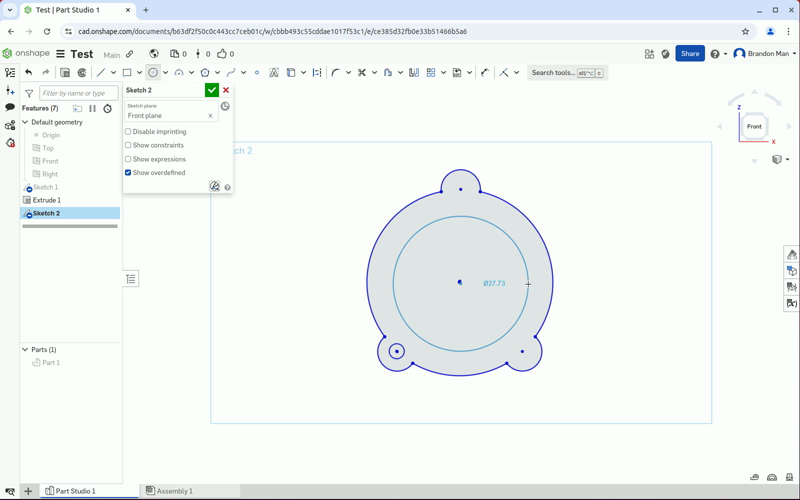
key(esc)
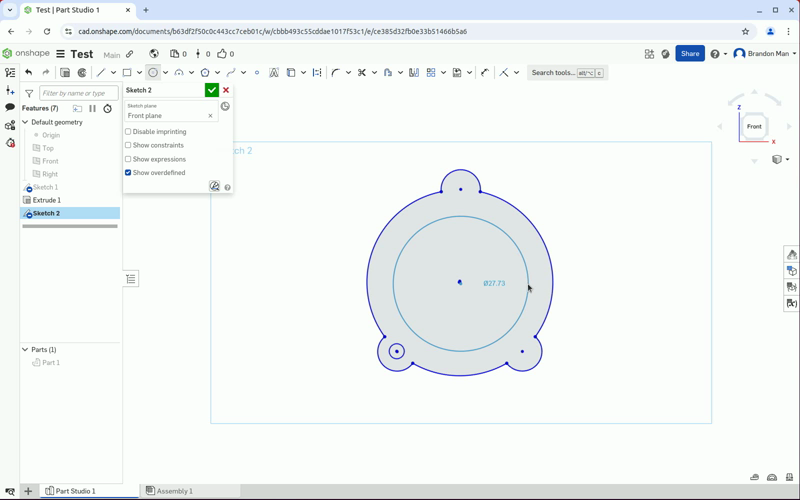
key(c)
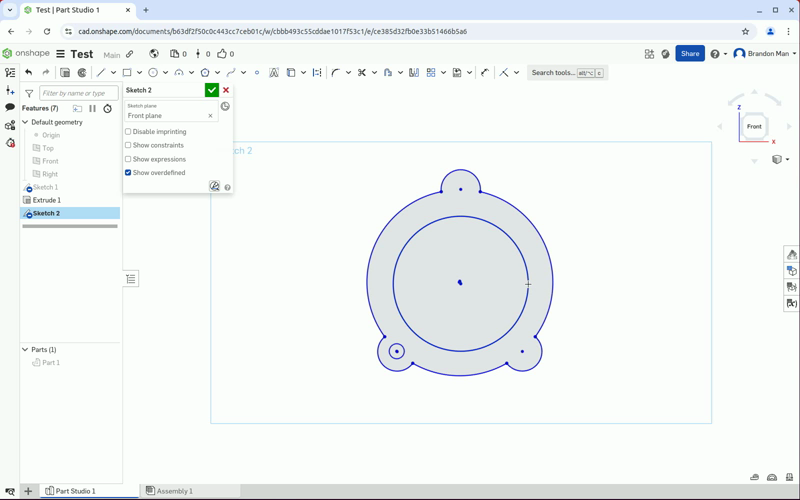
key_down(shift)
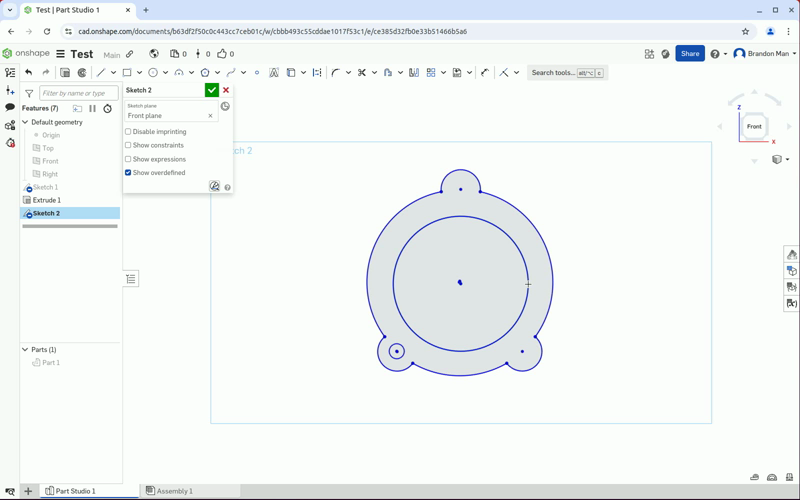
mouse_move(460, 189)
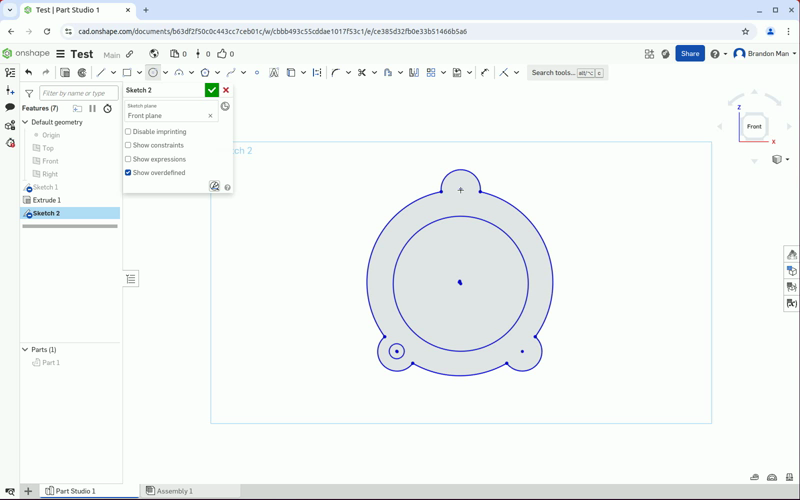
scroll(6)
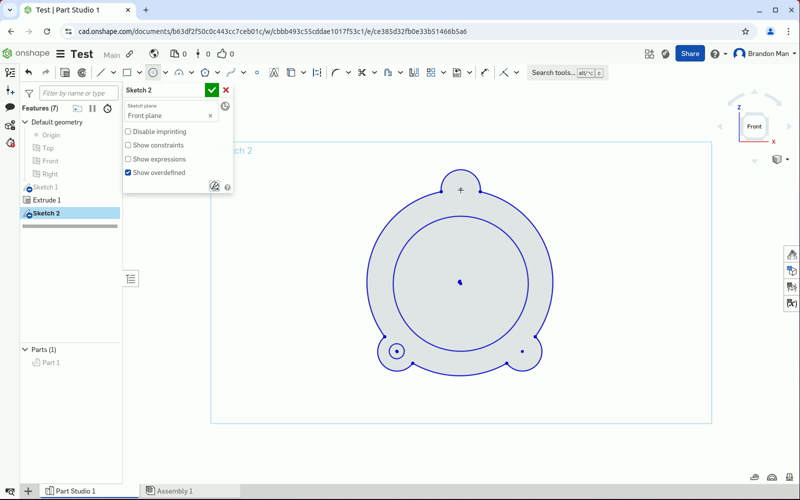
scroll(6)
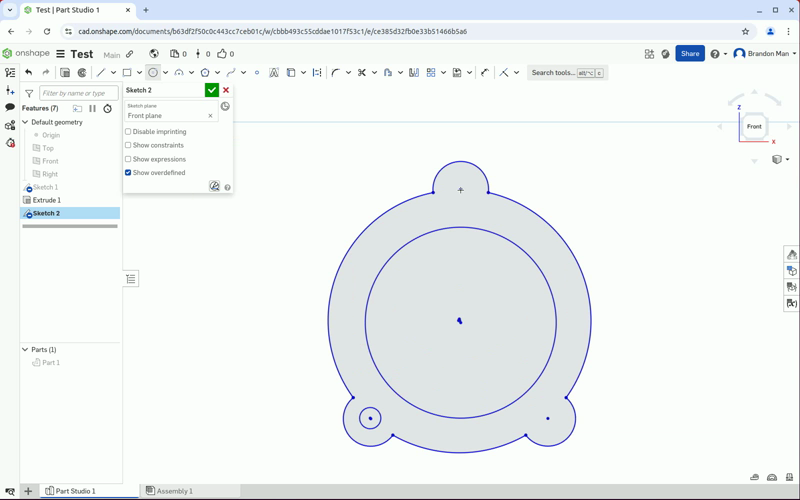
scroll(6)
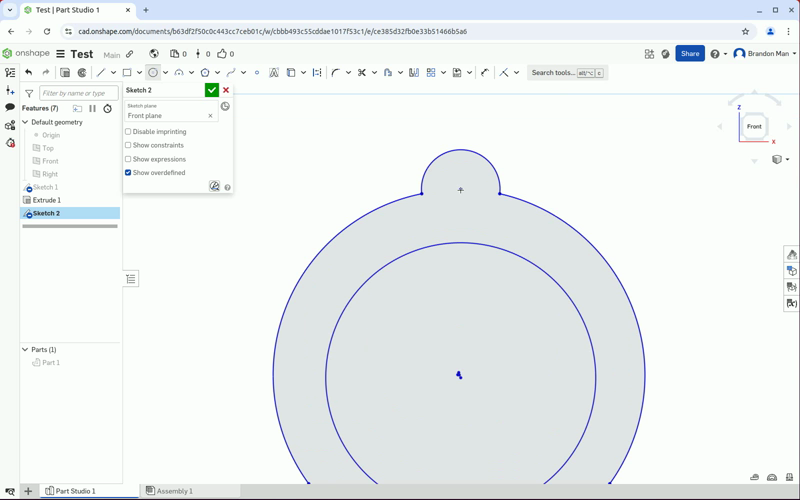
scroll(6)
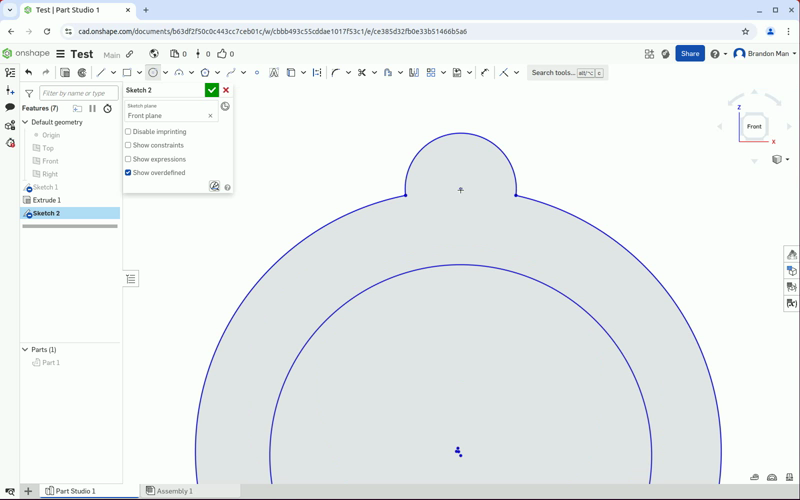
scroll(6)
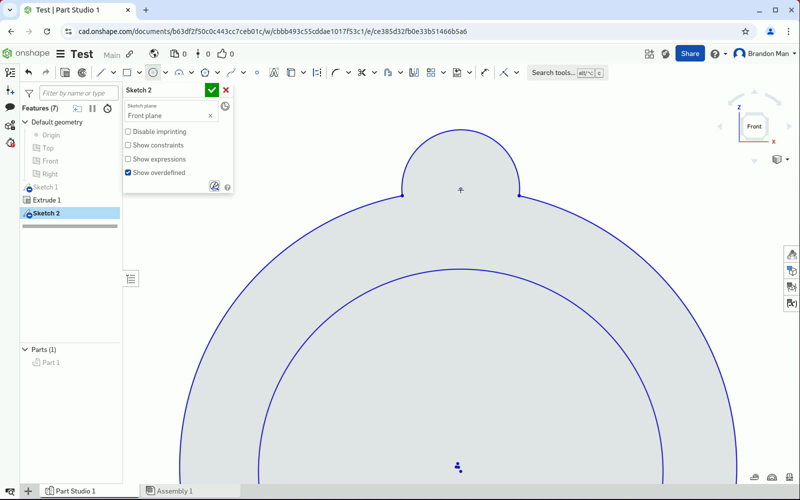
scroll(6)
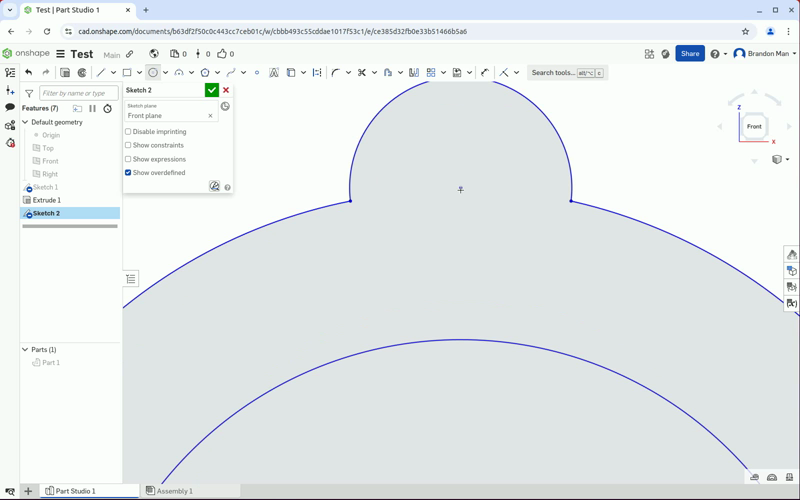
scroll(6)
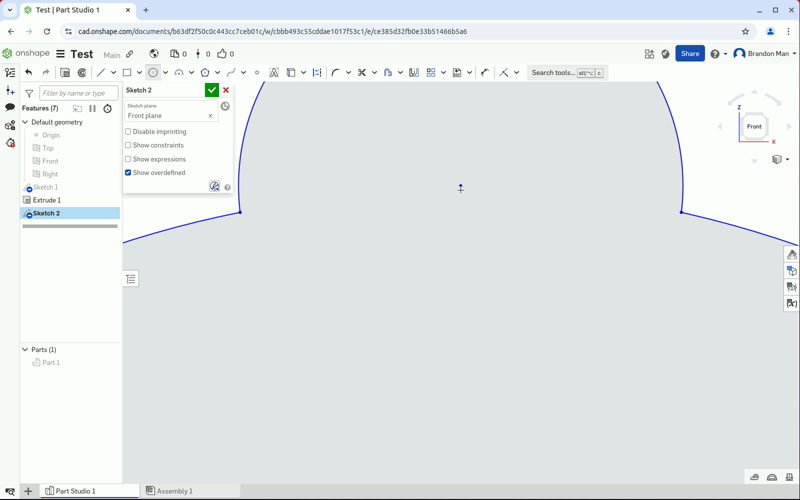
click(460, 189)
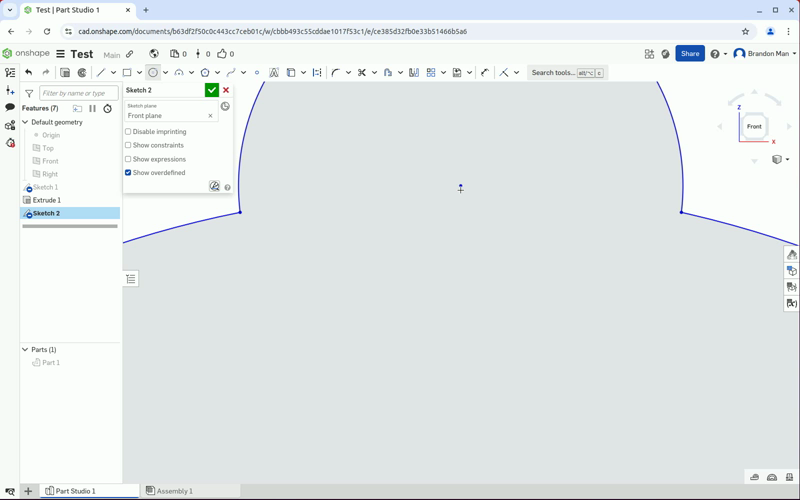
scroll(-6)
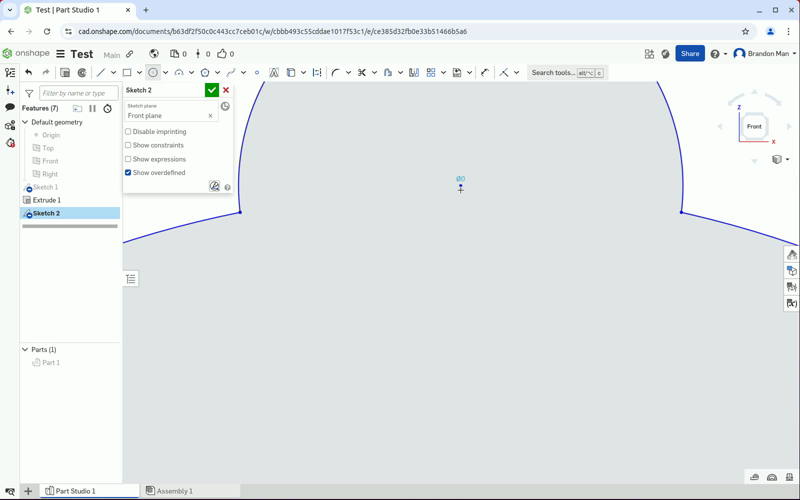
scroll(-6)
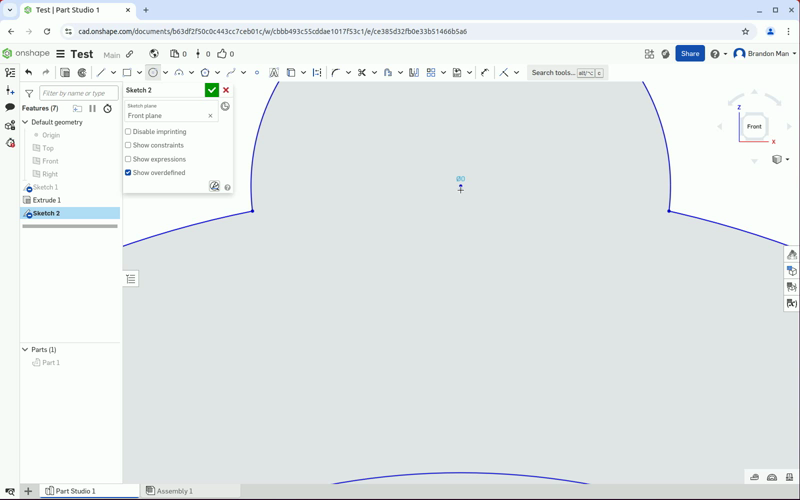
scroll(-6)
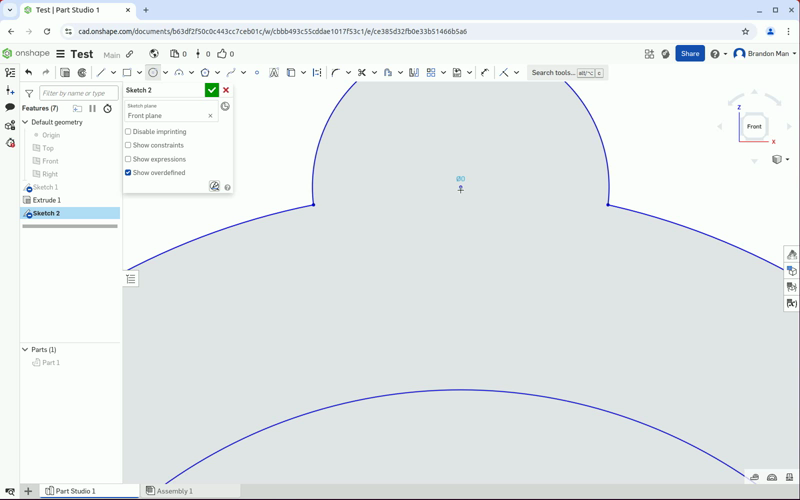
scroll(-6)
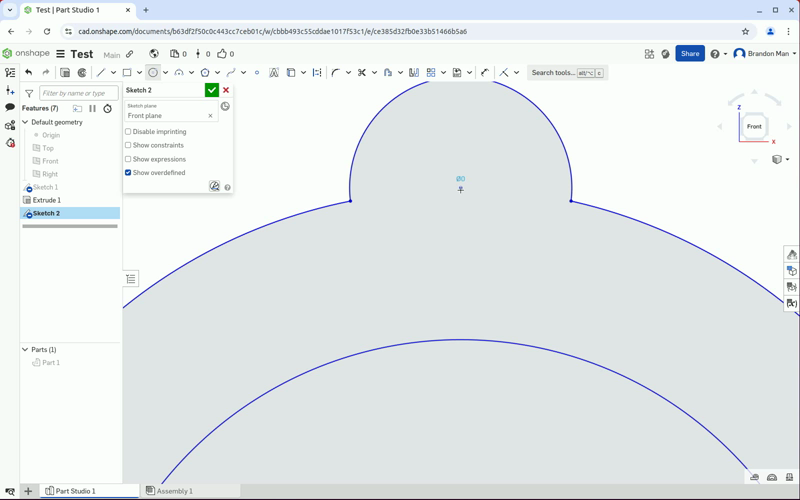
scroll(-6)
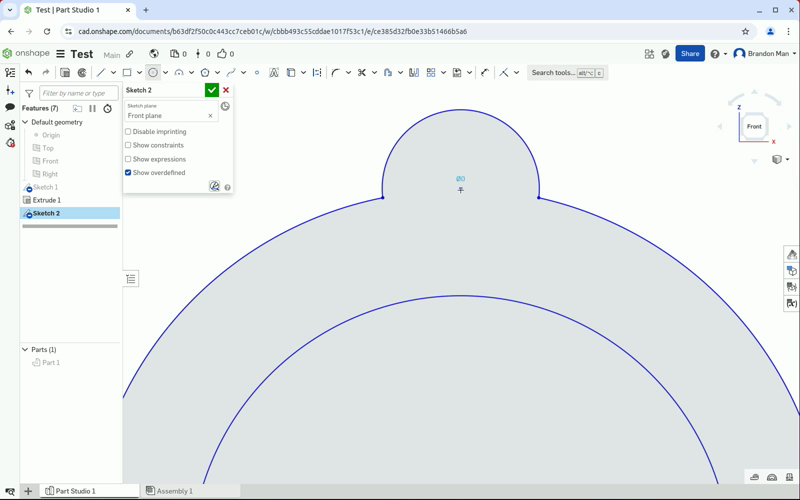
scroll(-6)
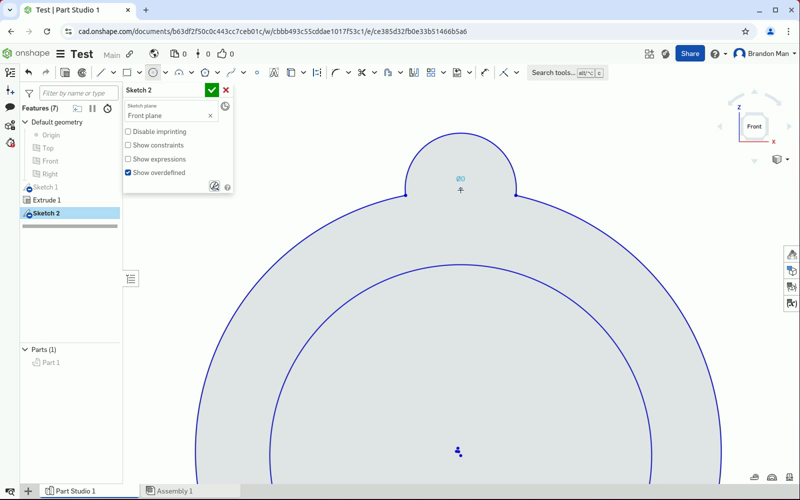
scroll(-6)
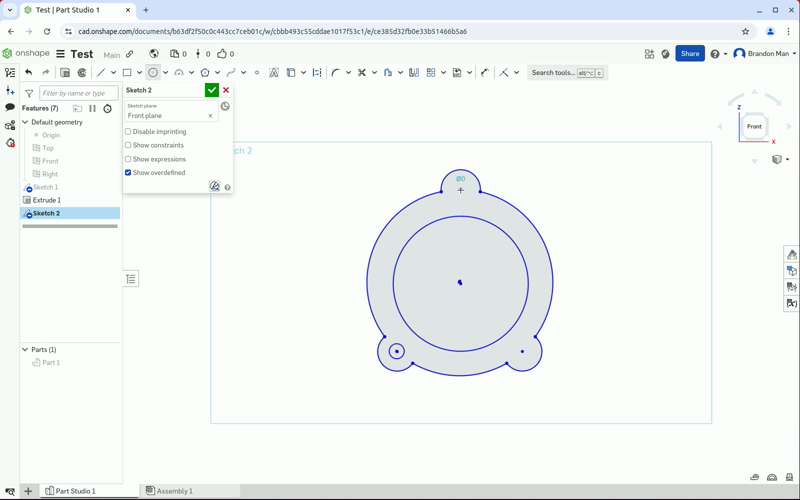
key_up(shift)
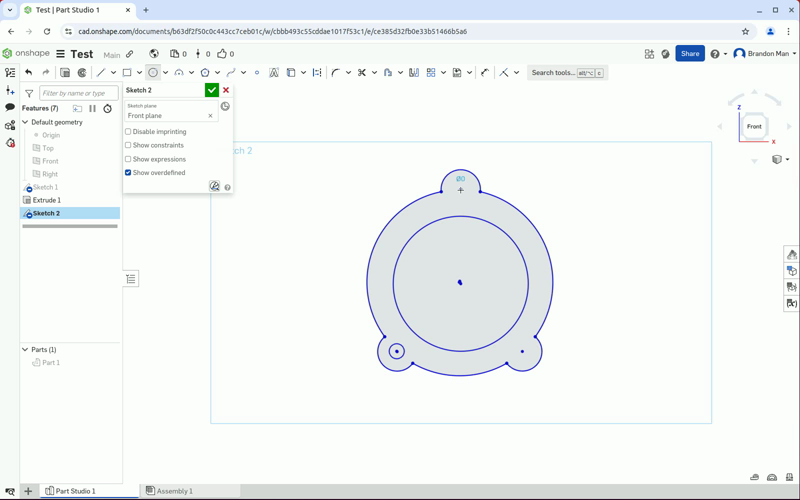
mouse_move(467, 189)
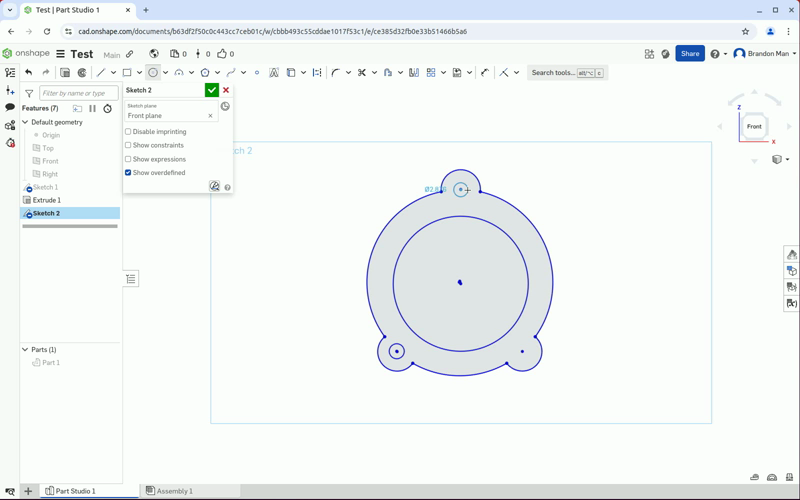
click(467, 189)
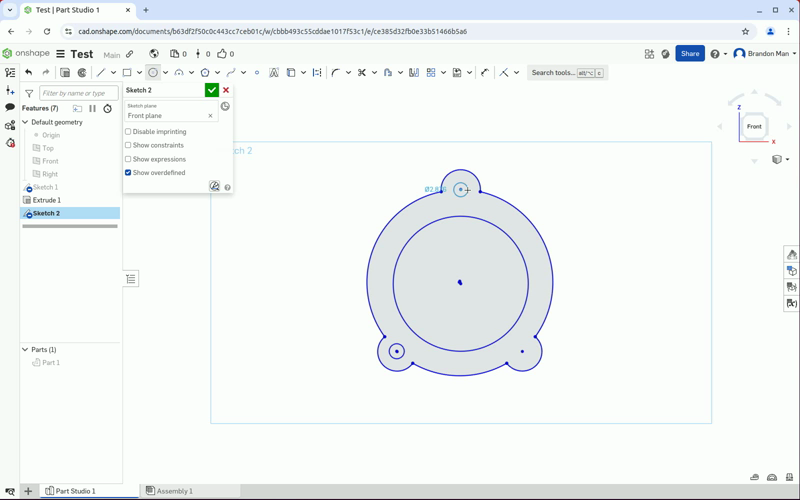
key(esc)
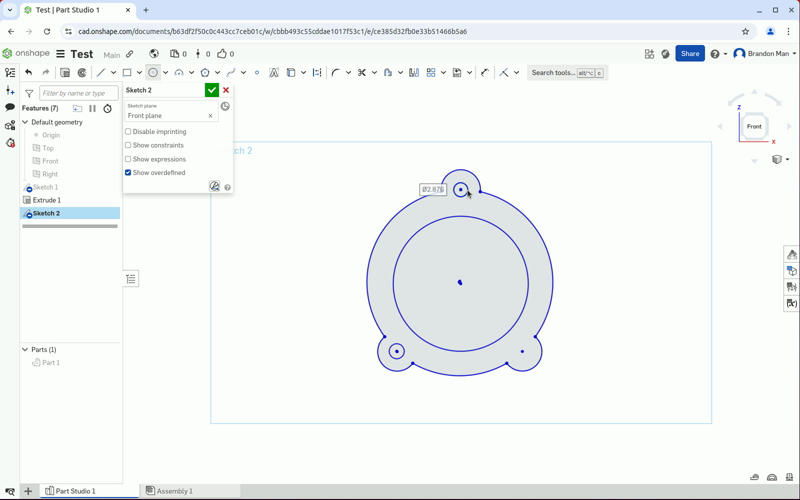
key(c)
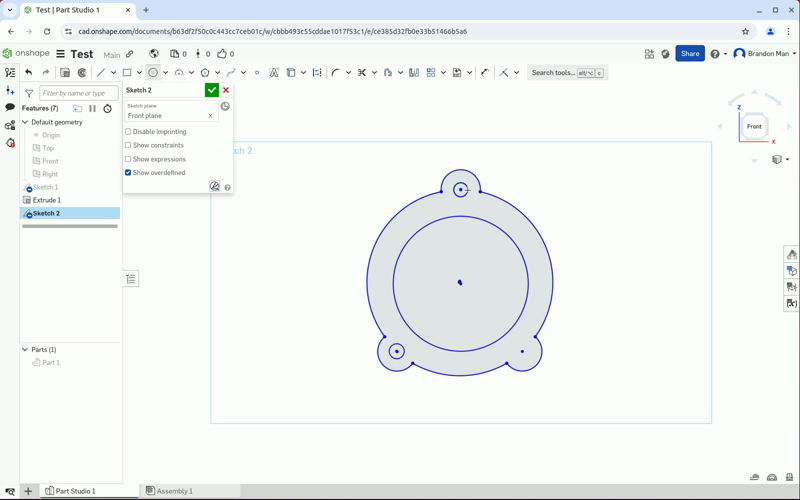
key_down(shift)
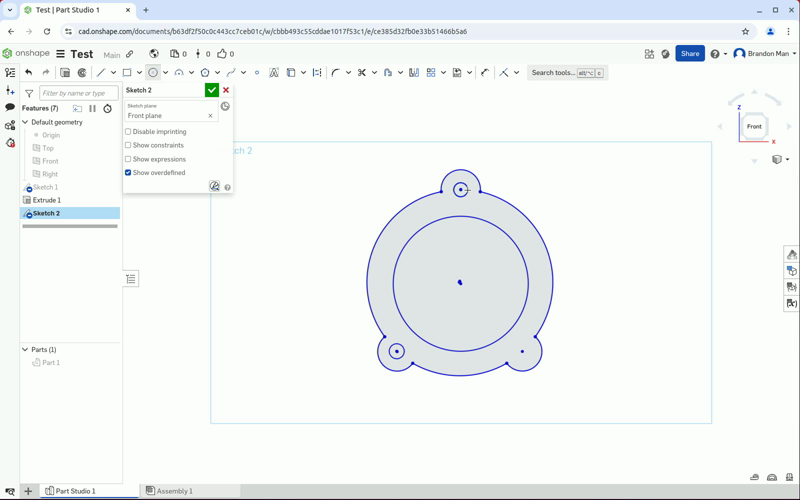
mouse_move(522, 351)
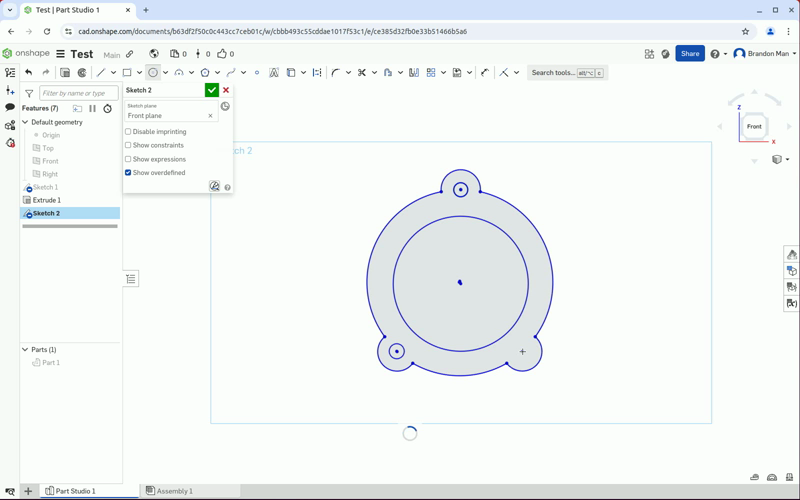
scroll(6)
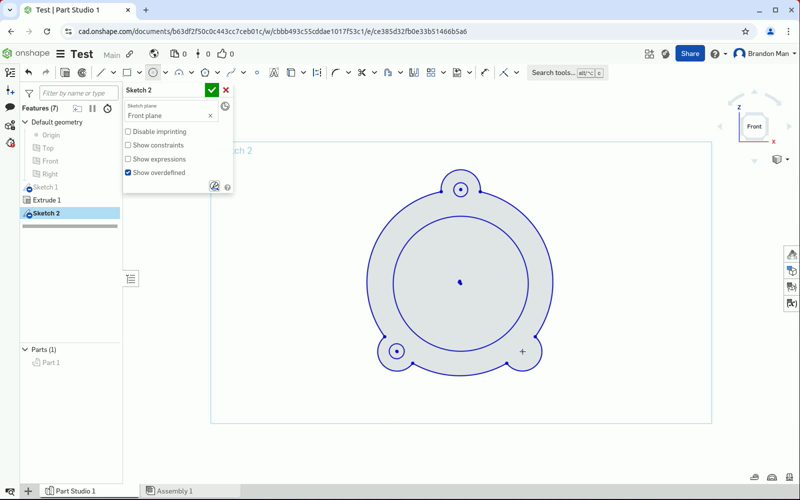
scroll(6)
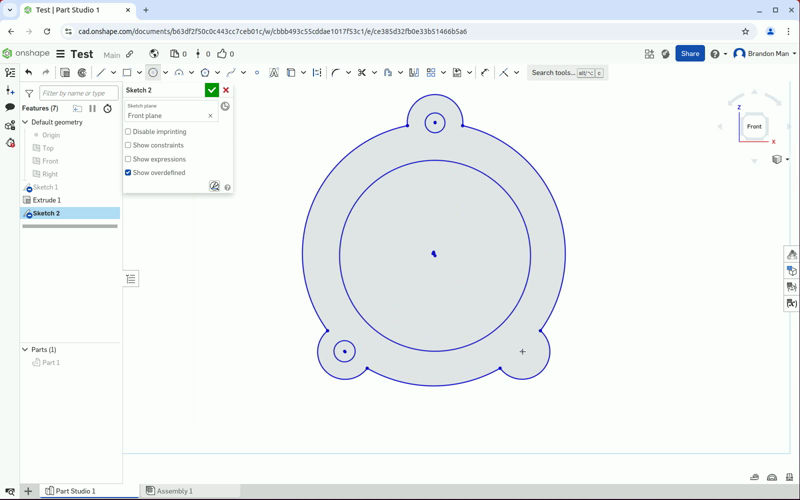
scroll(6)
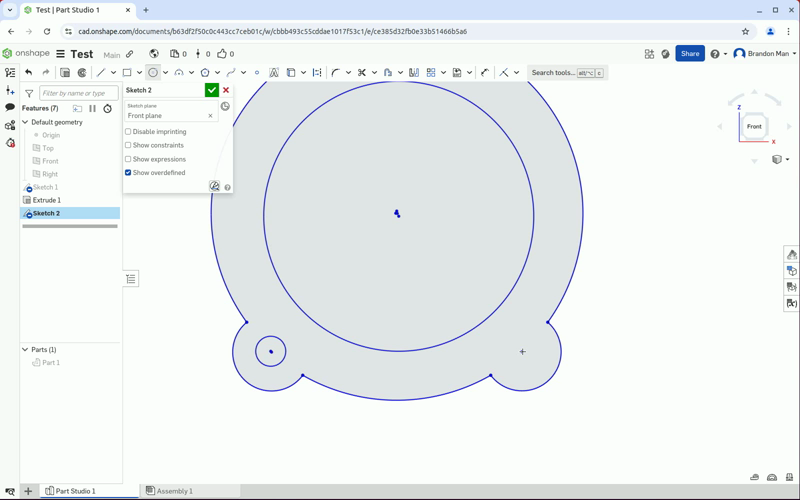
scroll(6)
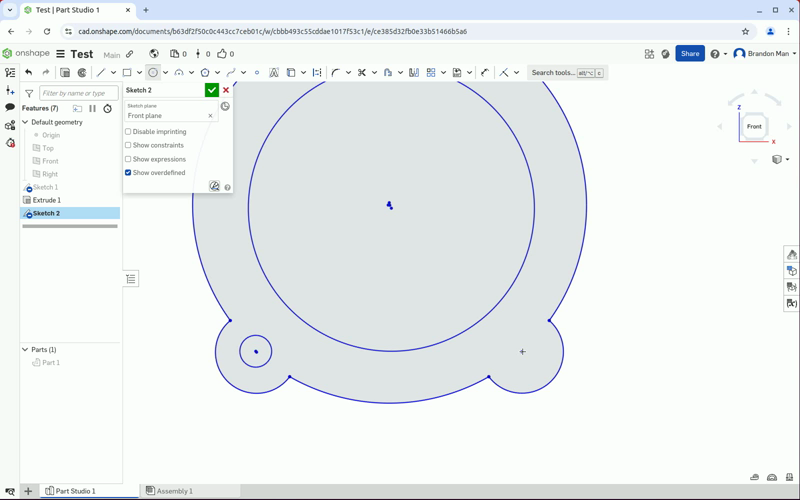
scroll(6)
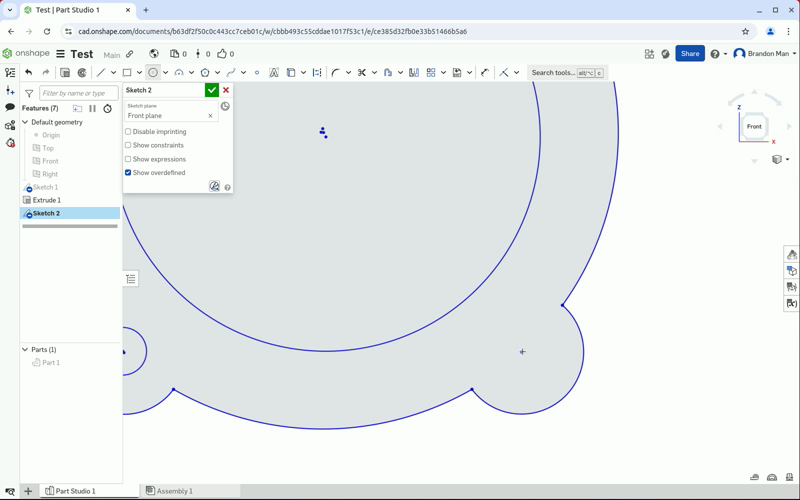
scroll(6)
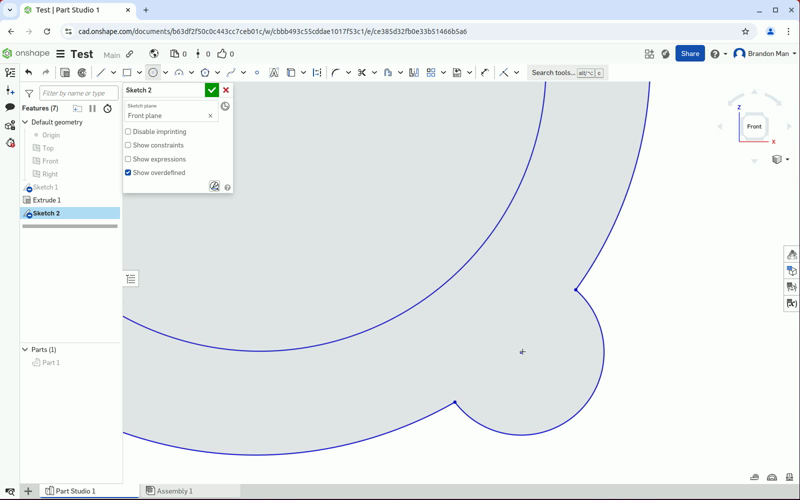
scroll(6)
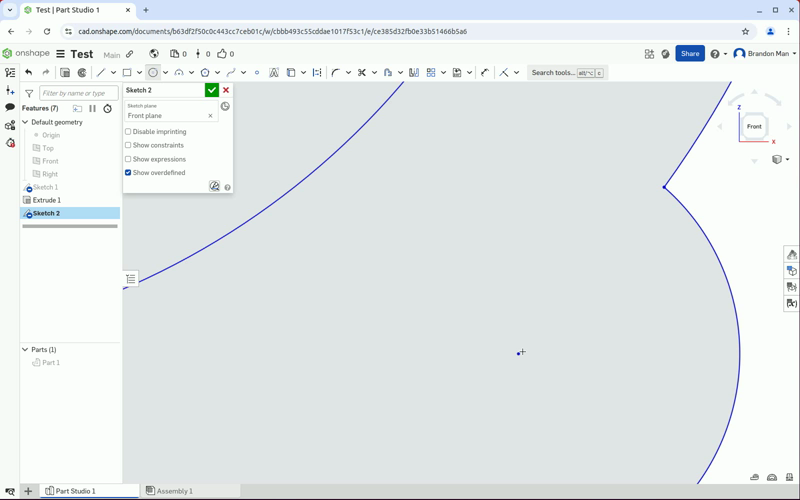
click(522, 351)
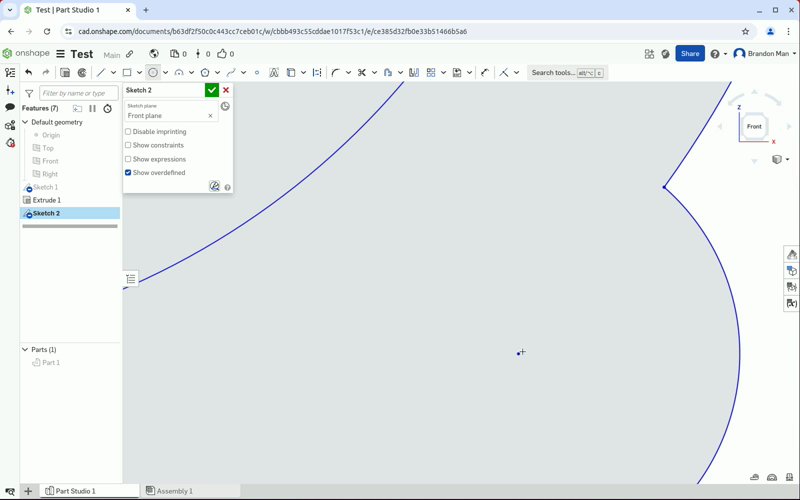
scroll(-6)
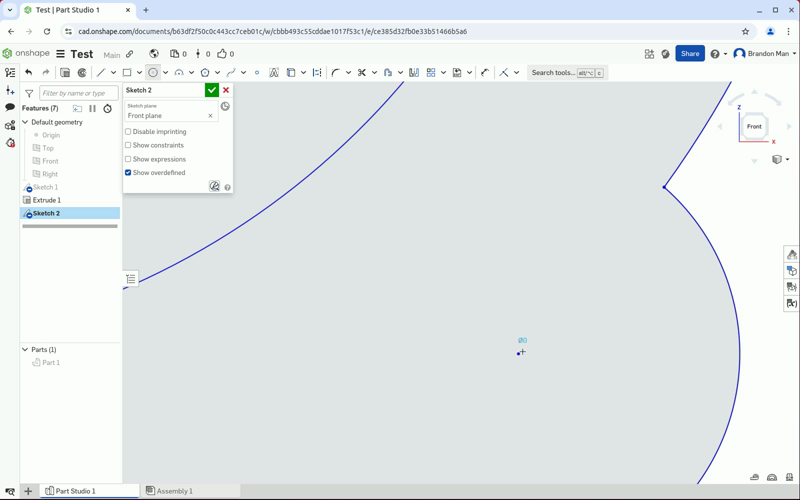
scroll(-6)
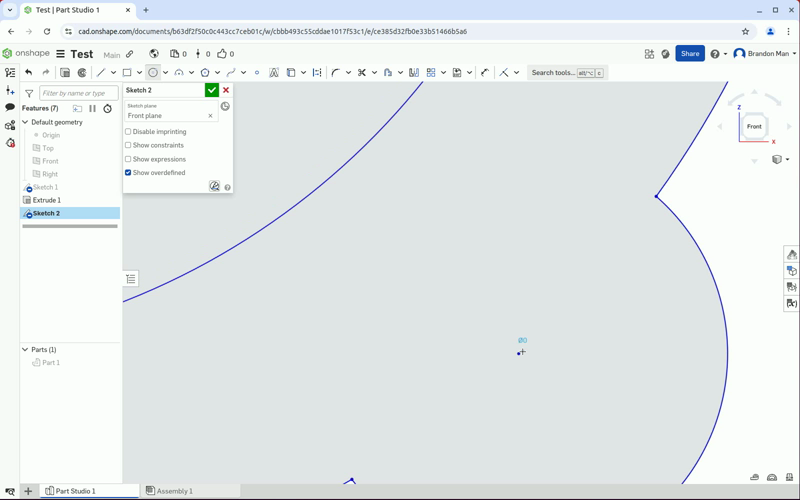
scroll(-6)
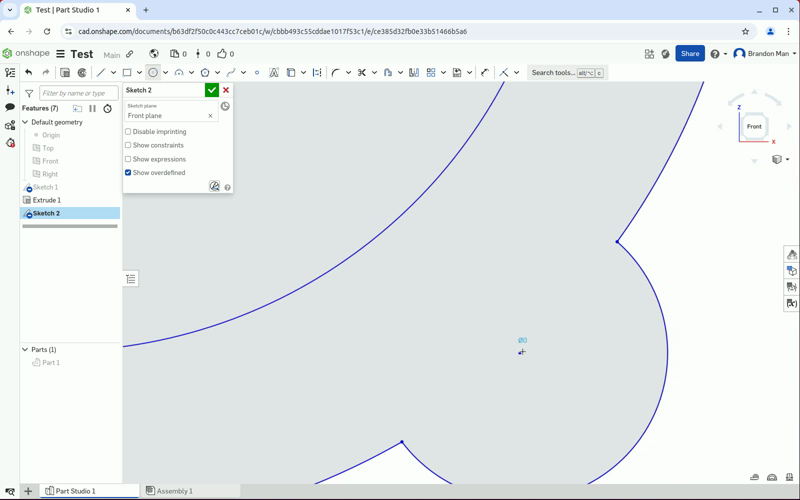
scroll(-6)
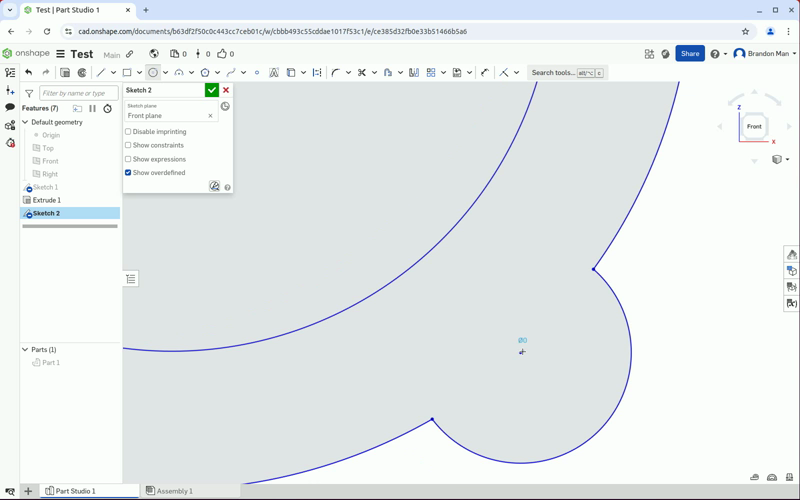
scroll(-6)
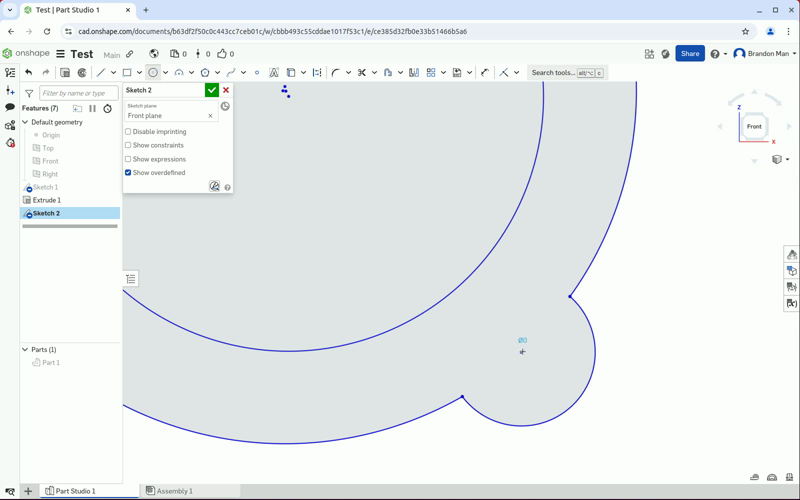
scroll(-6)
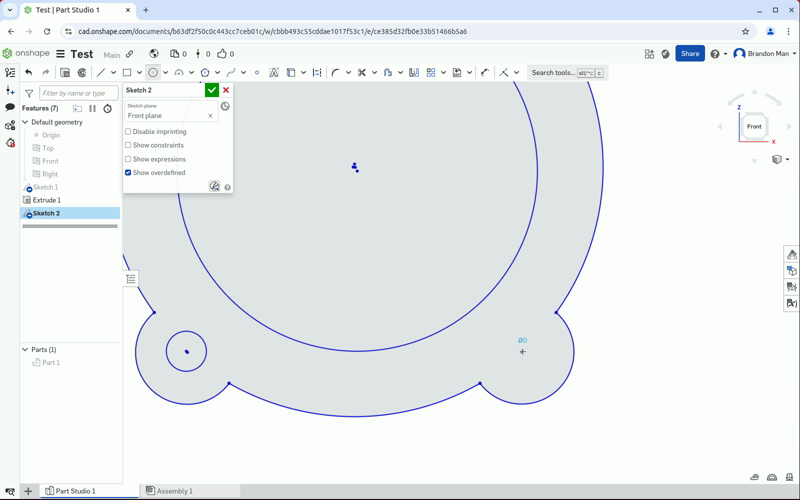
scroll(-6)
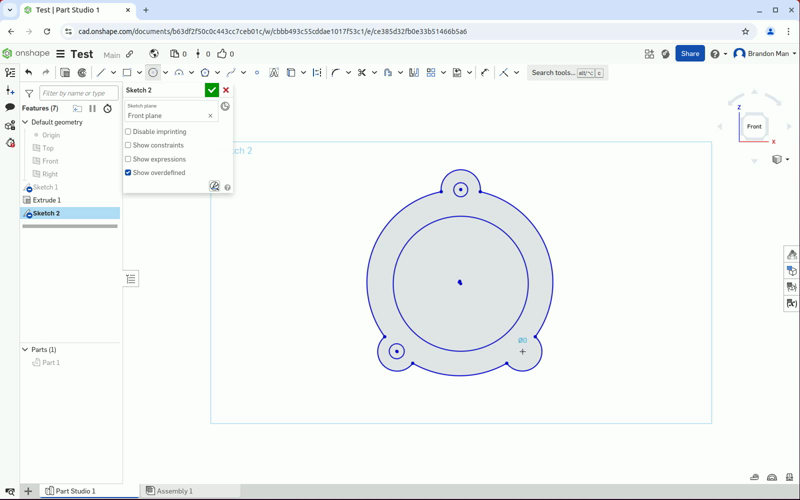
key_up(shift)
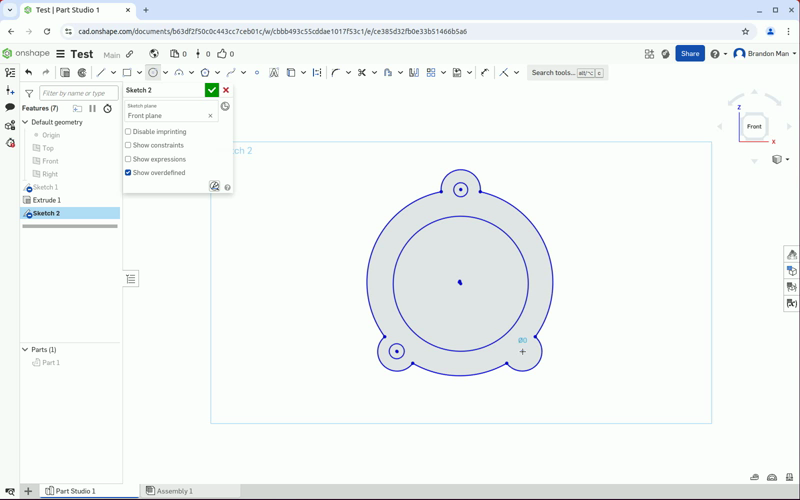
mouse_move(529, 351)
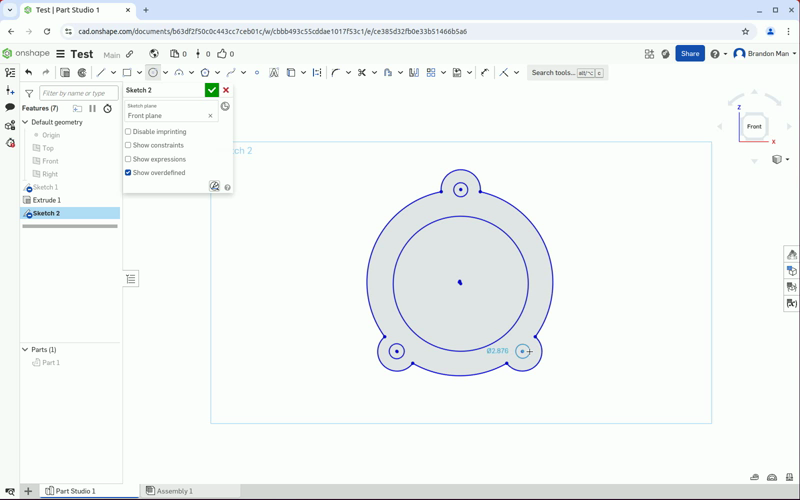
click(529, 351)
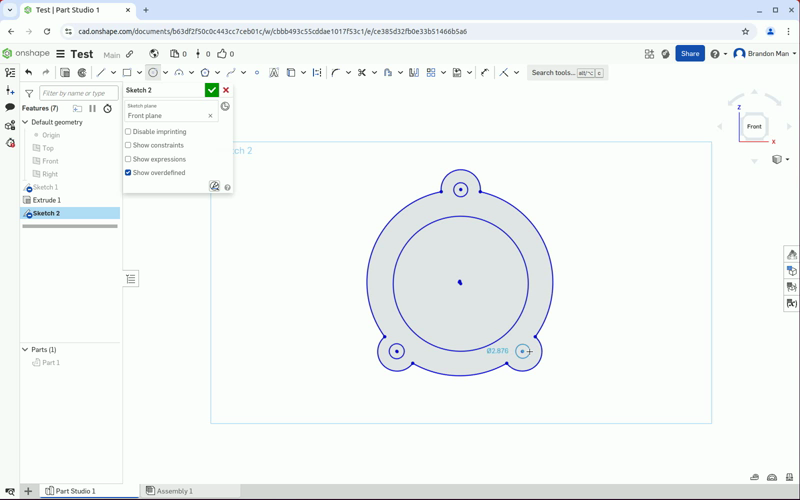
key(esc)
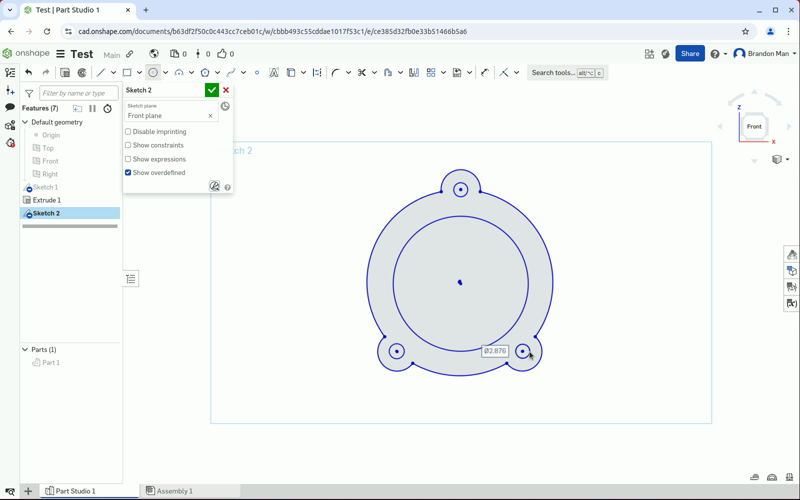
mouse_move(535, 317)
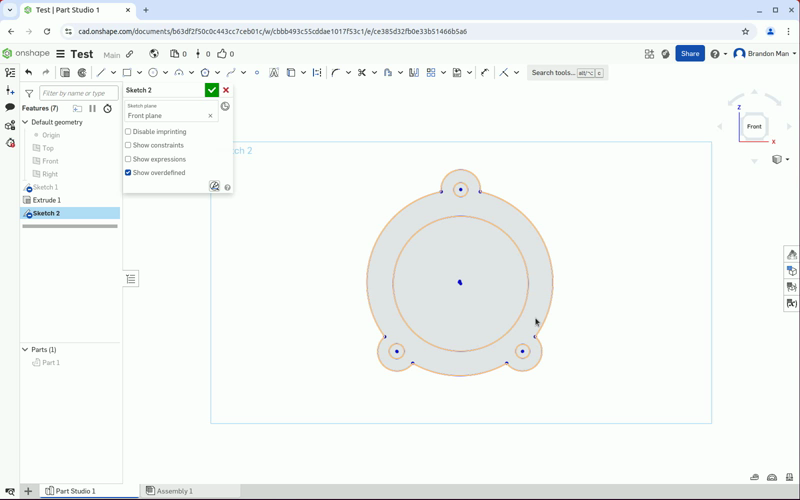
click(535, 317)
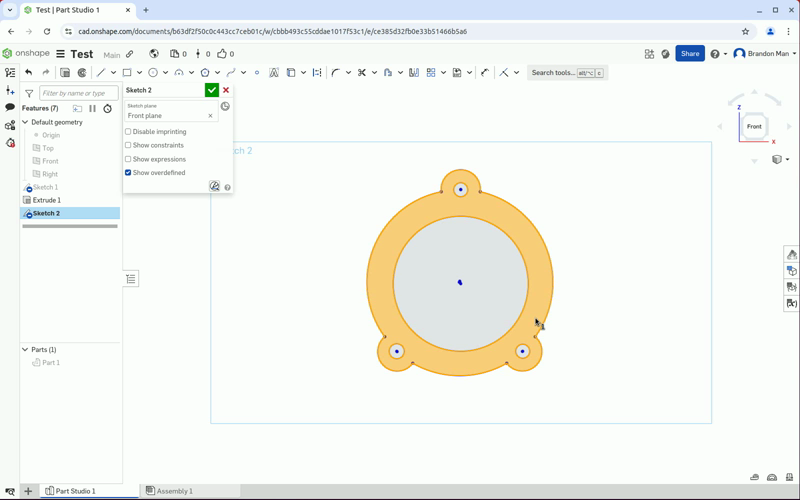
mouse_move(73, 352)
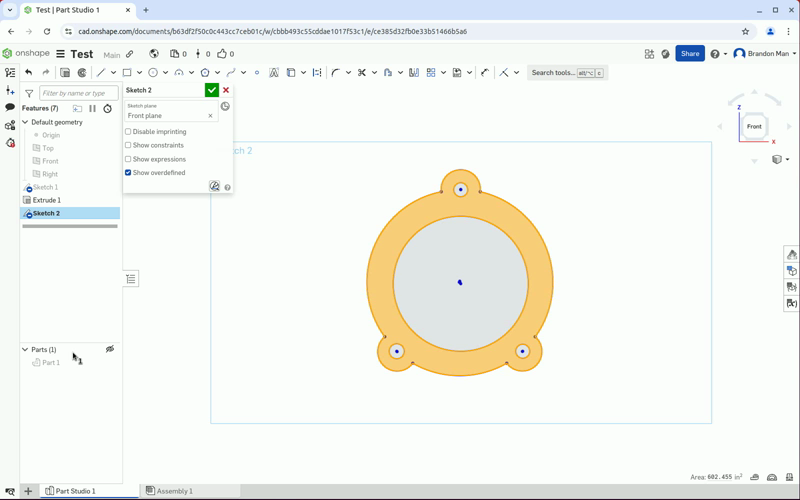
key(shift+y)
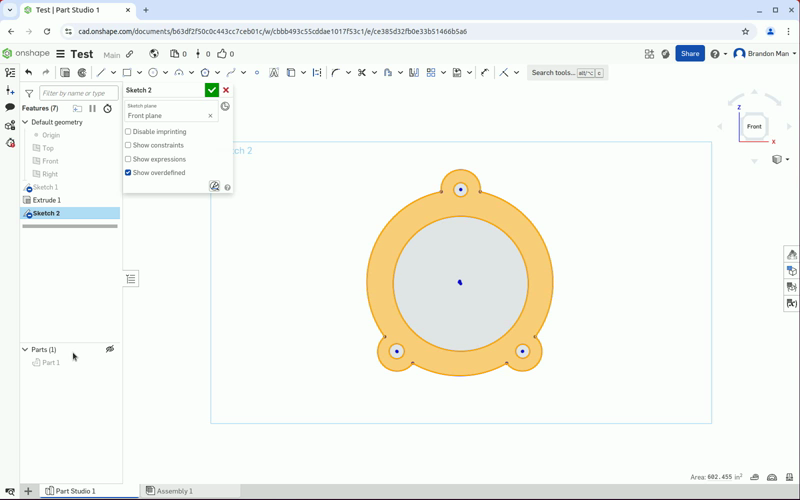
key(shift+e)
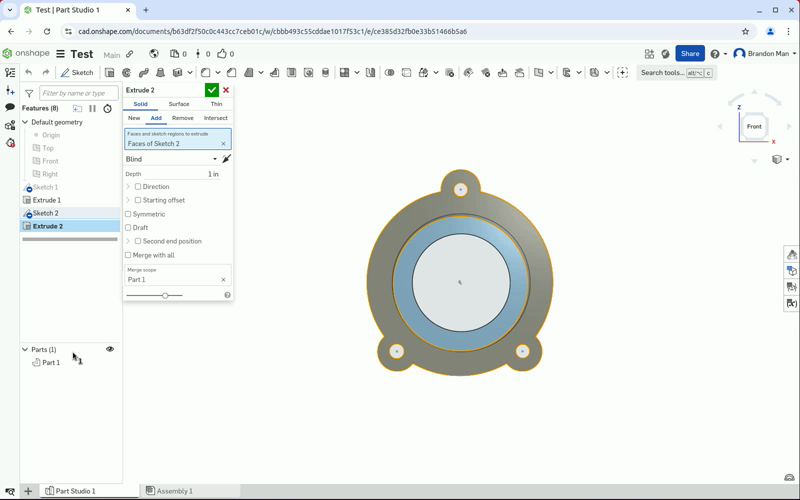
mouse_move(143, 106)
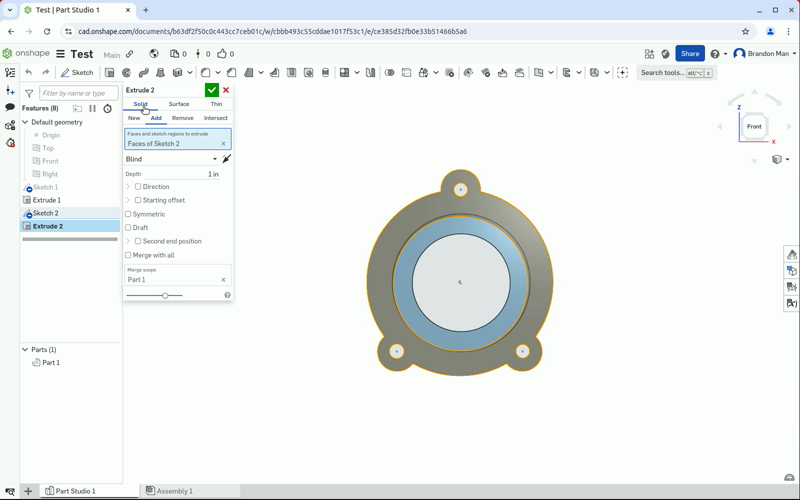
click(143, 106)
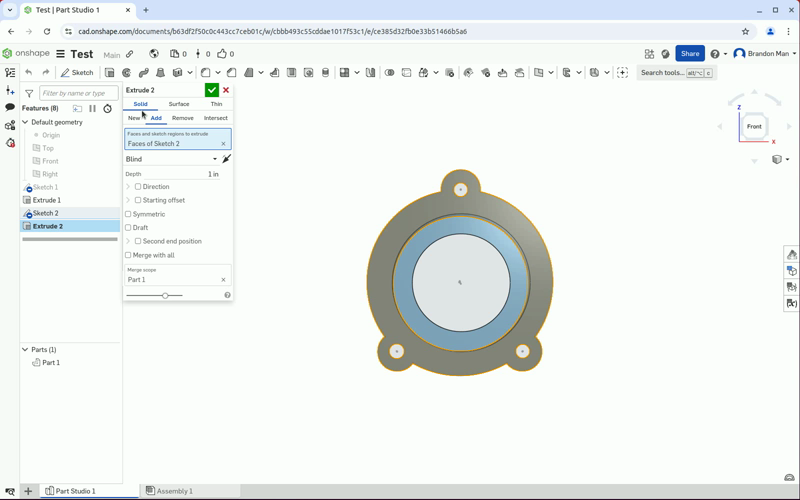
mouse_move(137, 120)
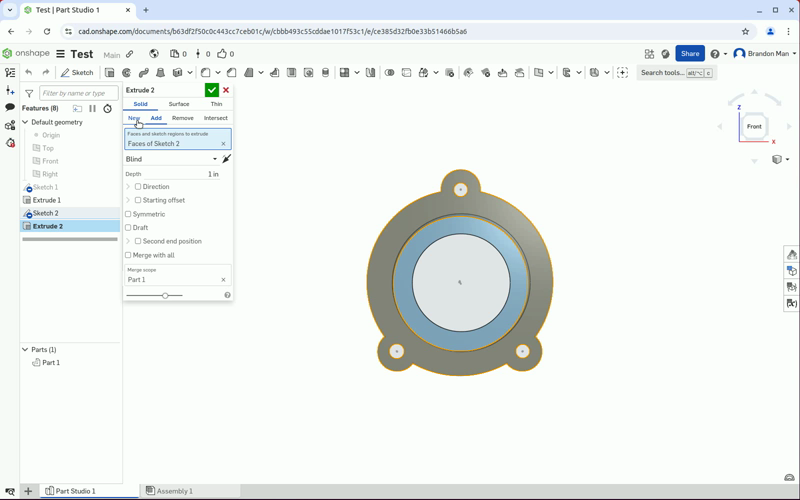
click(137, 120)
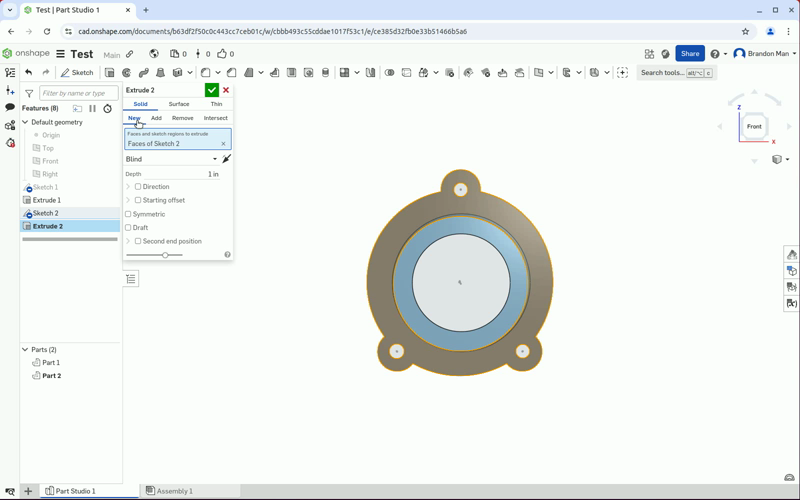
key(tab, 4)
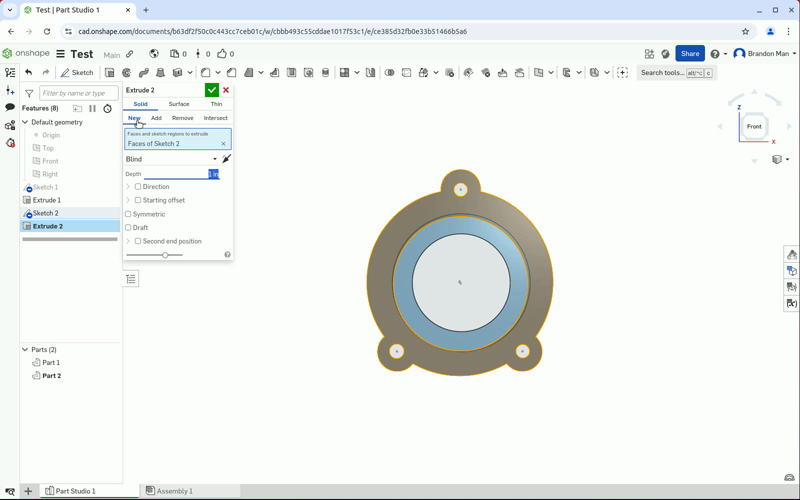
text(2.889)
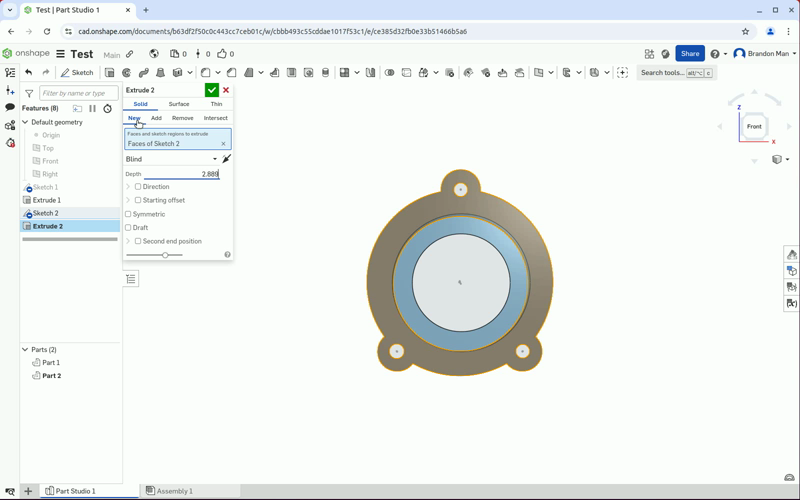
key(enter)
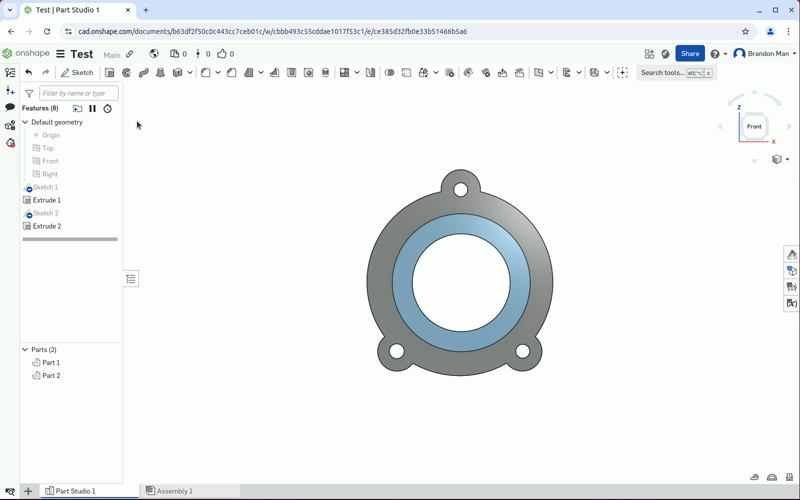
key(shift+h)
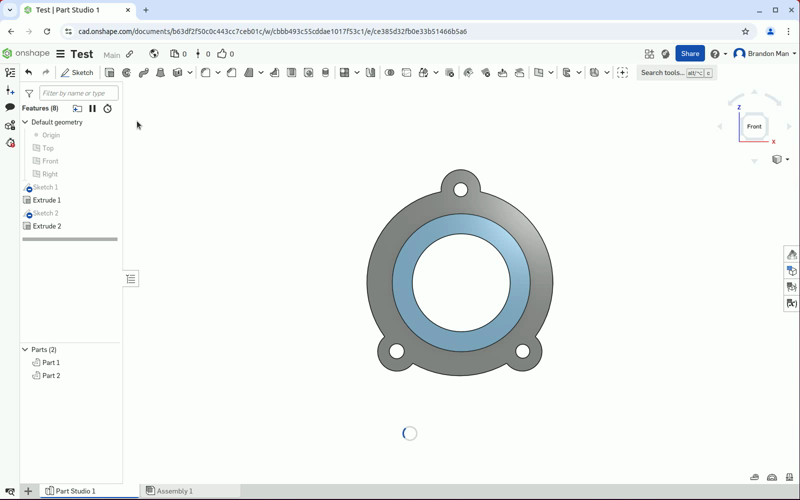
key(shift+h)
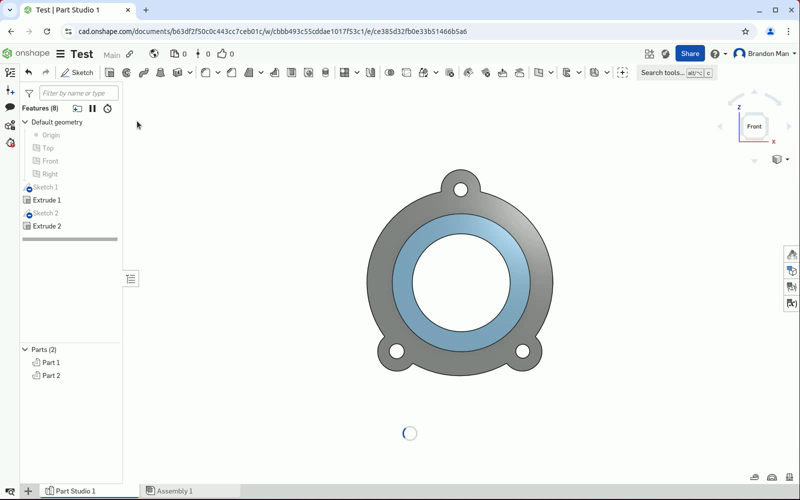
key(shift+7)
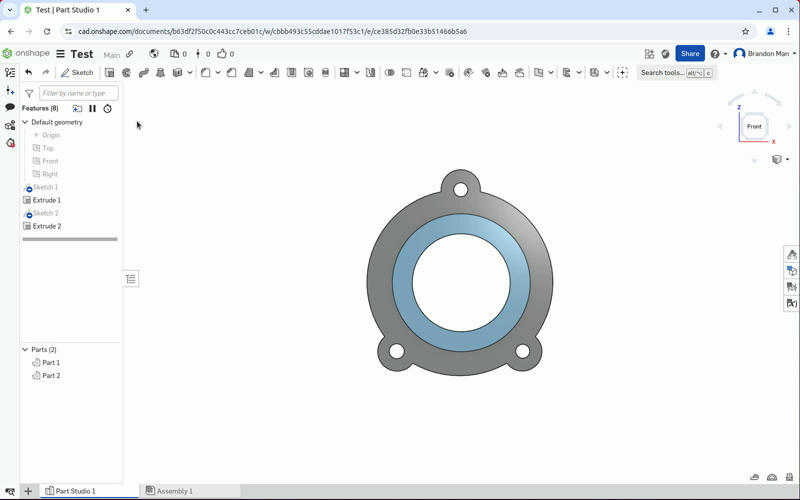
key(left, 2)
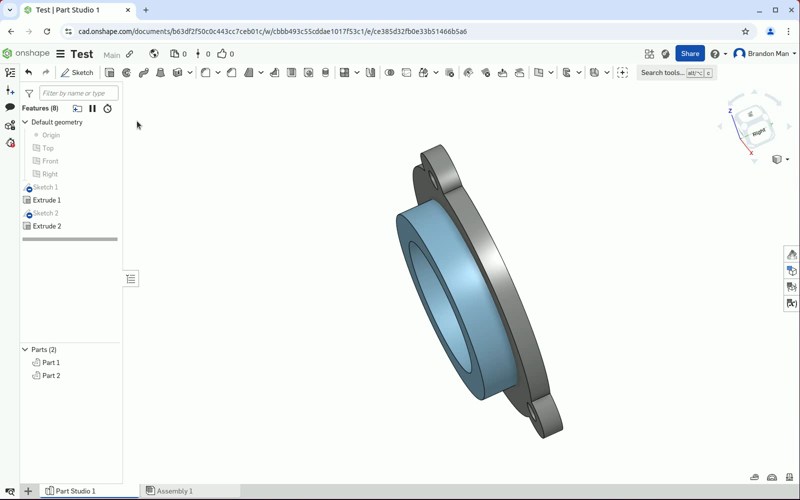
key(down, 2)
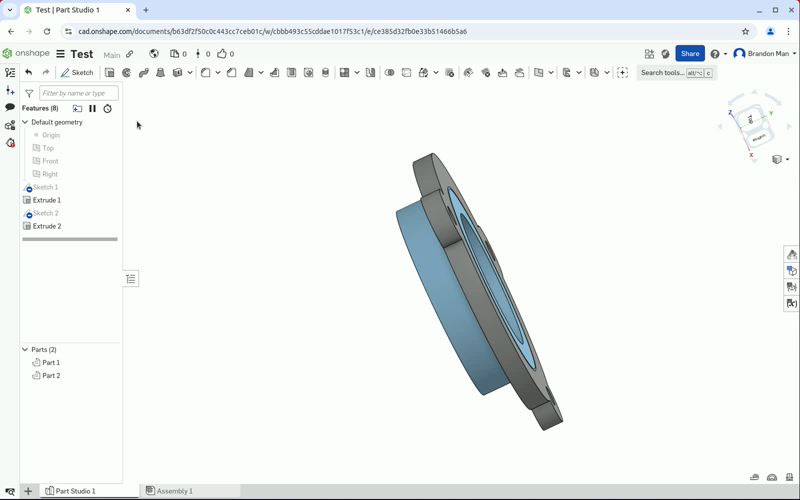
key(up, 2)
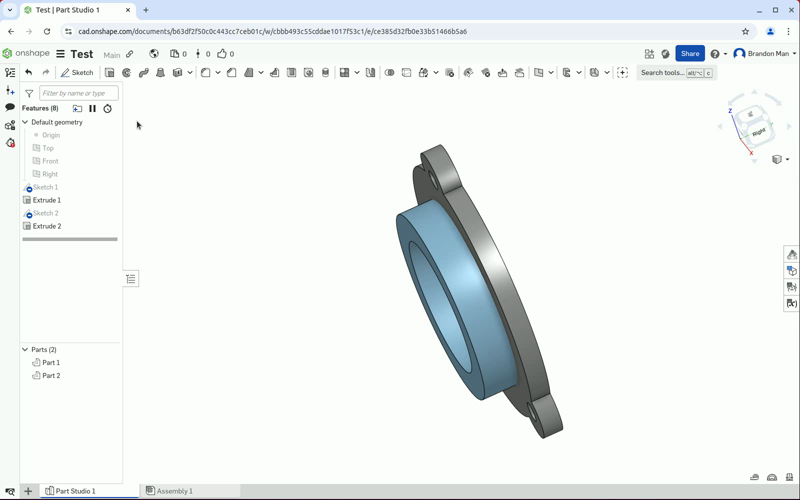
key(right, 2)
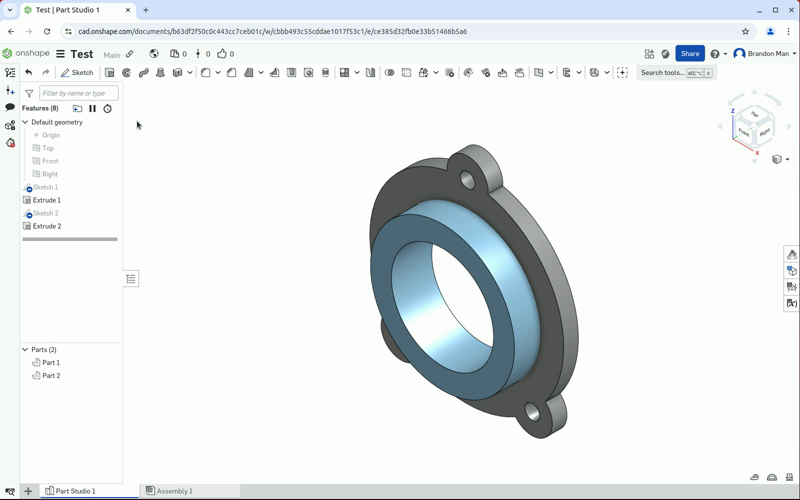
mouse_move(73, 189)
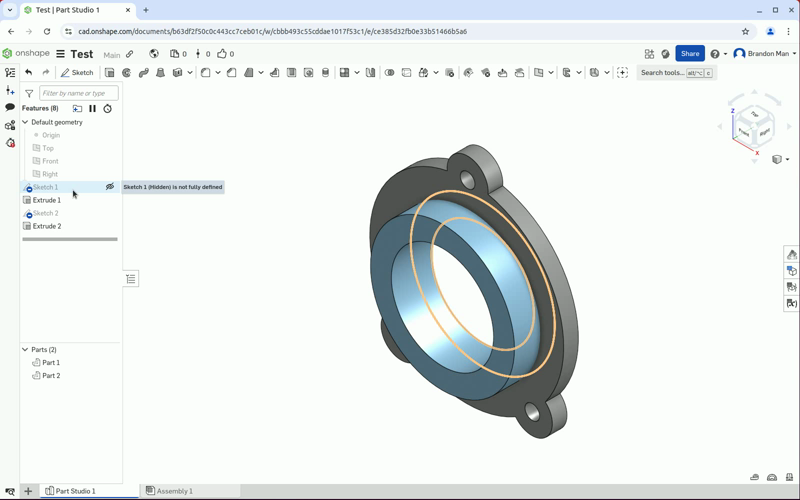
click(73, 189)